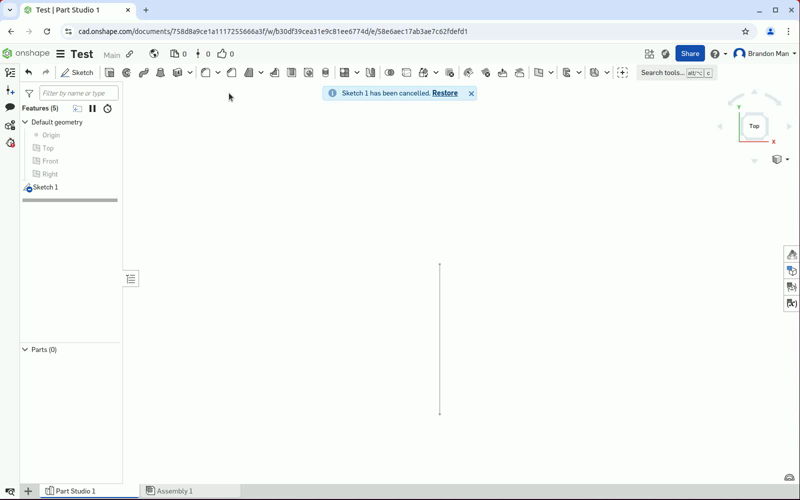
key(shift+h)
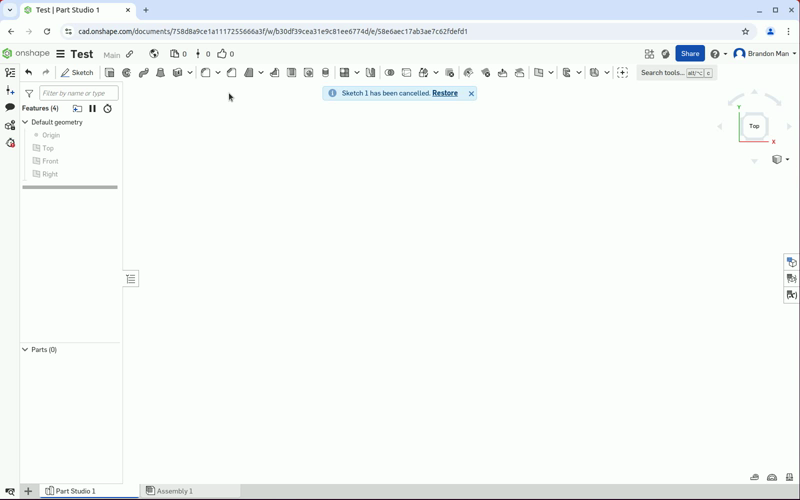
mouse_move(73, 352)
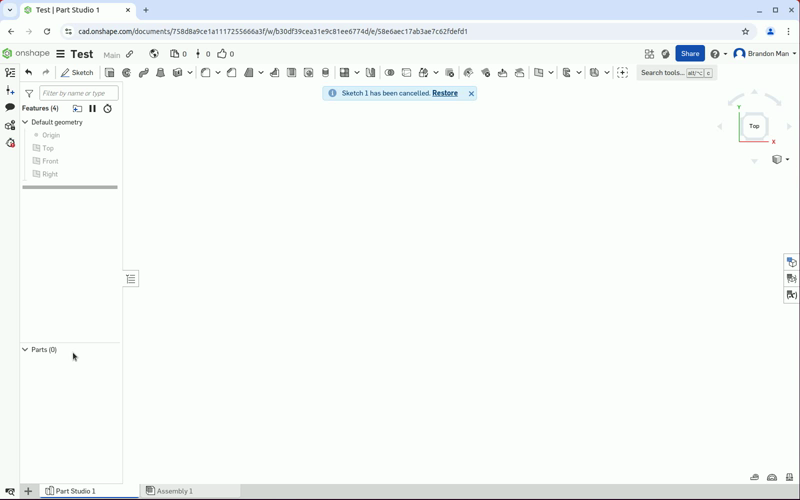
key(y)
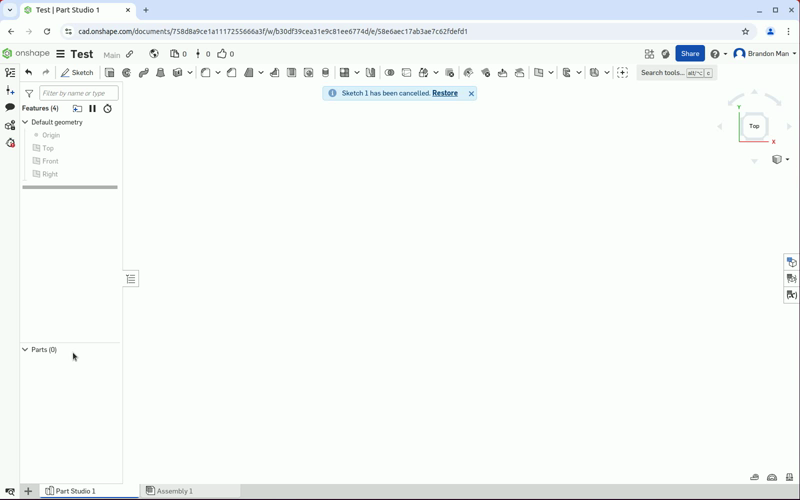
key(shift+p)
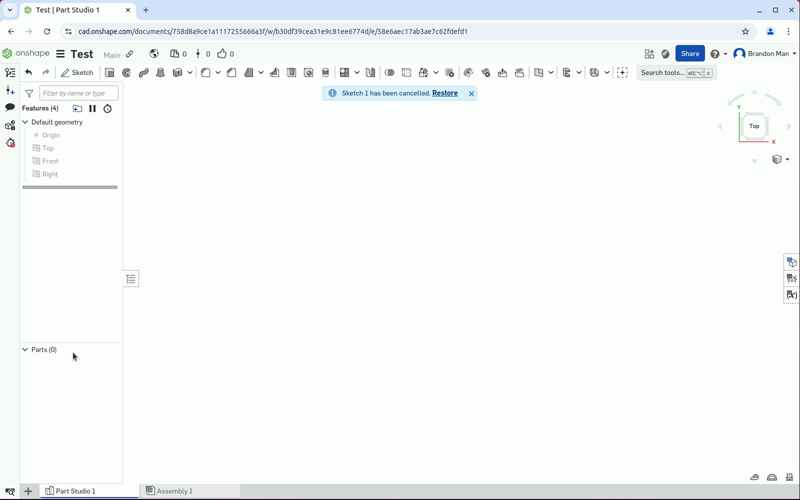
key(space)
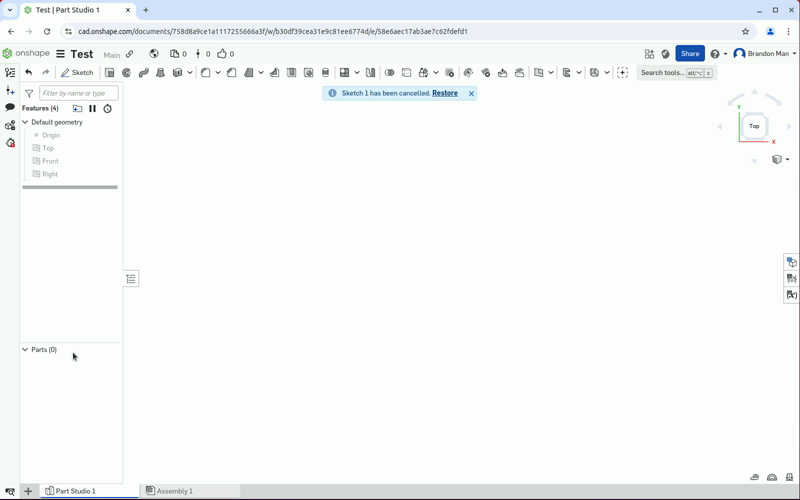
key_down(shift)
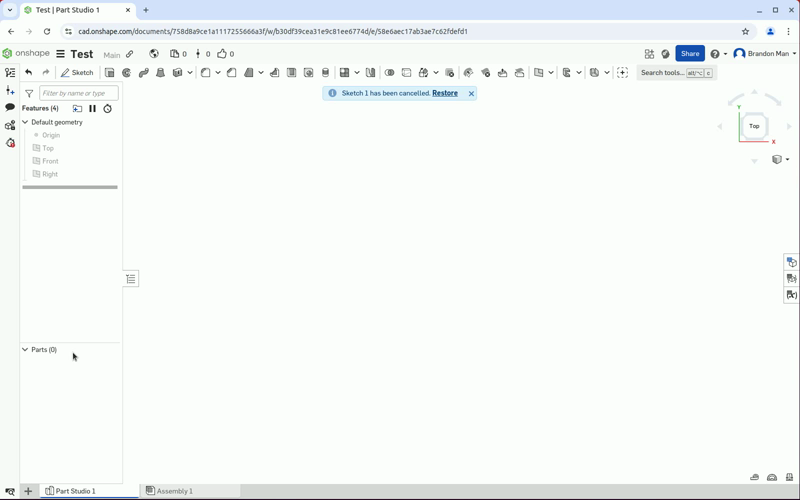
key(up)
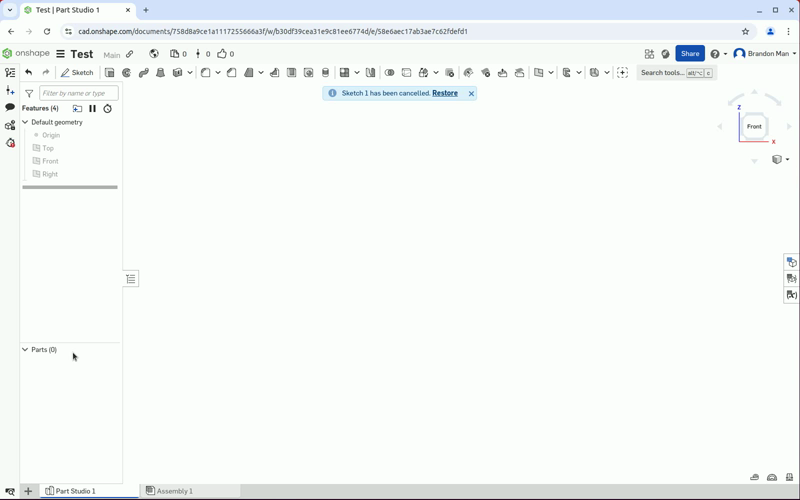
key_up(shift)
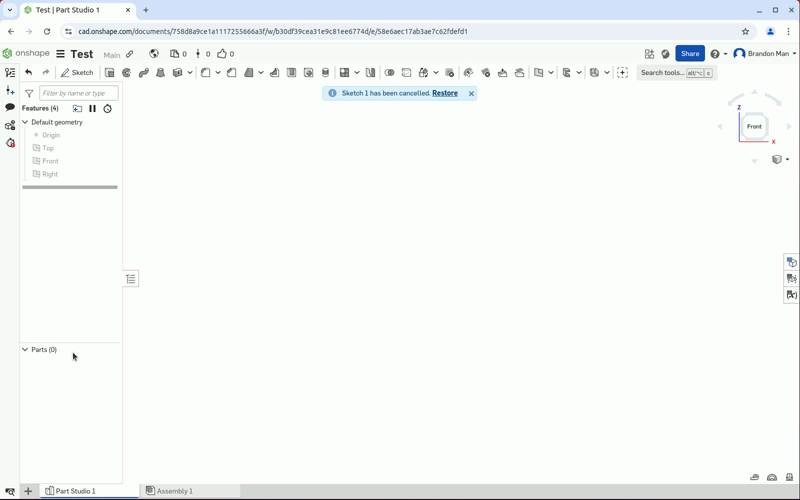
mouse_move(73, 352)
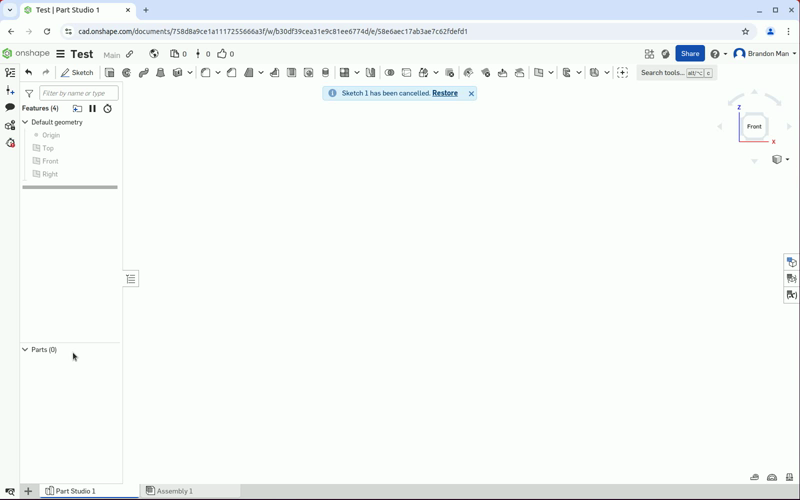
key(shift+y)
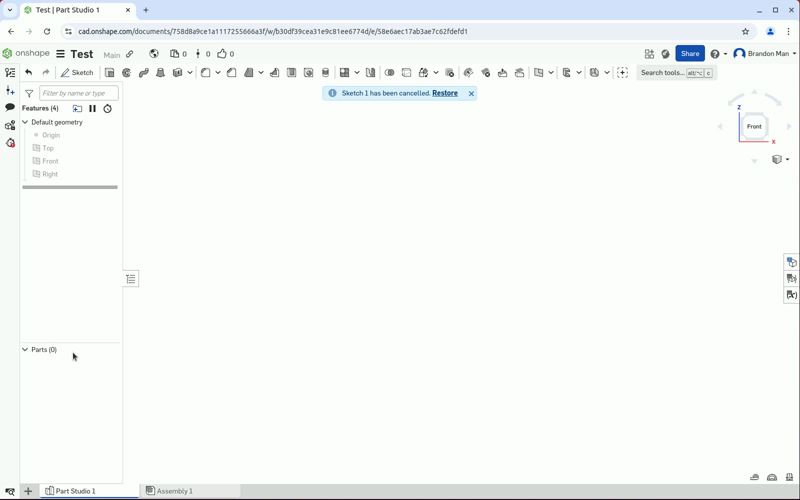
key(shift+s)
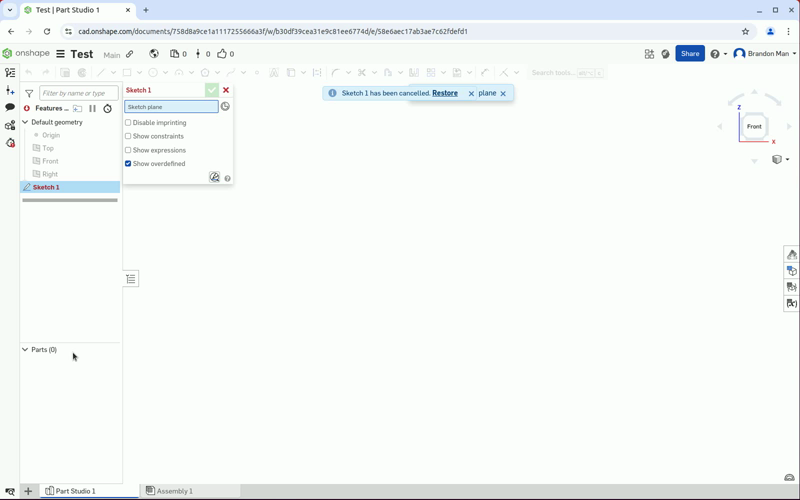
mouse_move(73, 163)
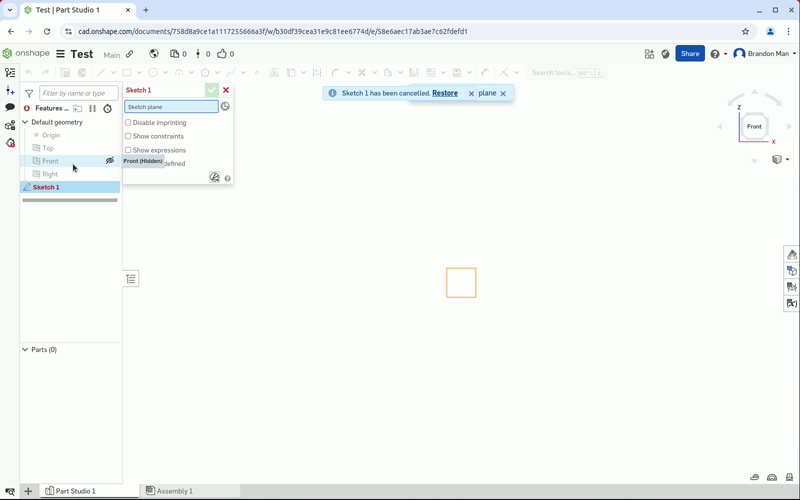
click(73, 163)
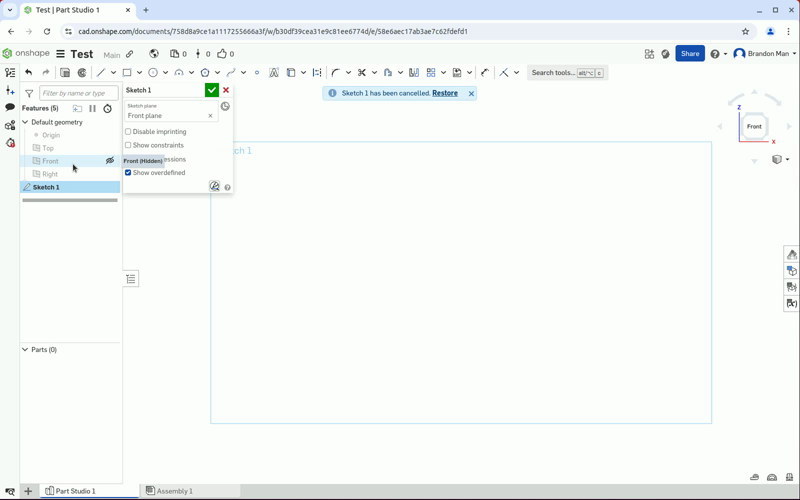
mouse_move(73, 352)
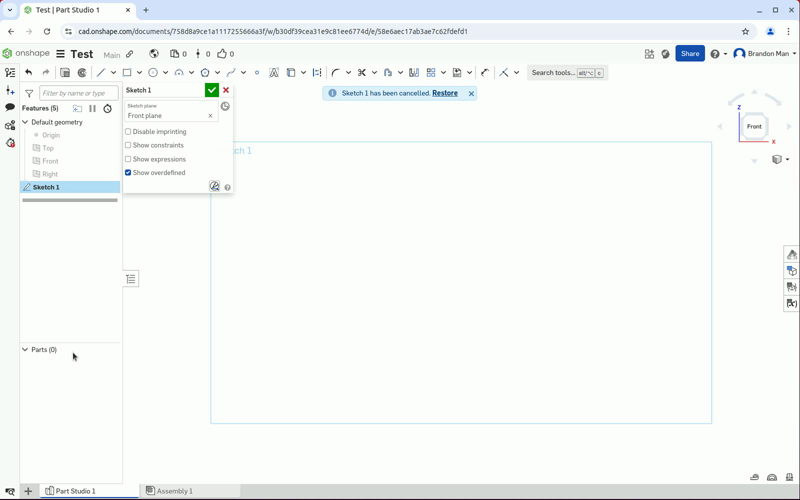
key(y)
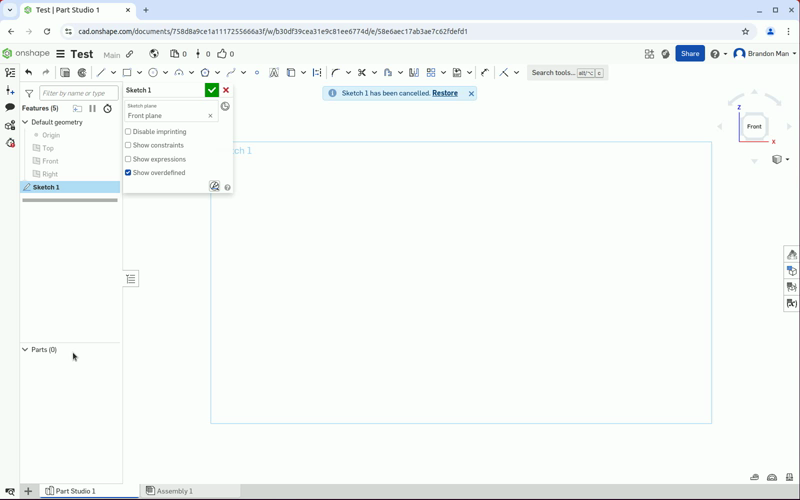
key(l)
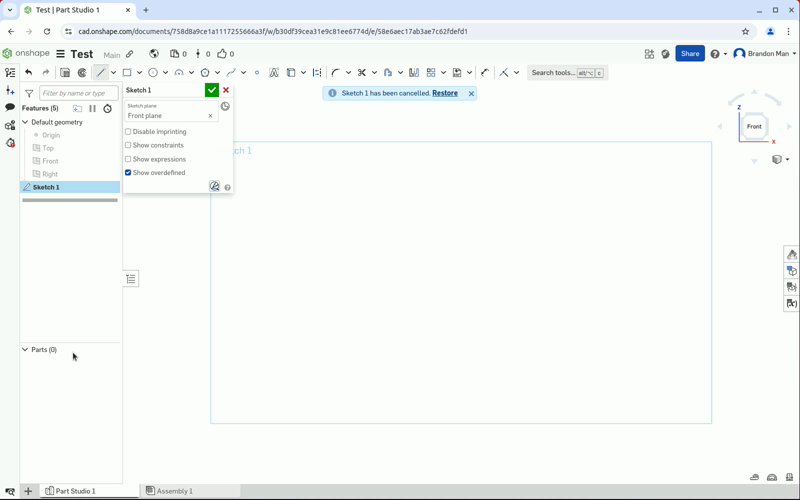
key_down(shift)
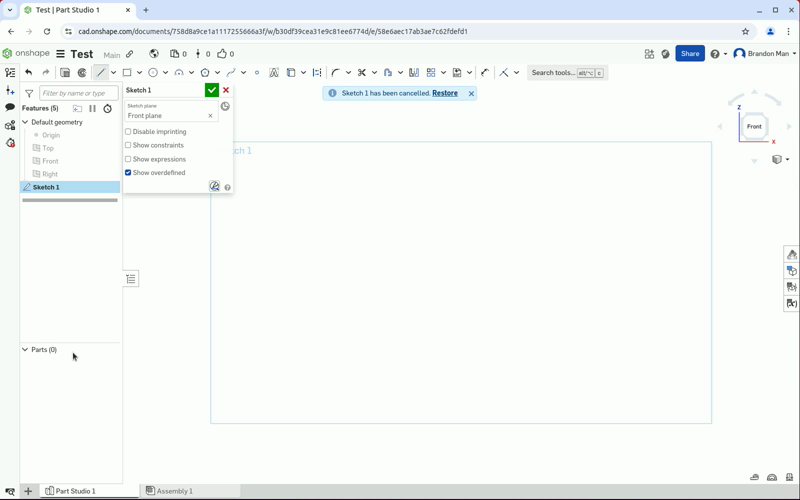
mouse_move(460, 282)
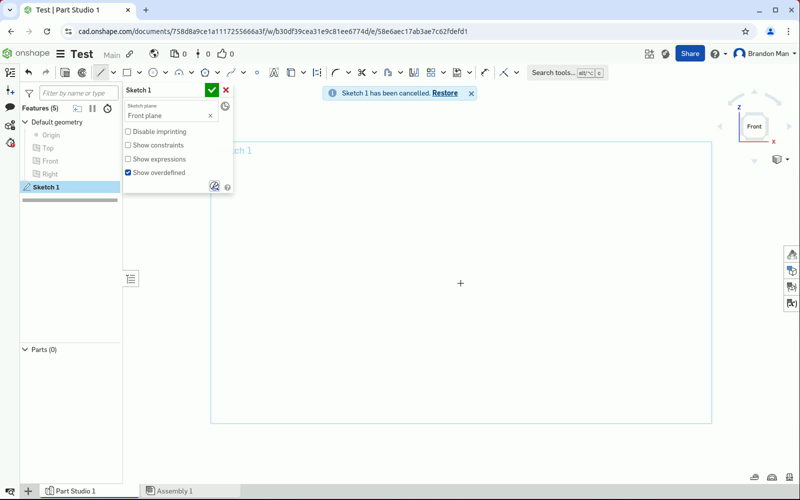
click(460, 282)
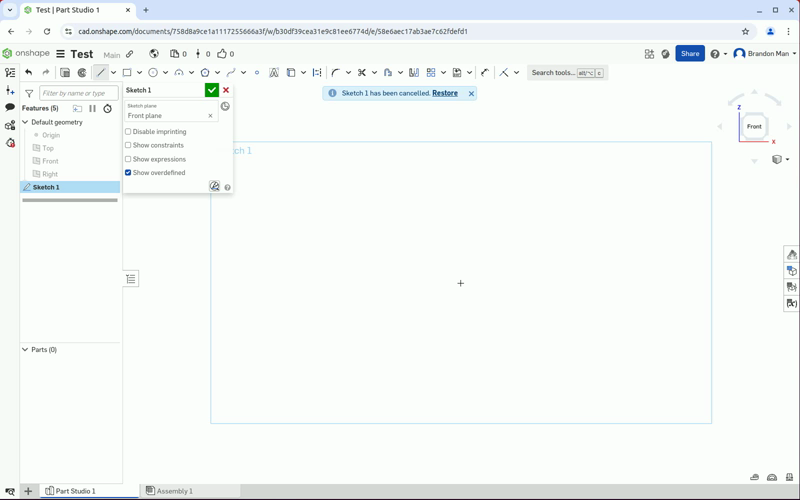
key_up(shift)
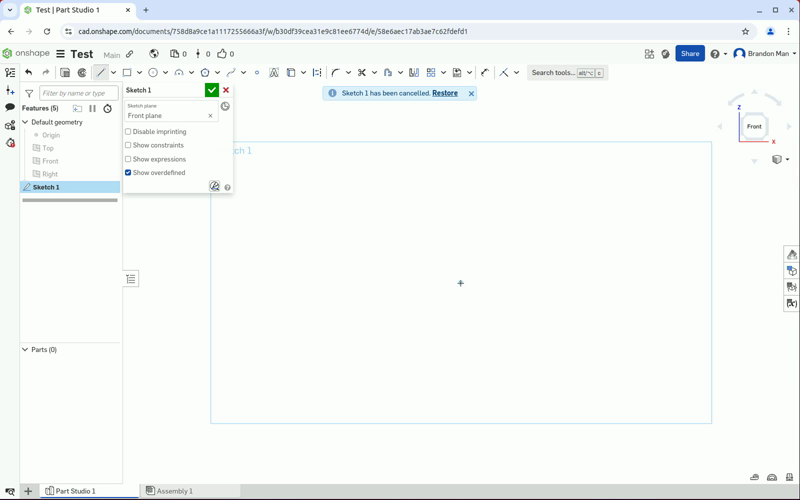
key_down(shift)
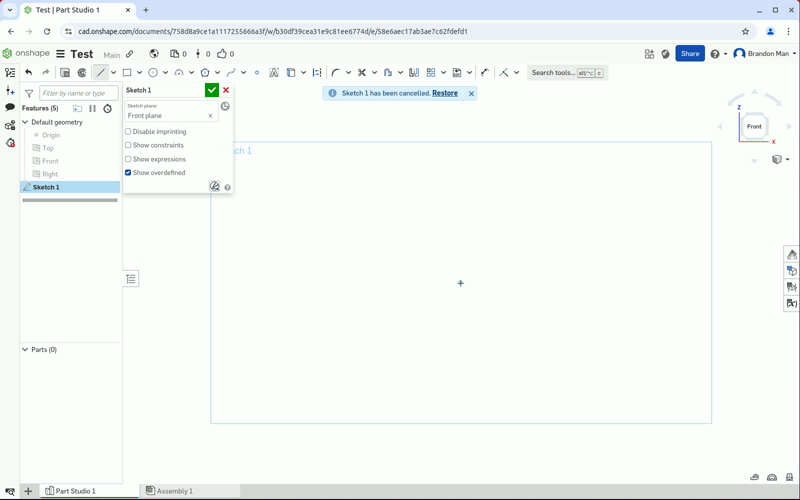
mouse_move(490, 282)
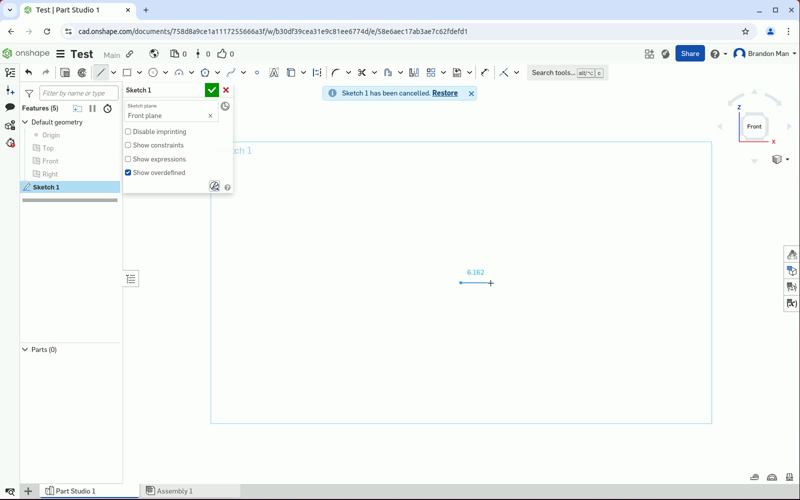
mouse_move(464, 282)
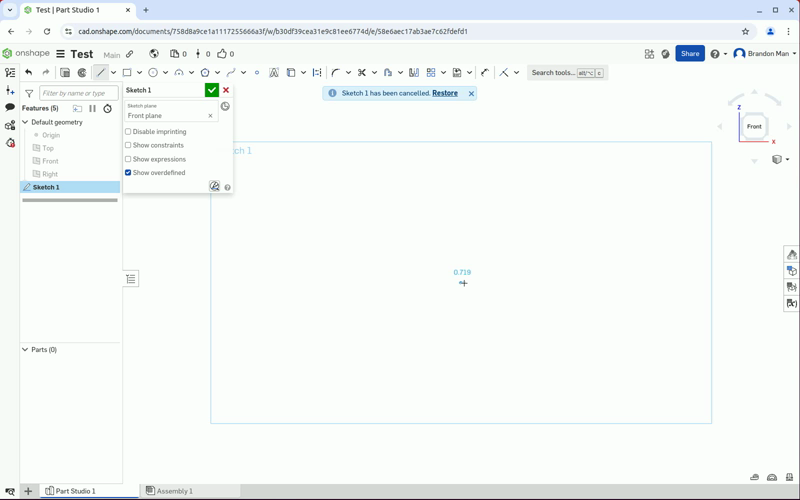
scroll(6)
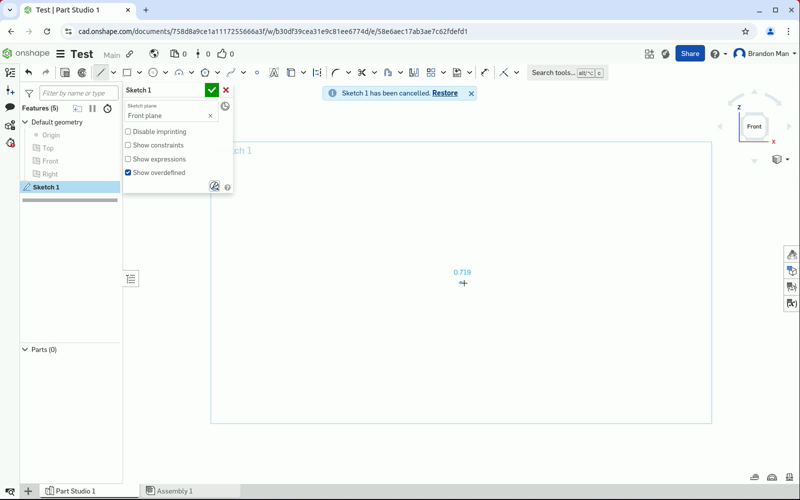
scroll(6)
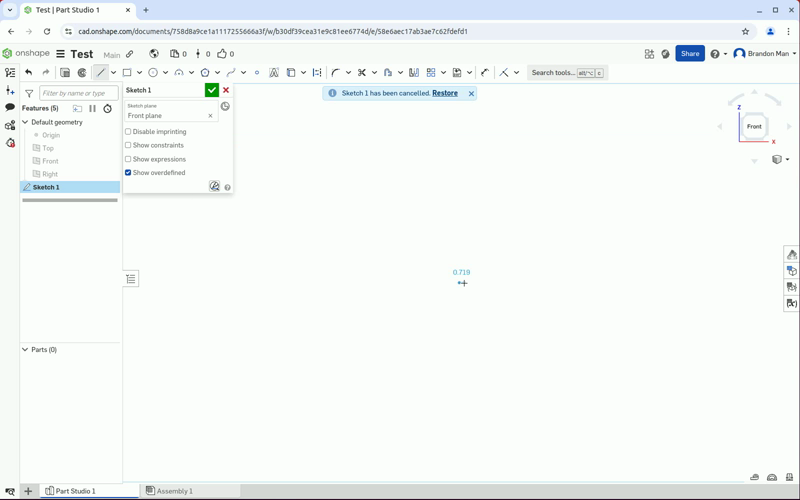
scroll(6)
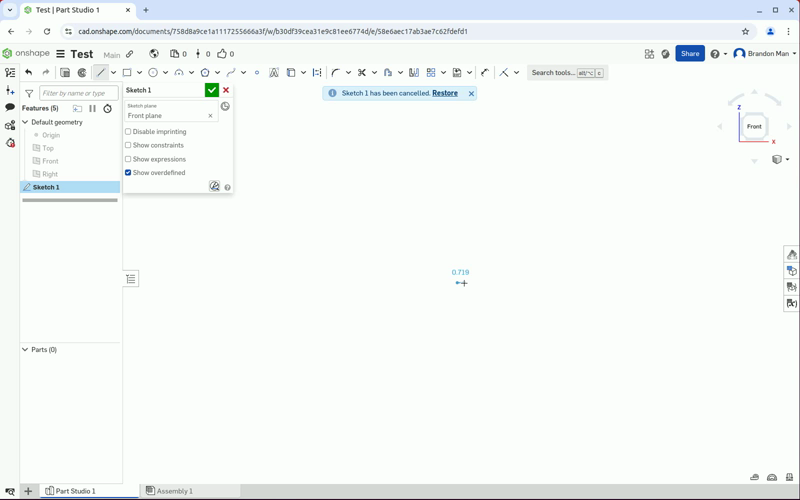
scroll(6)
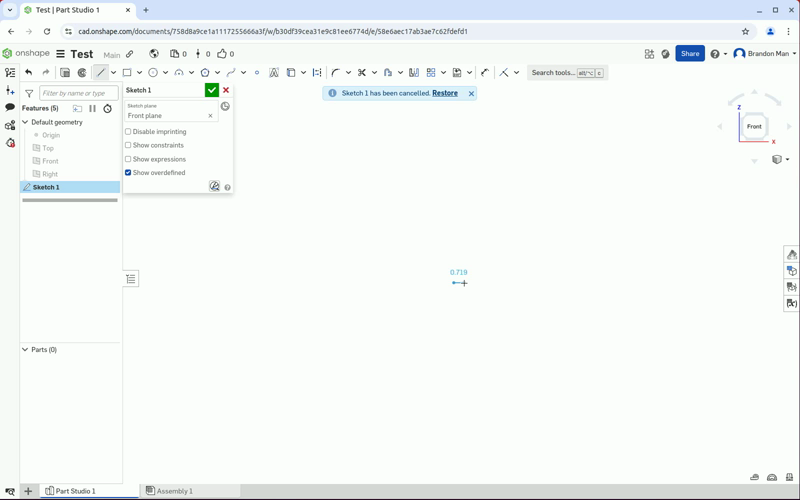
scroll(6)
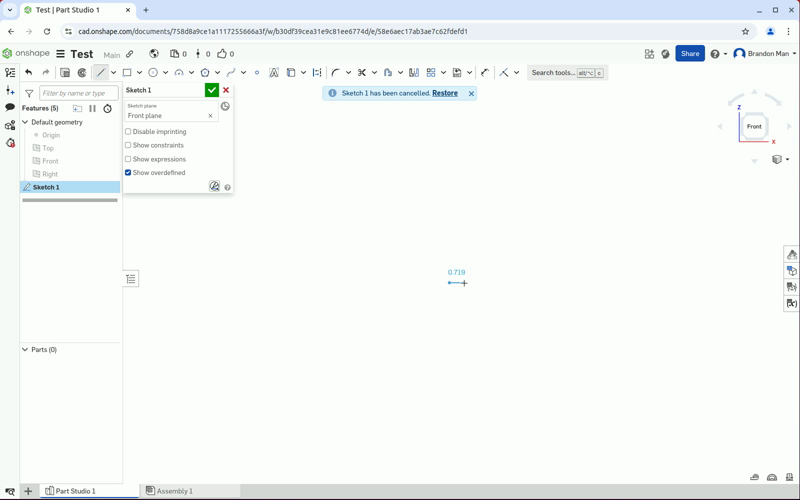
scroll(6)
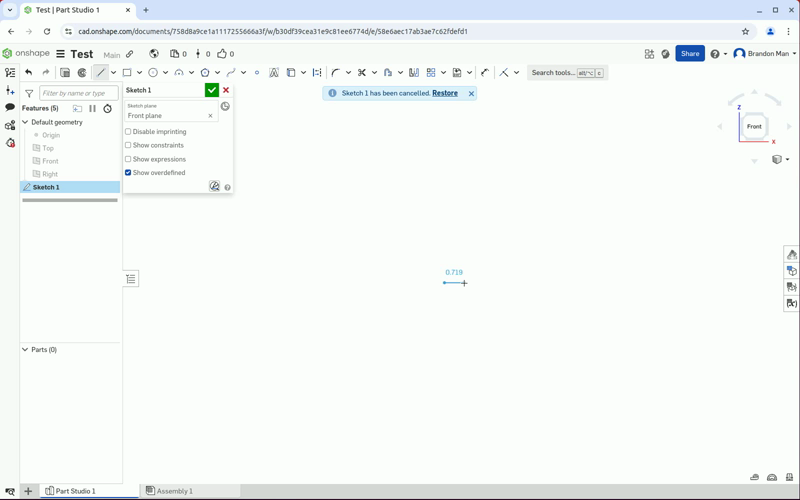
scroll(6)
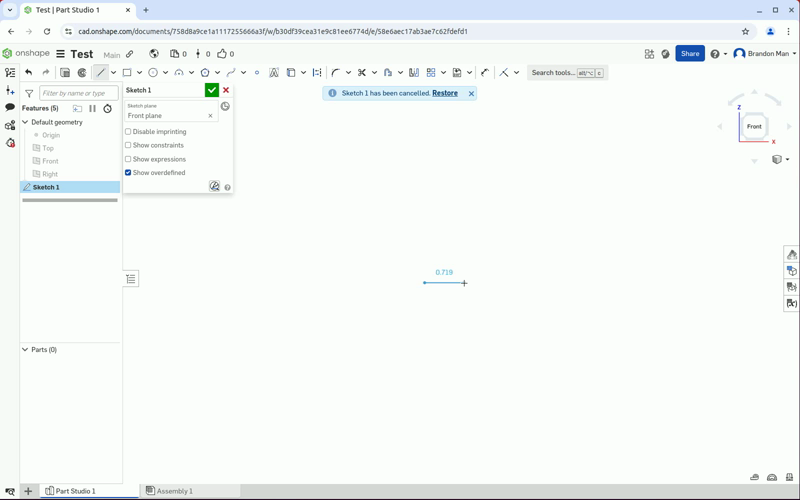
click(464, 282)
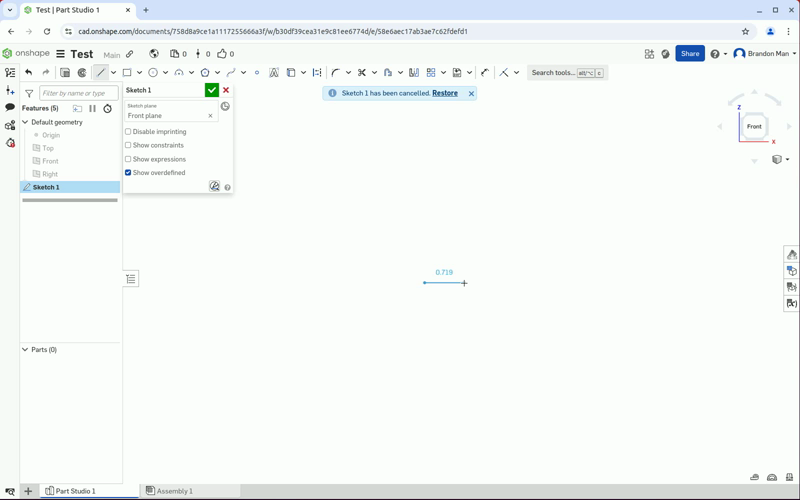
scroll(-6)
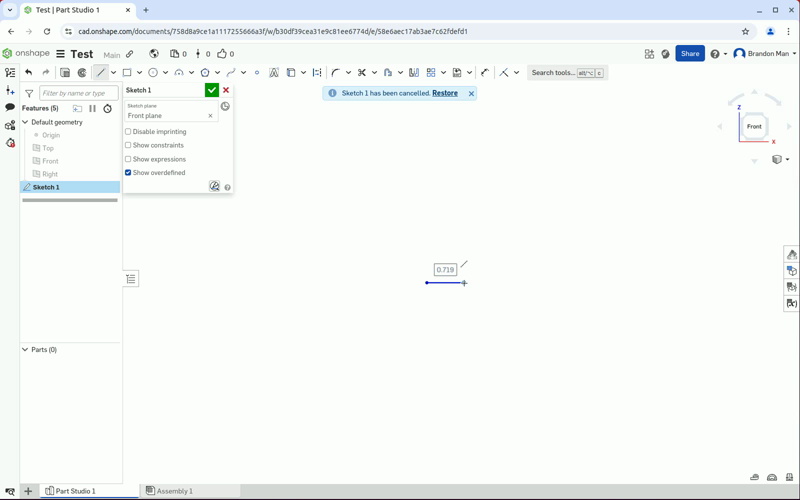
scroll(-6)
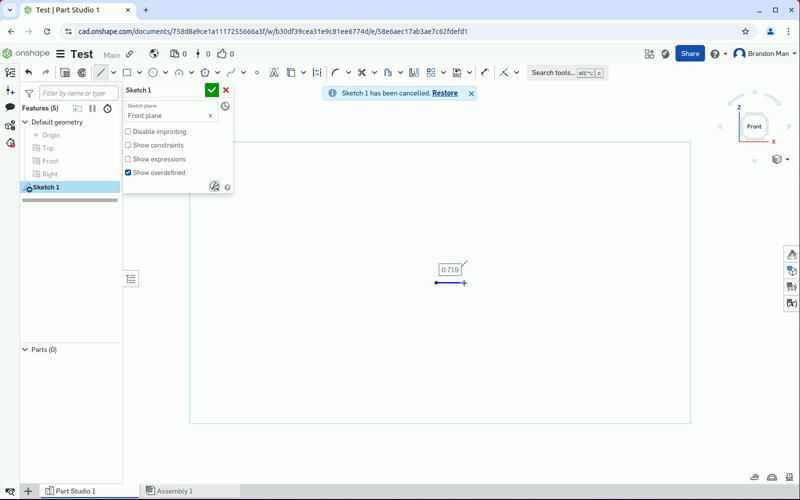
scroll(-6)
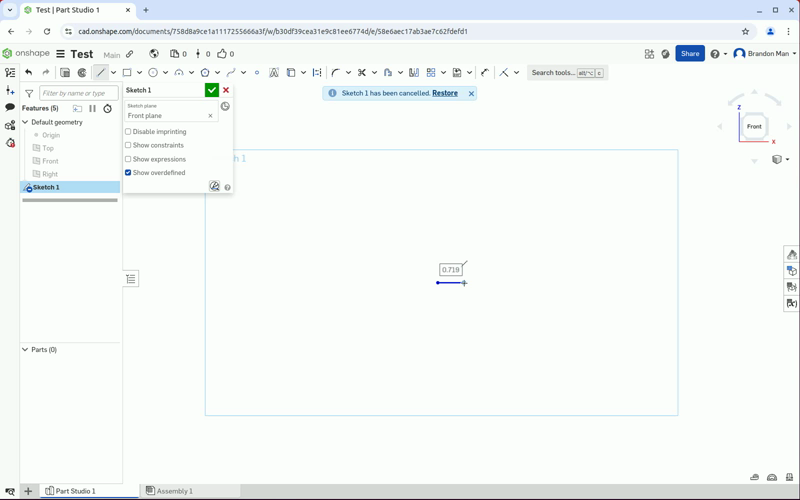
scroll(-6)
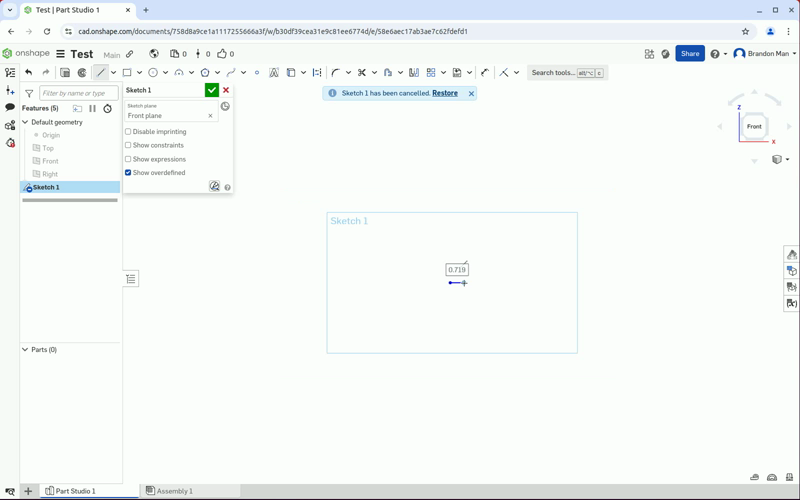
scroll(-6)
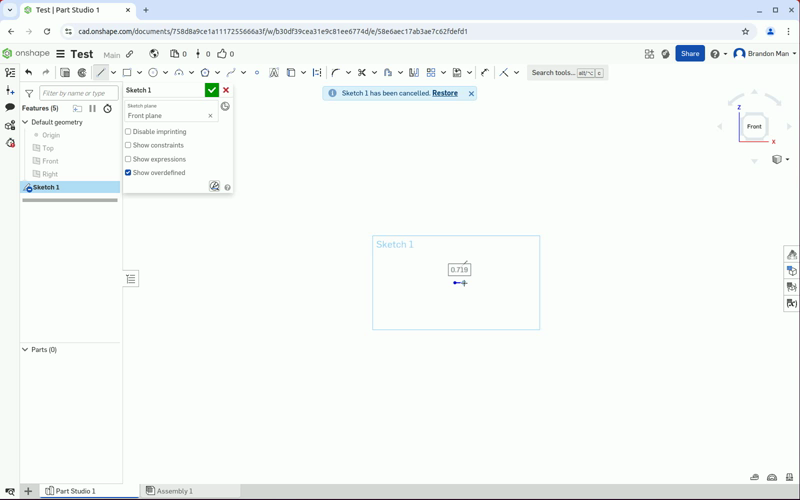
scroll(-6)
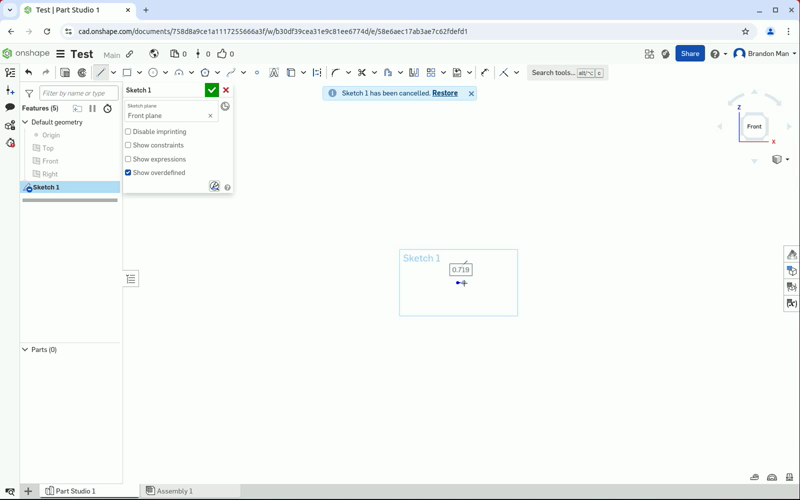
scroll(-6)
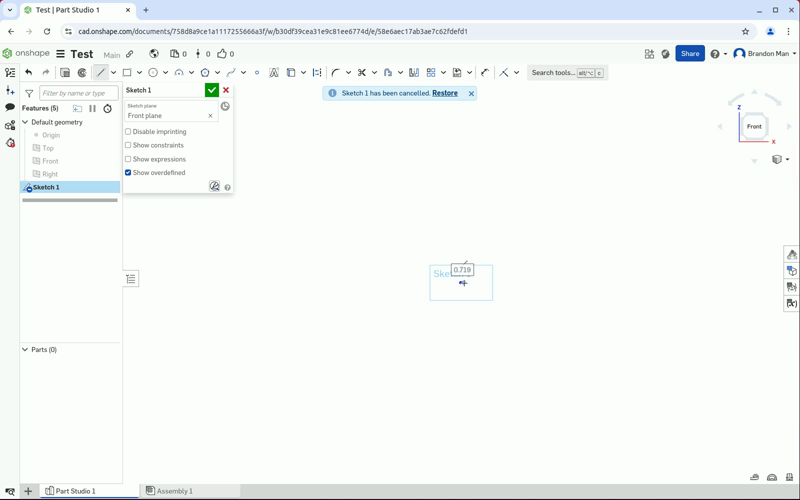
key_up(shift)
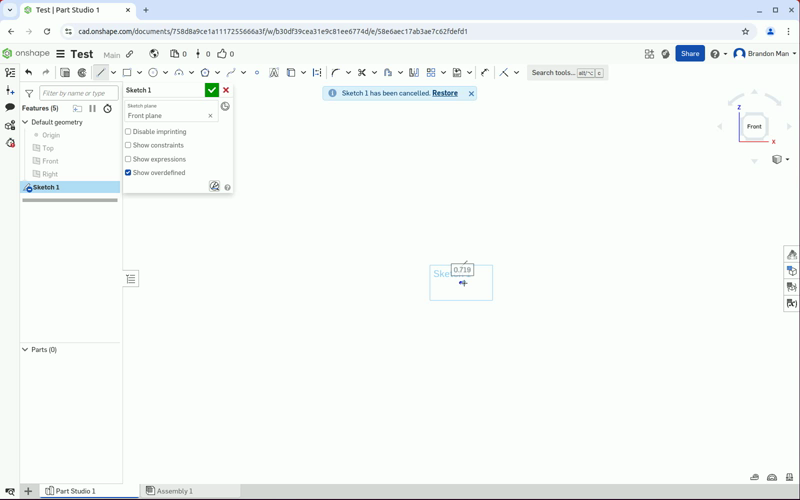
key_down(shift)
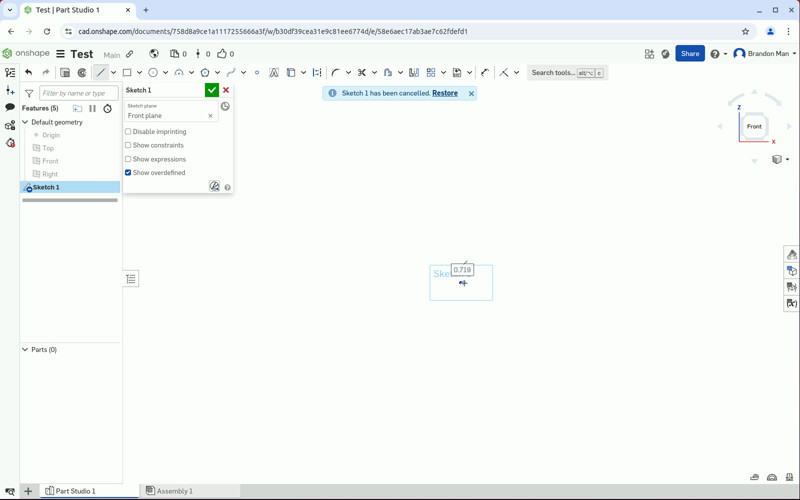
mouse_move(464, 170)
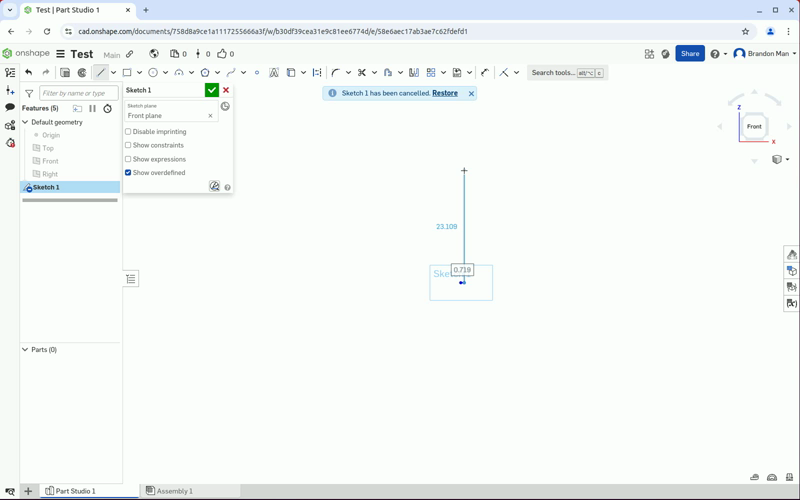
click(464, 170)
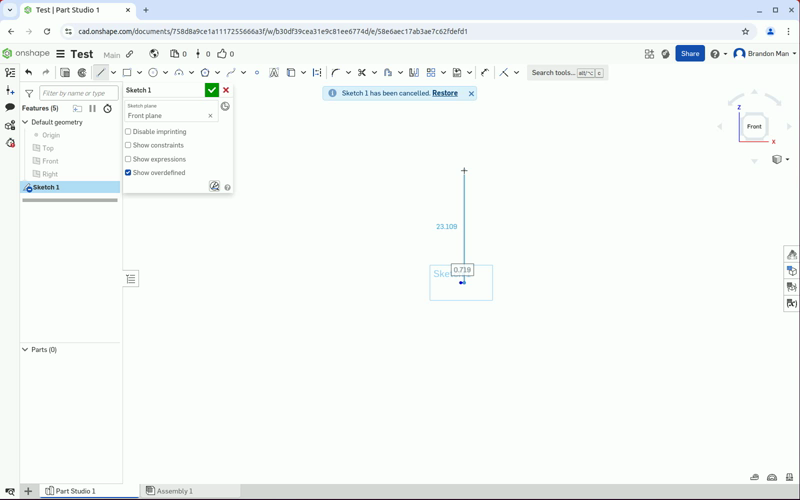
key_up(shift)
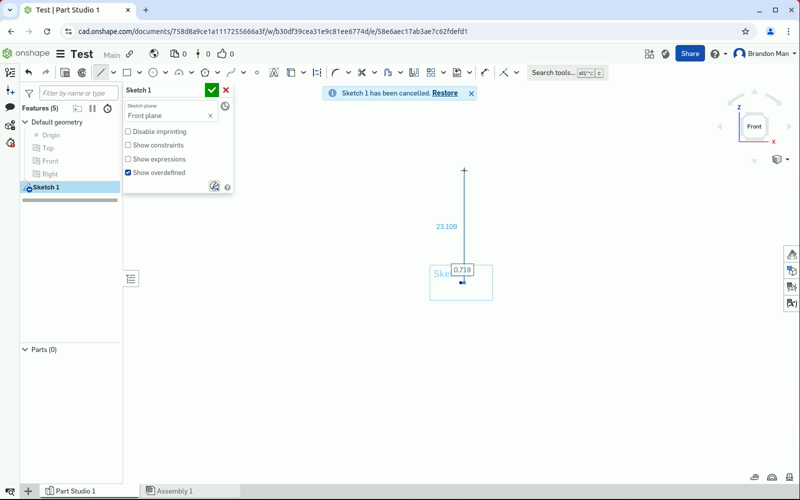
key_down(shift)
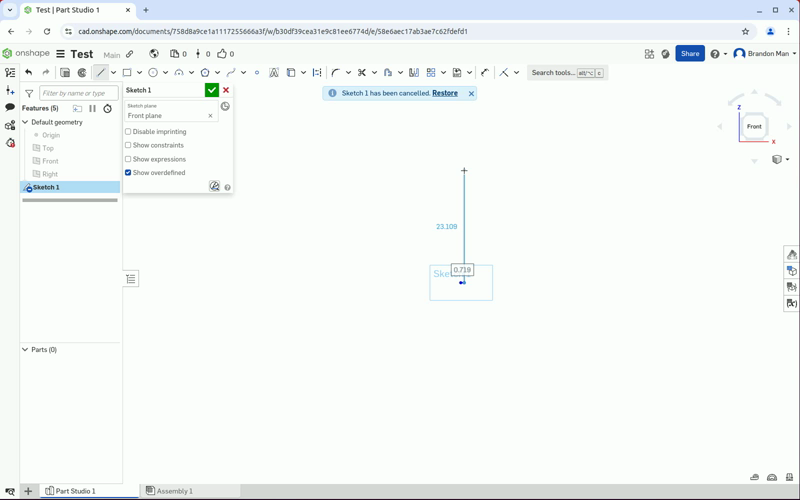
mouse_move(494, 170)
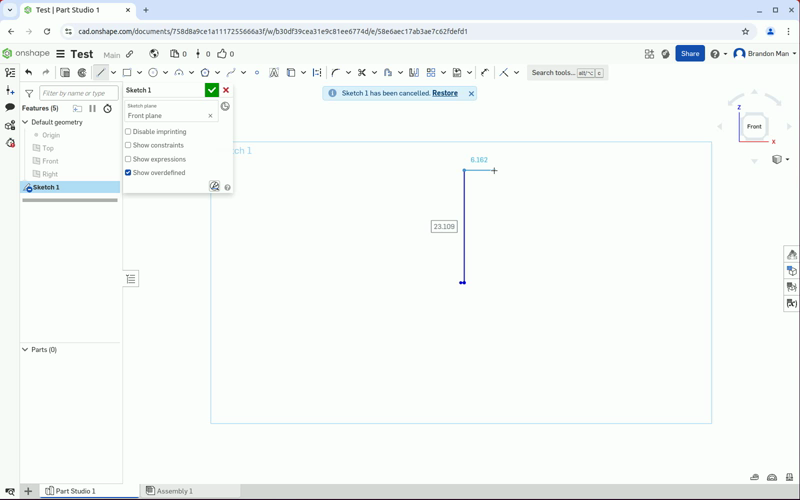
mouse_move(460, 170)
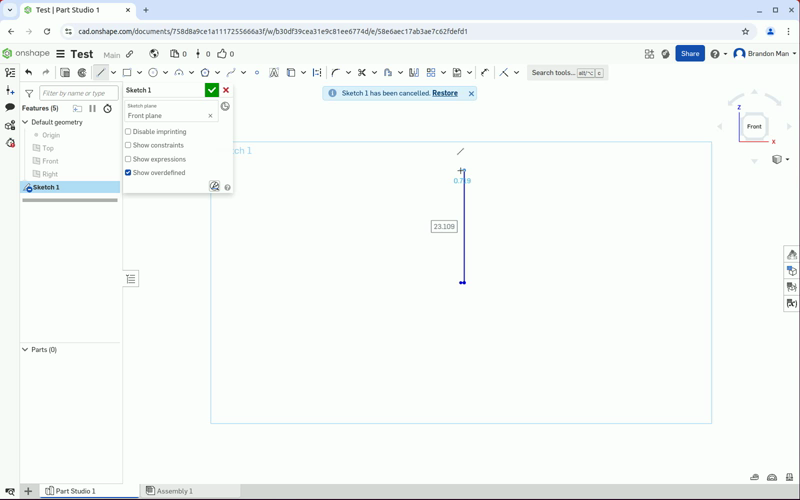
scroll(6)
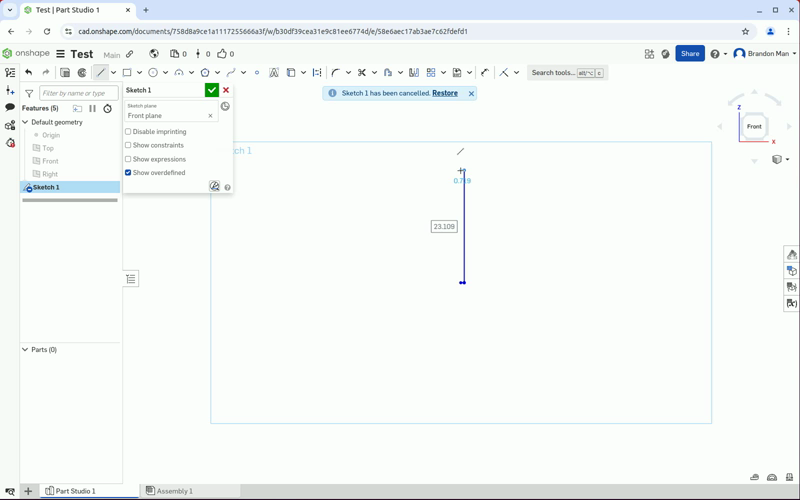
scroll(6)
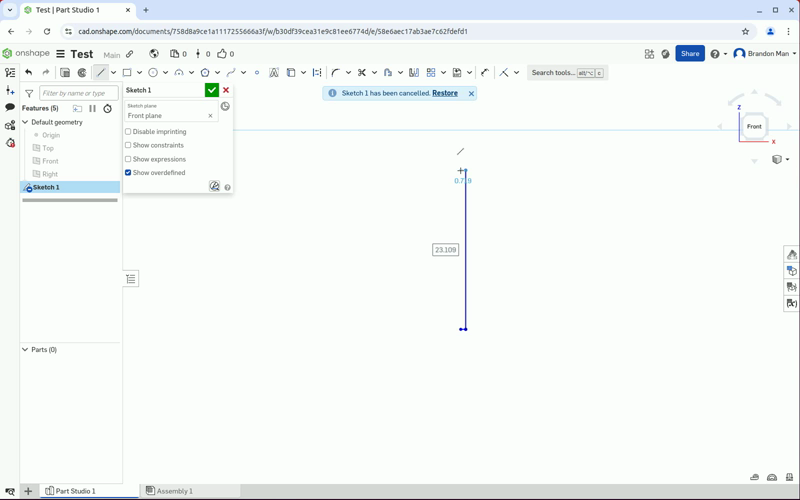
scroll(6)
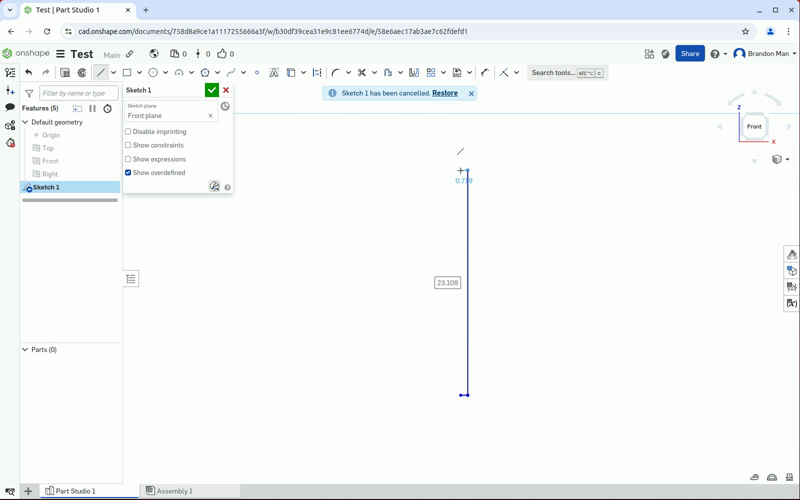
scroll(6)
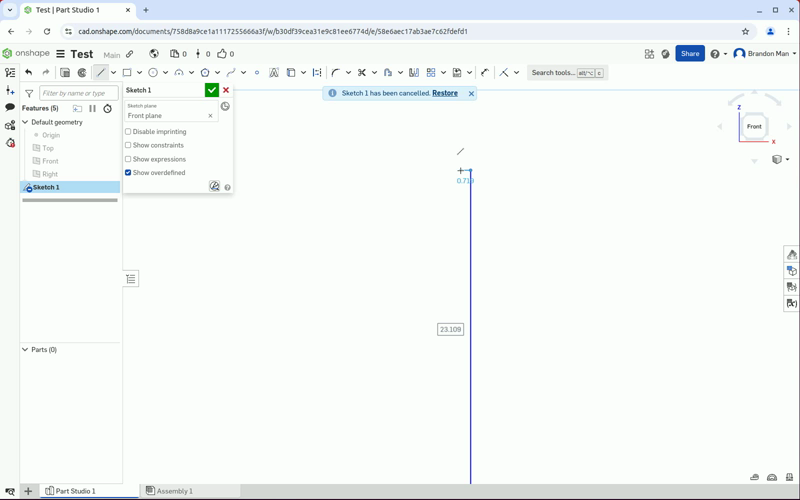
scroll(6)
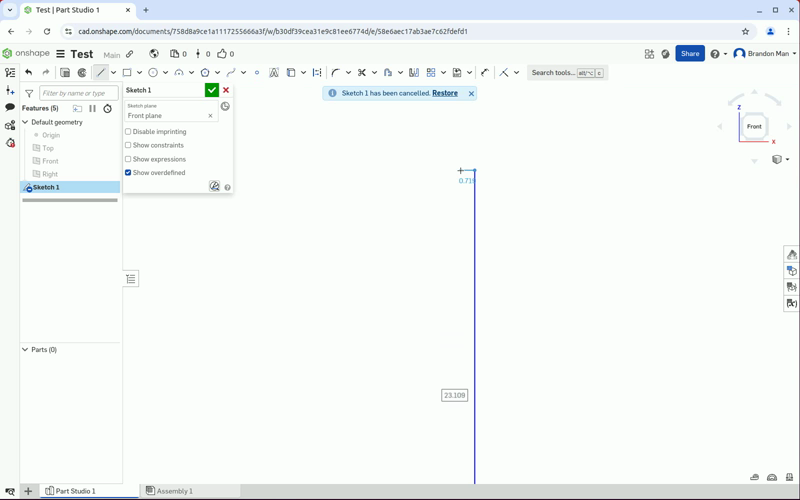
scroll(6)
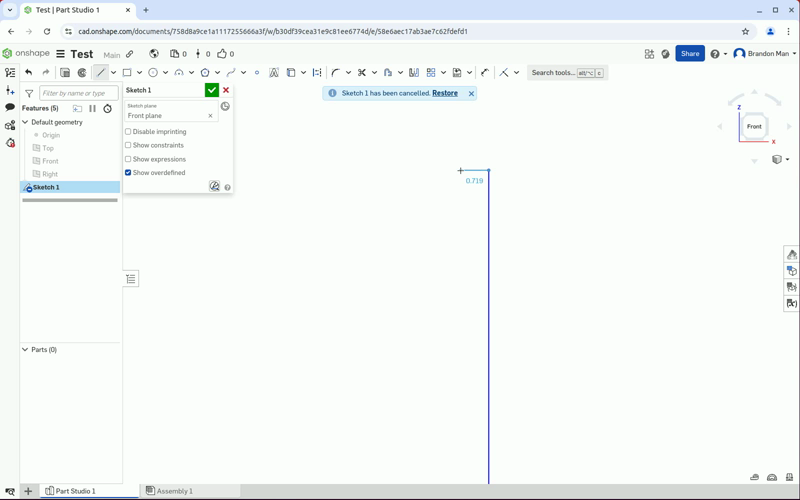
scroll(6)
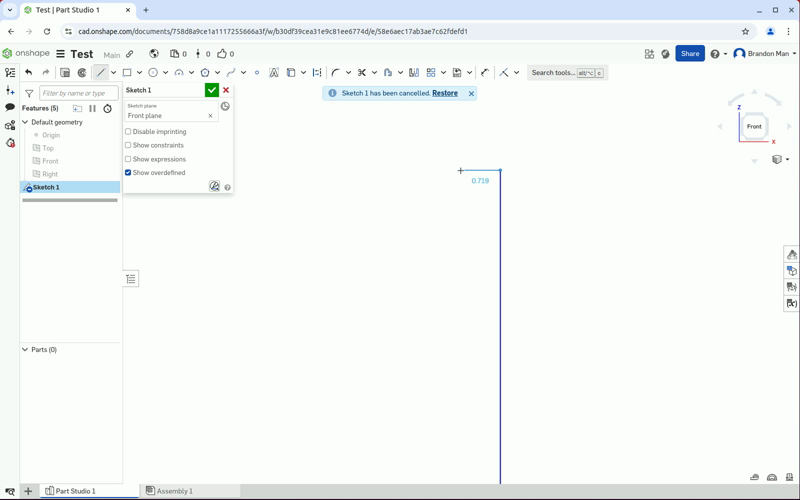
click(460, 170)
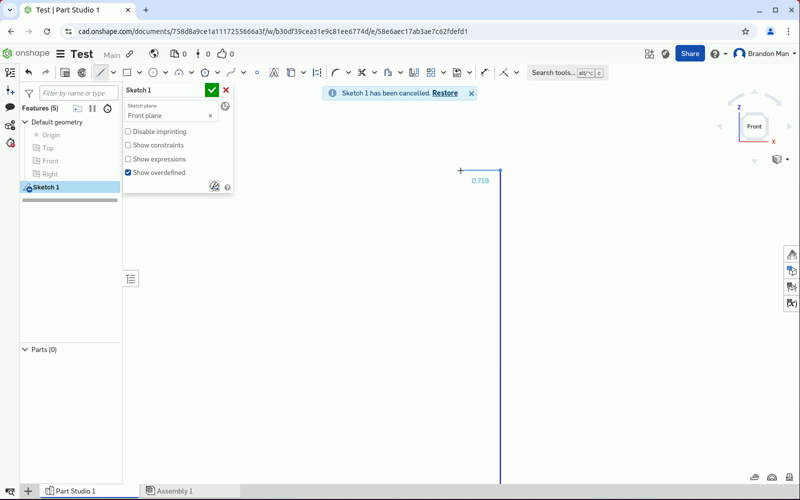
scroll(-6)
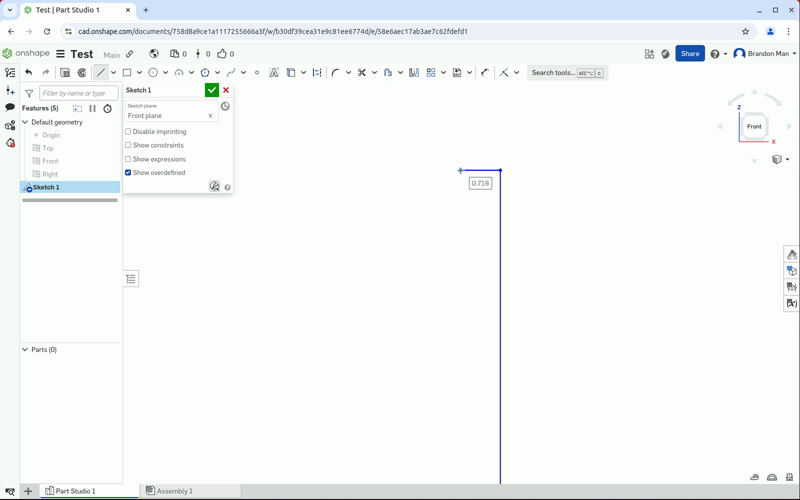
scroll(-6)
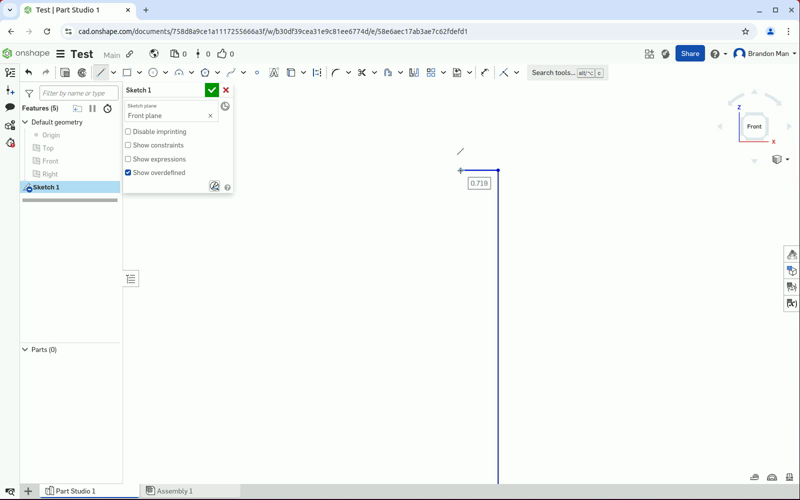
scroll(-6)
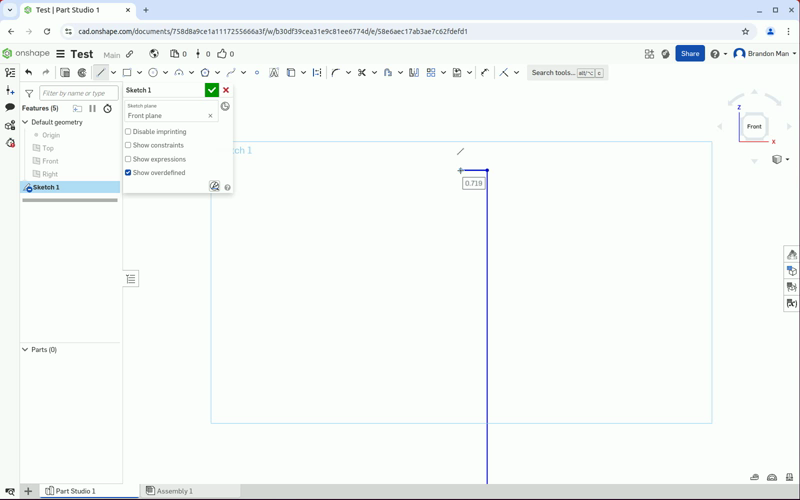
scroll(-6)
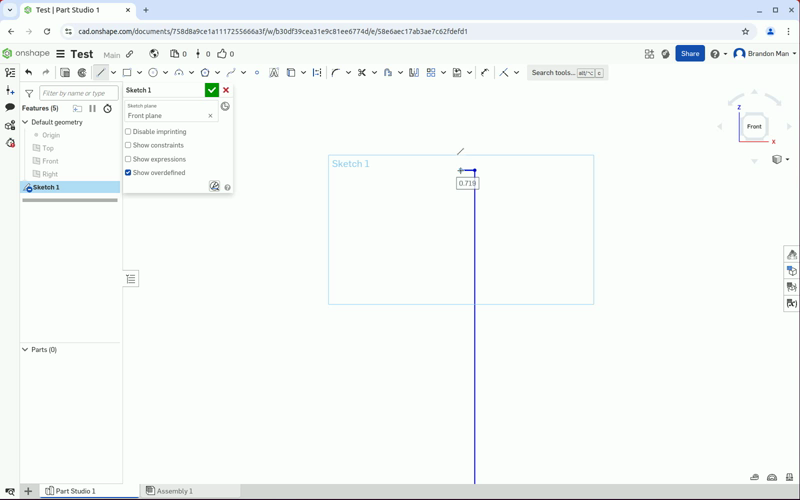
scroll(-6)
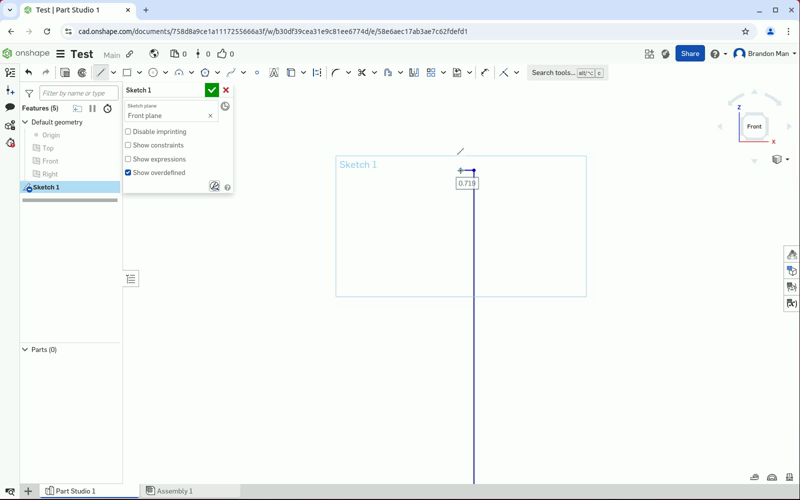
scroll(-6)
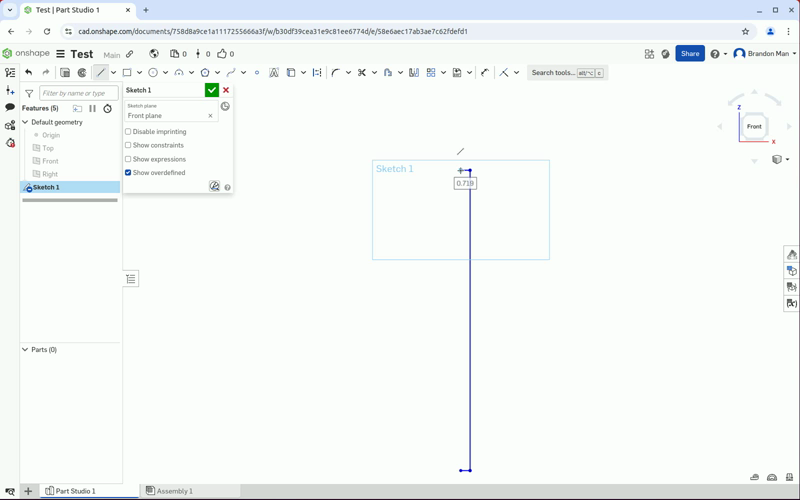
scroll(-6)
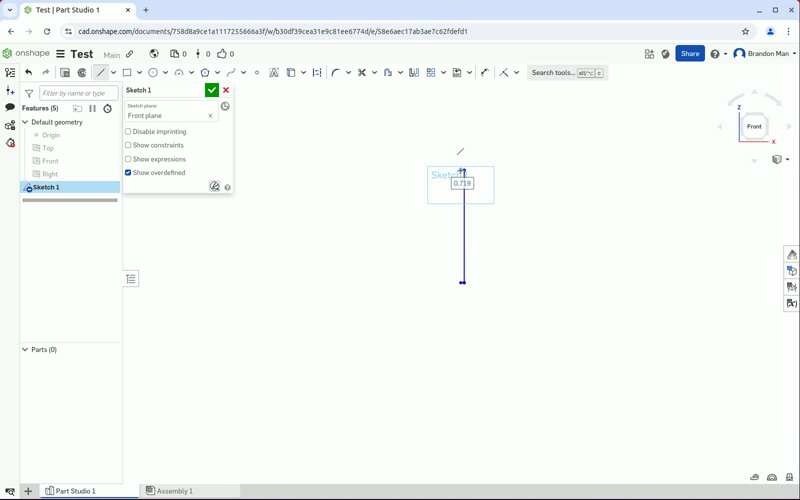
key_up(shift)
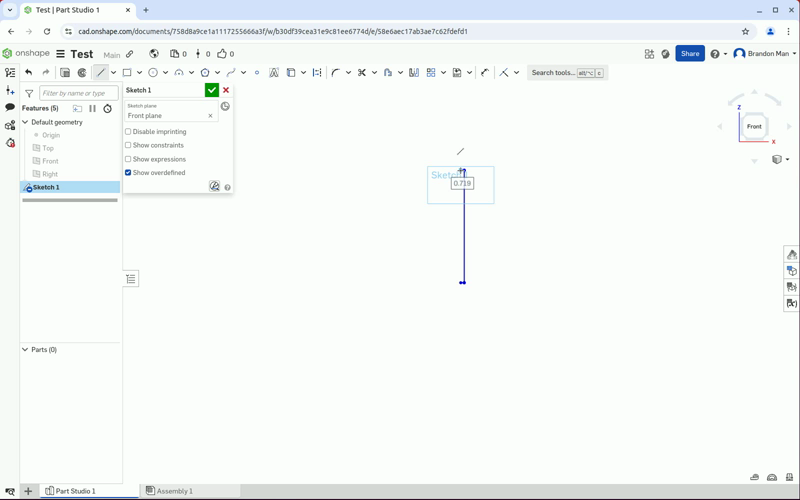
key_down(shift)
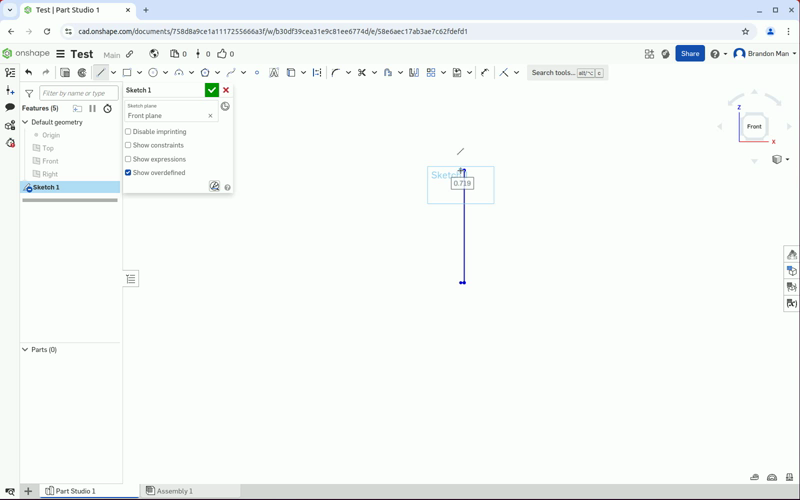
mouse_move(460, 282)
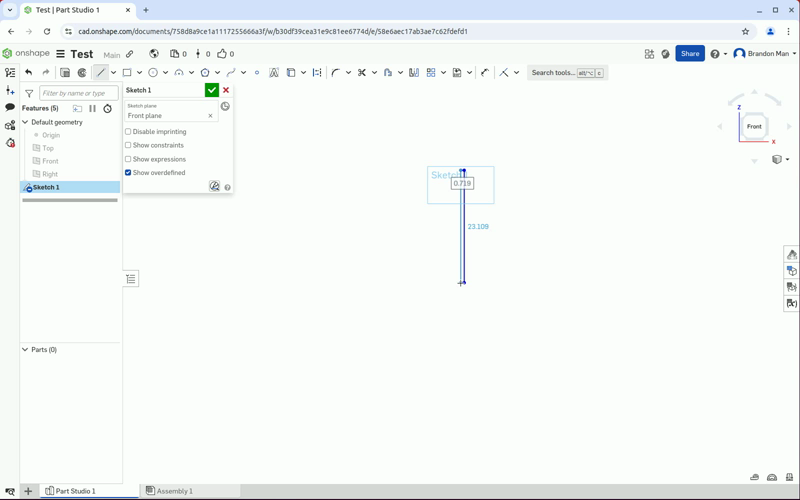
scroll(6)
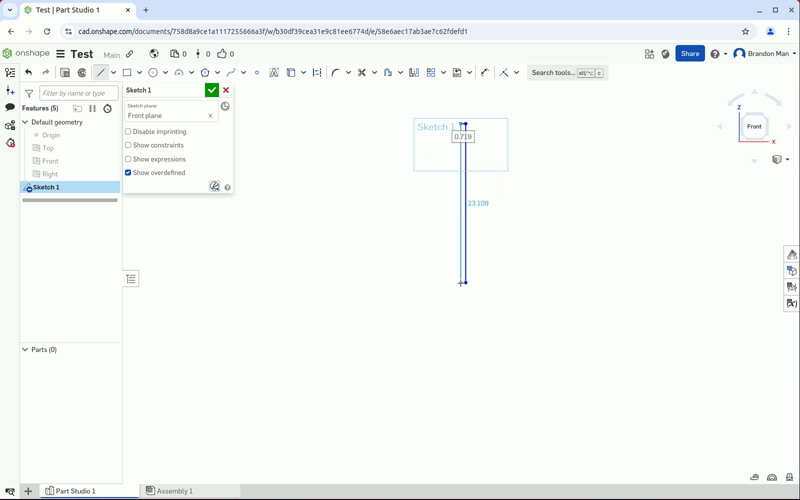
scroll(6)
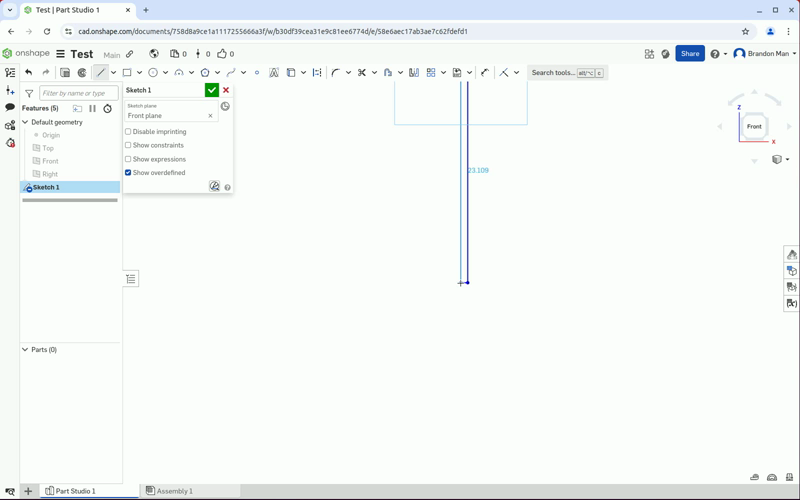
scroll(6)
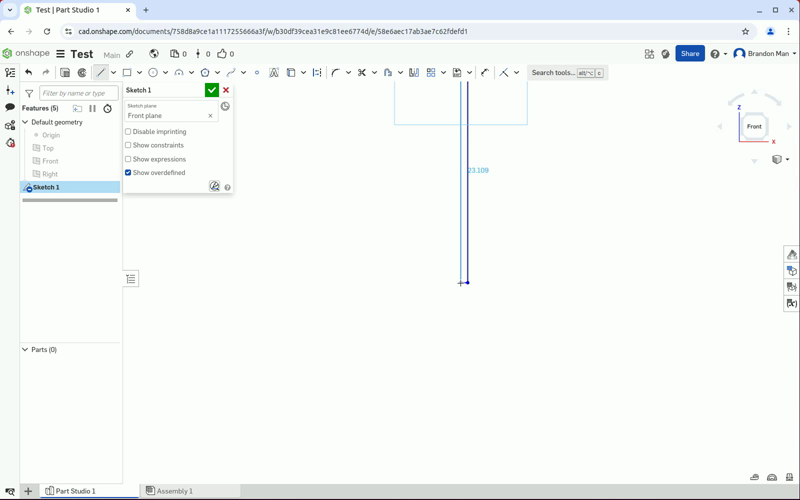
scroll(6)
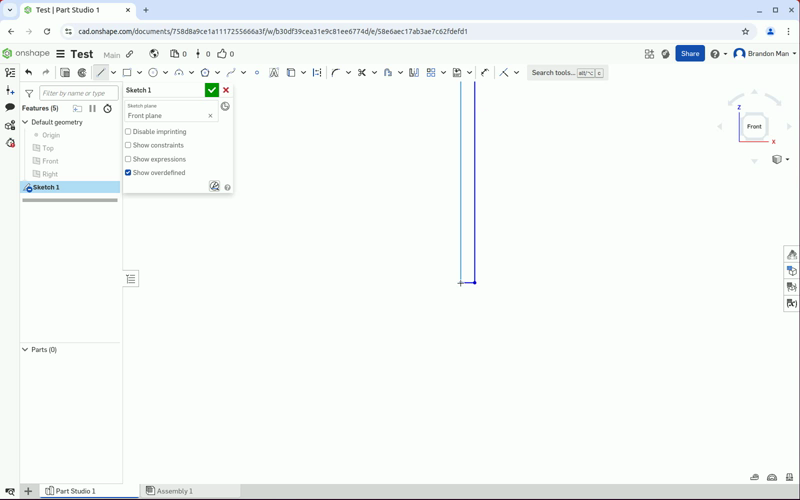
scroll(6)
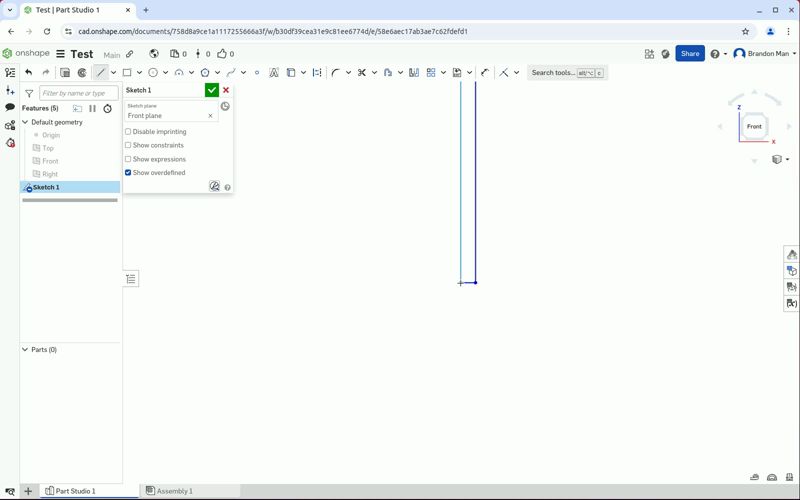
scroll(6)
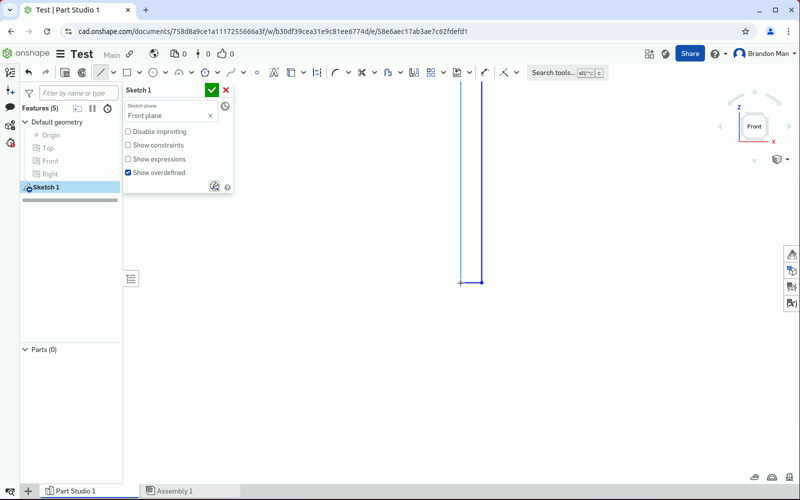
scroll(6)
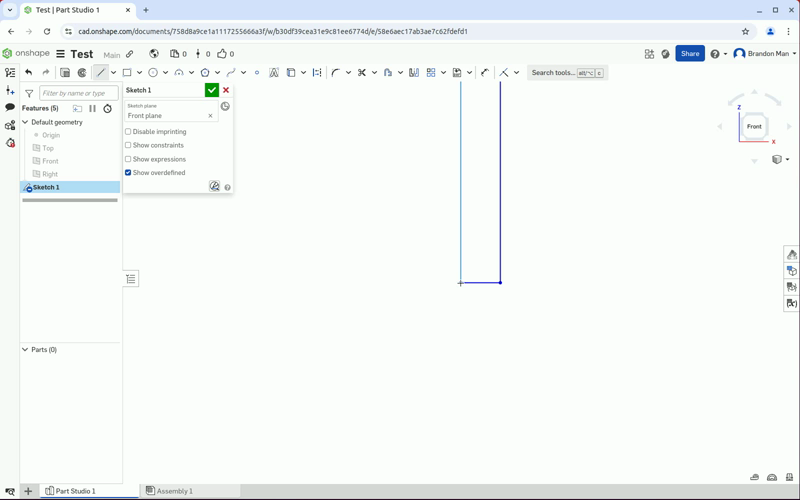
key_up(shift)
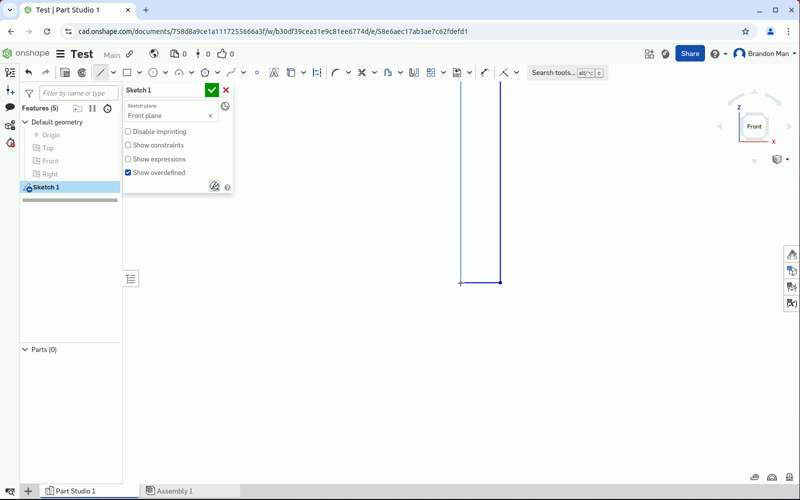
click(460, 282)
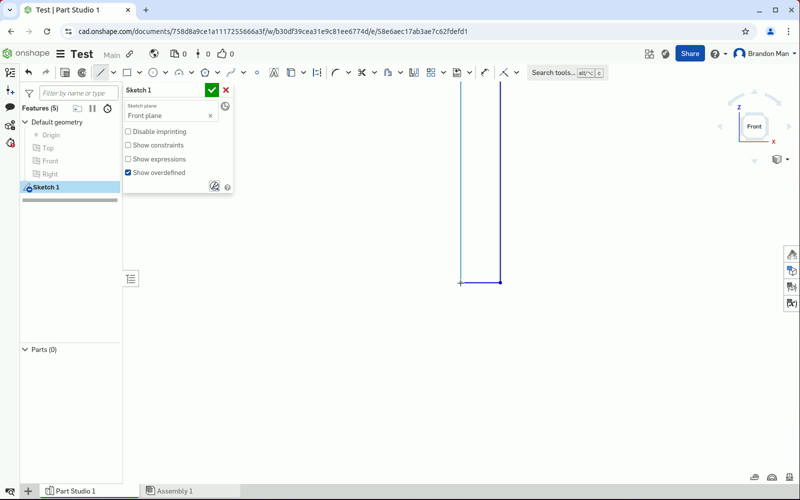
scroll(-6)
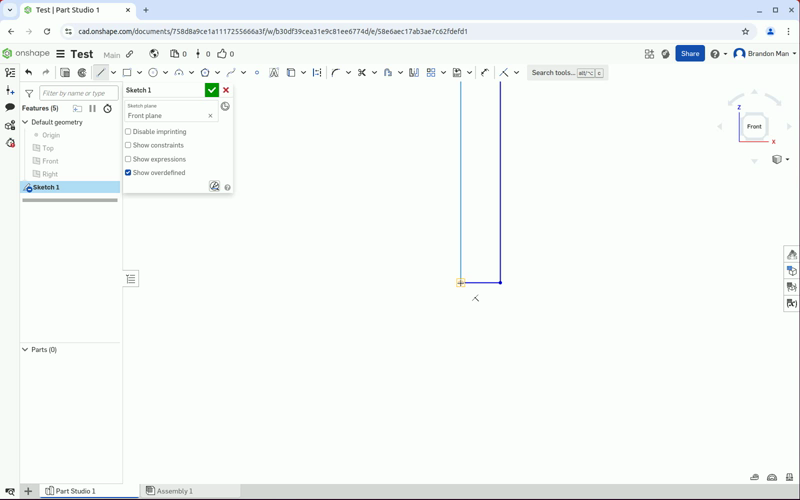
scroll(-6)
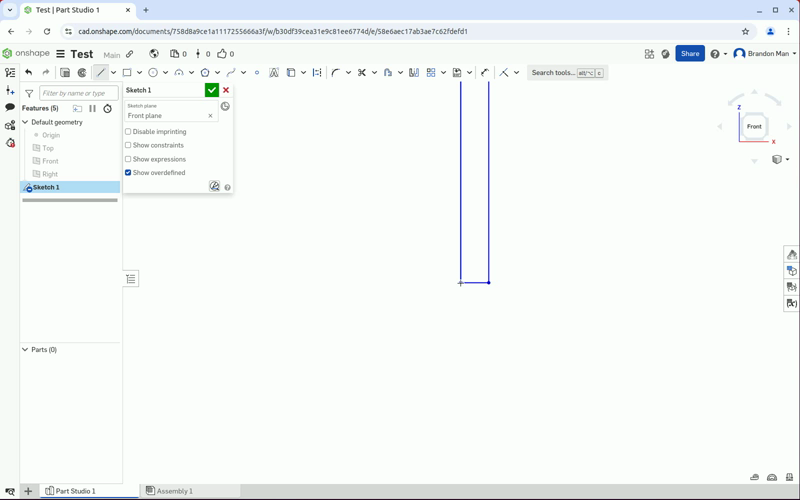
scroll(-6)
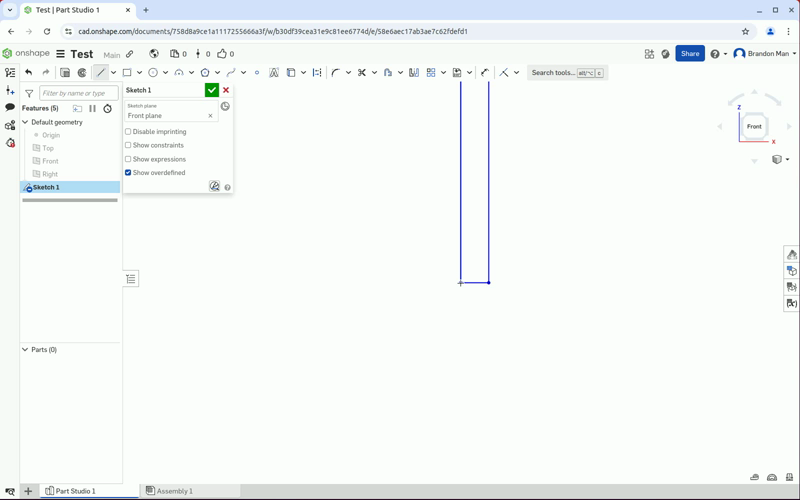
scroll(-6)
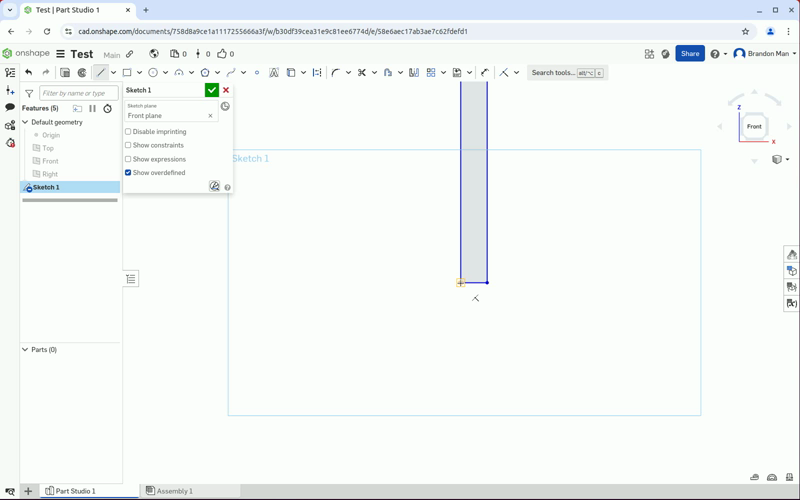
scroll(-6)
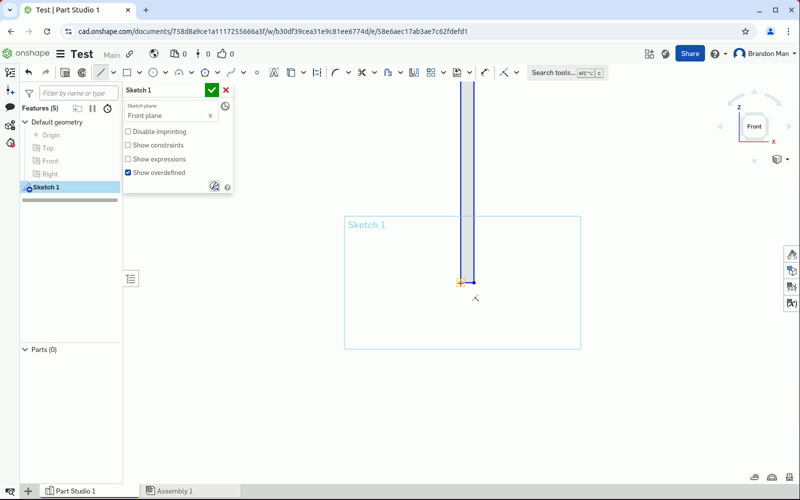
scroll(-6)
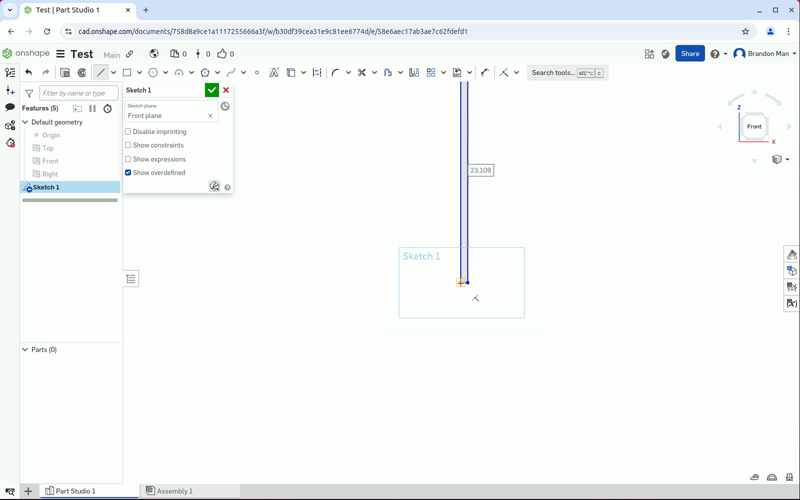
scroll(-6)
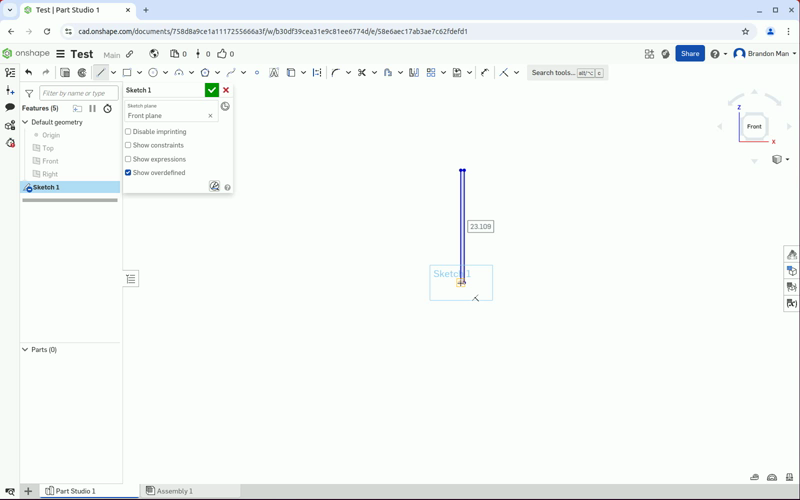
key(esc)
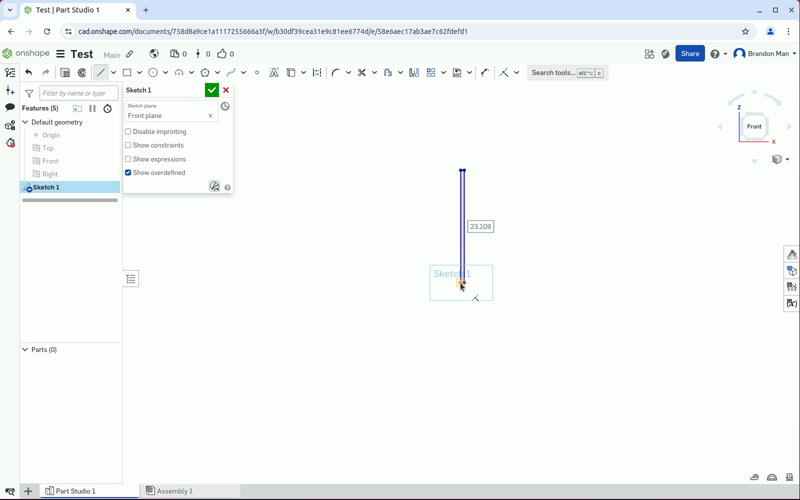
mouse_move(463, 239)
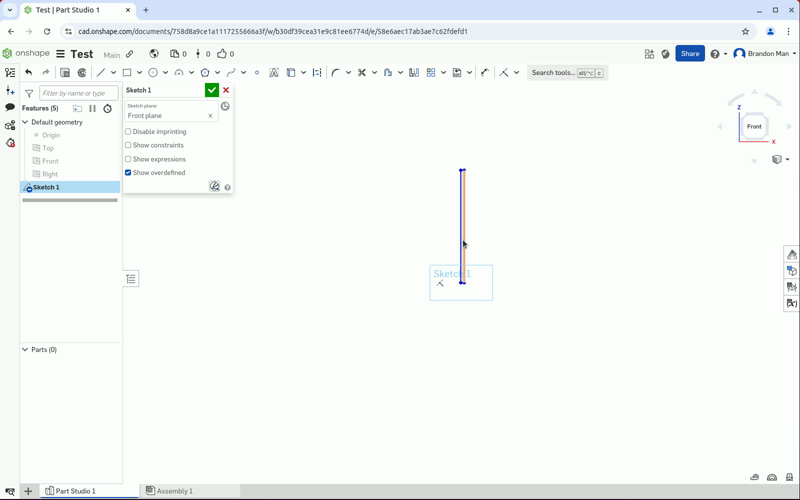
scroll(6)
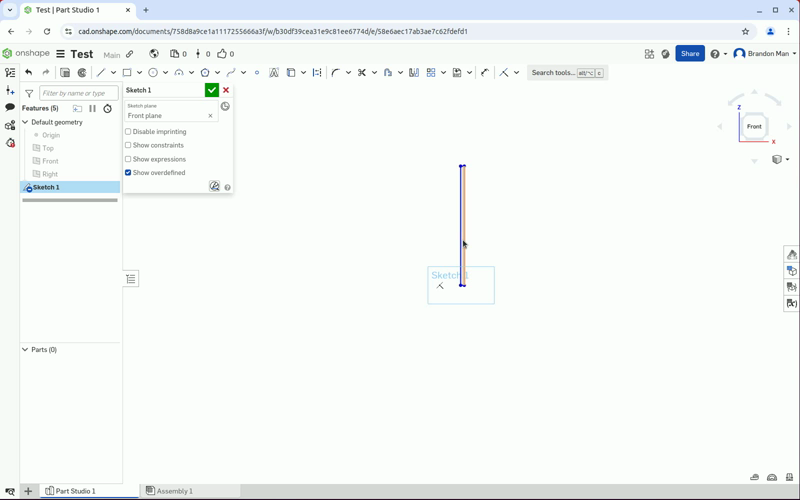
scroll(6)
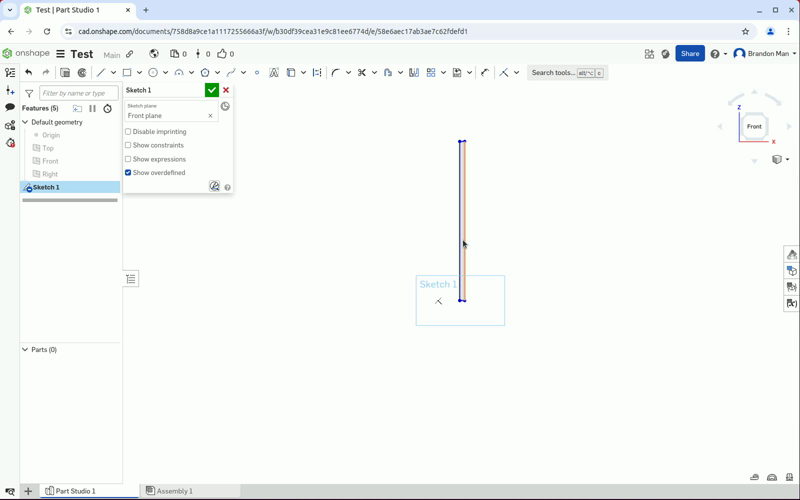
scroll(6)
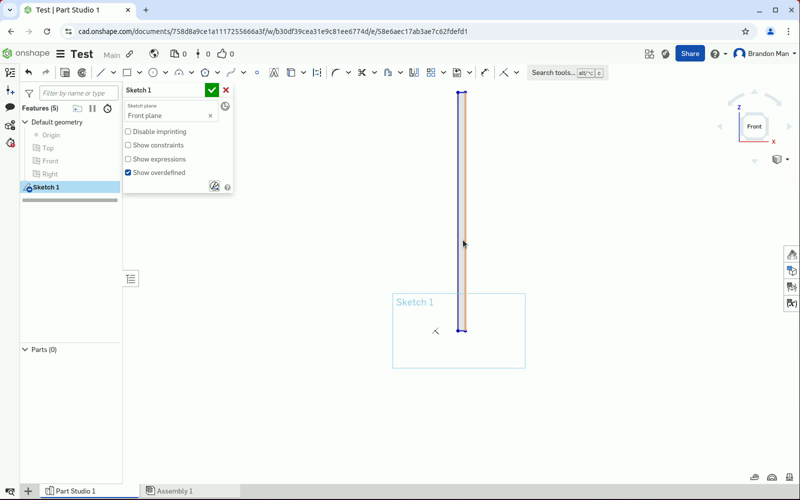
scroll(6)
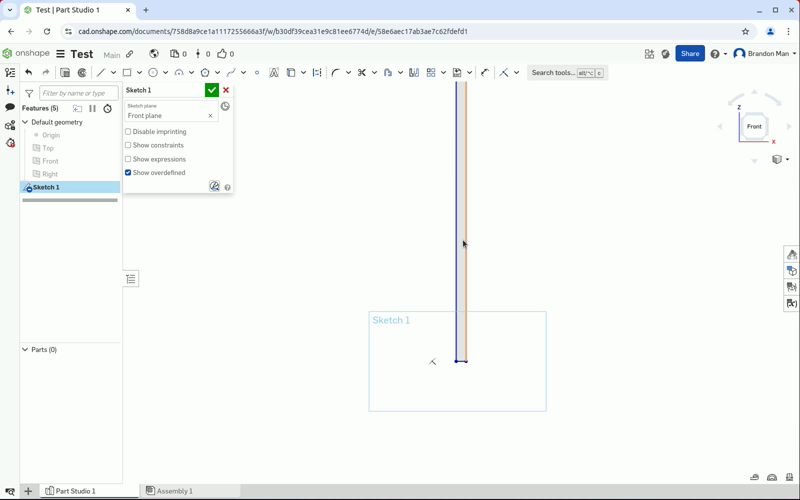
scroll(6)
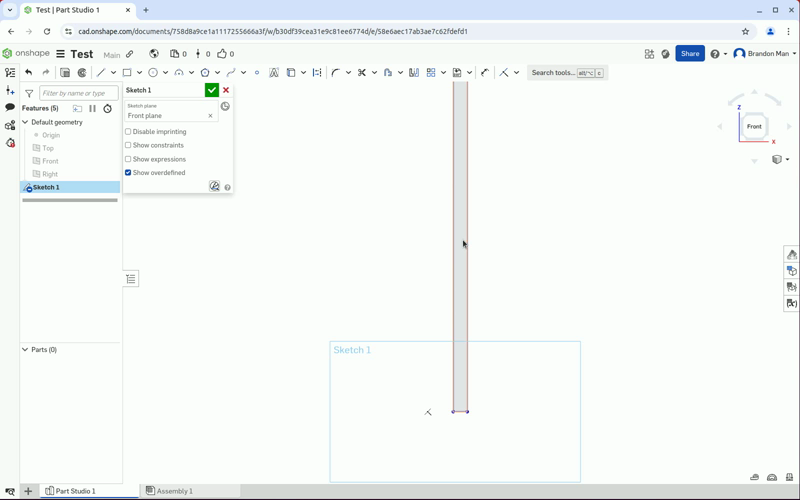
scroll(6)
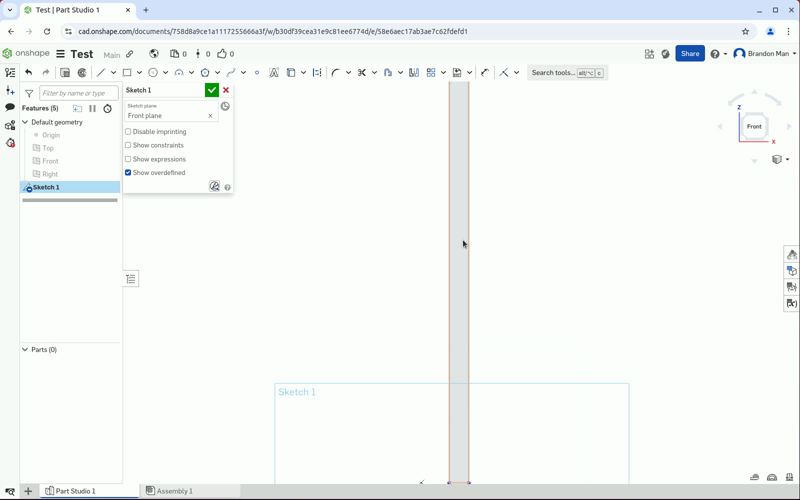
scroll(6)
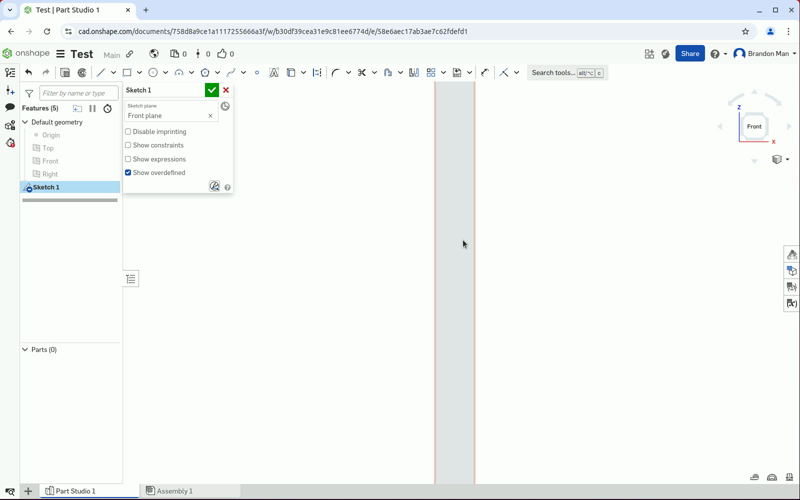
click(463, 239)
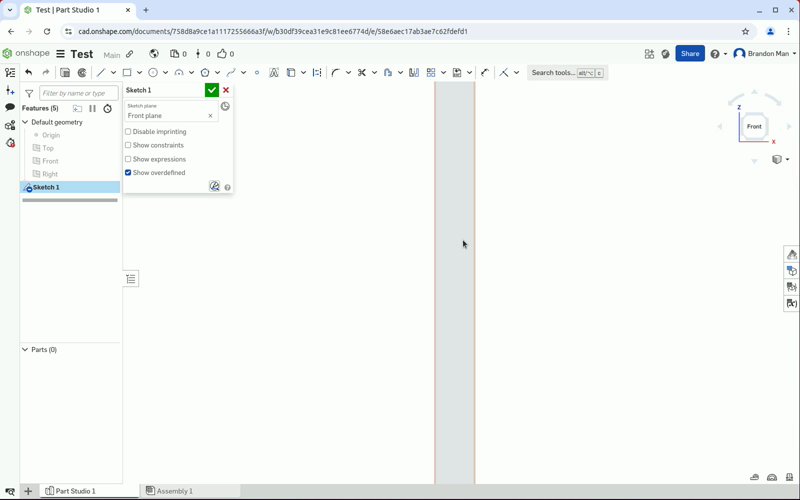
scroll(-6)
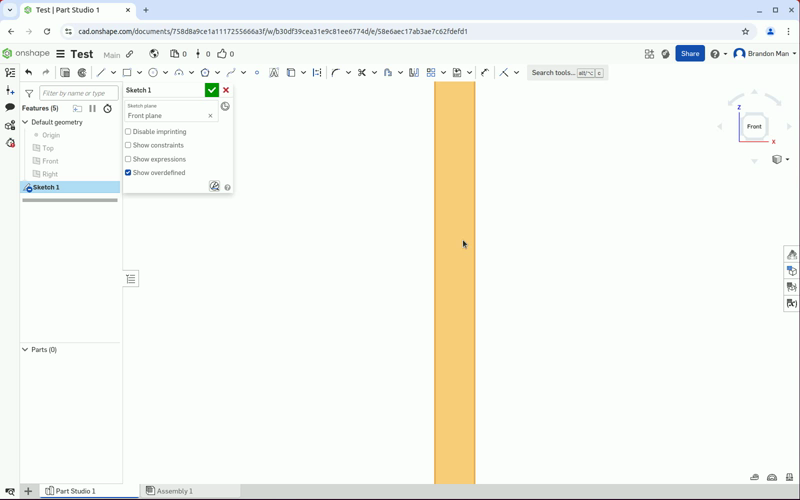
scroll(-6)
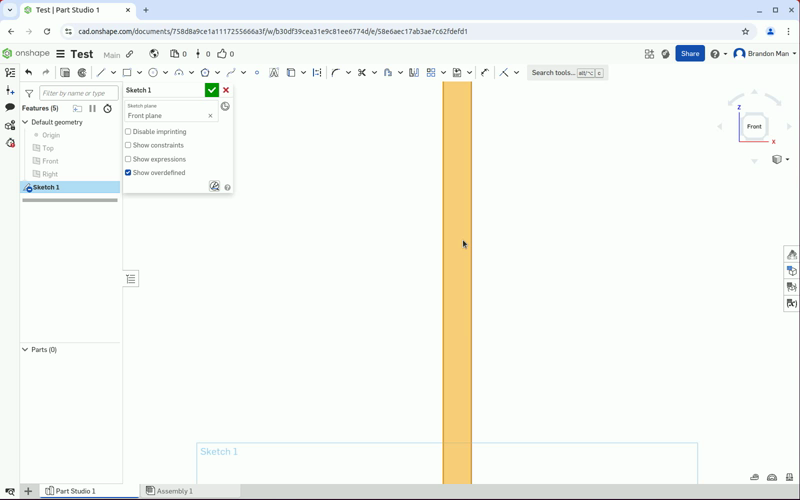
scroll(-6)
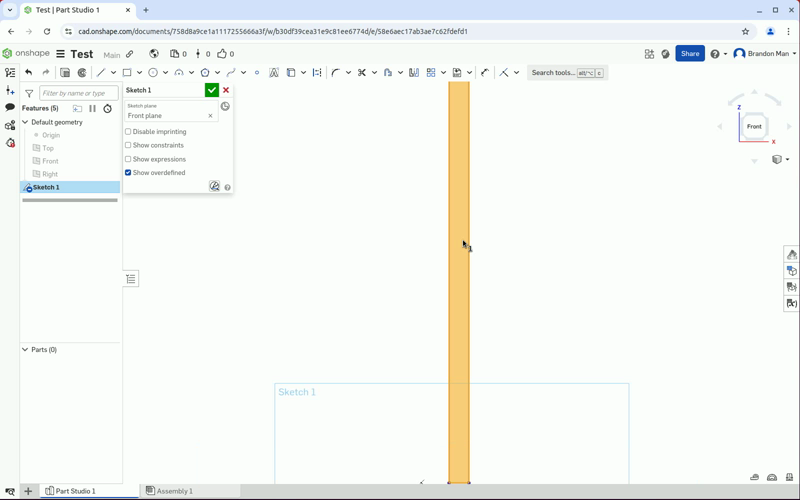
scroll(-6)
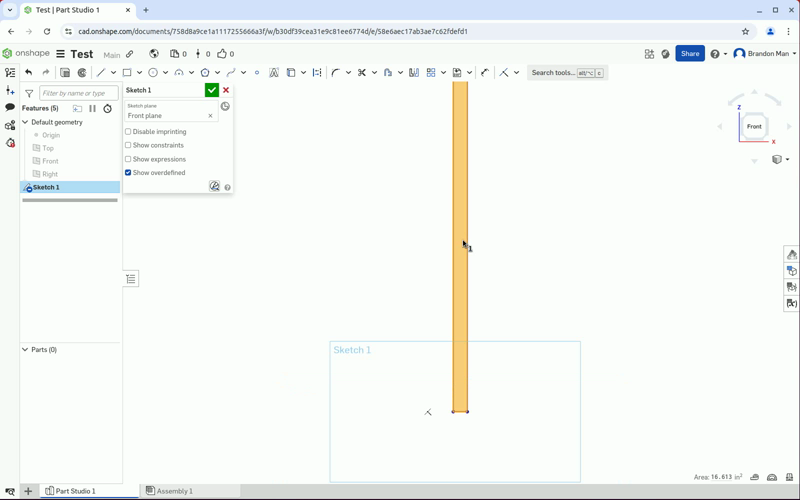
scroll(-6)
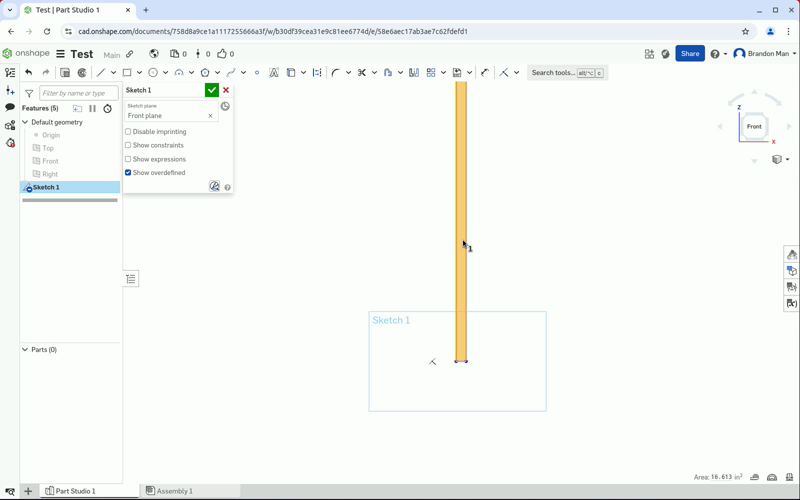
scroll(-6)
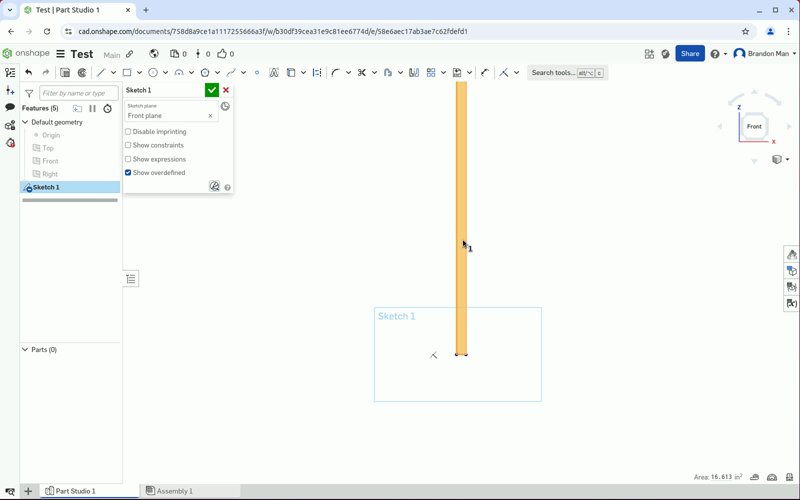
scroll(-6)
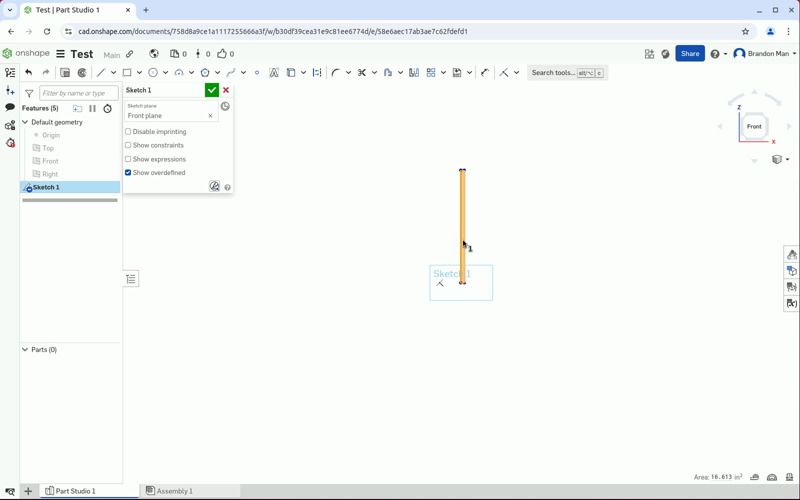
mouse_move(73, 352)
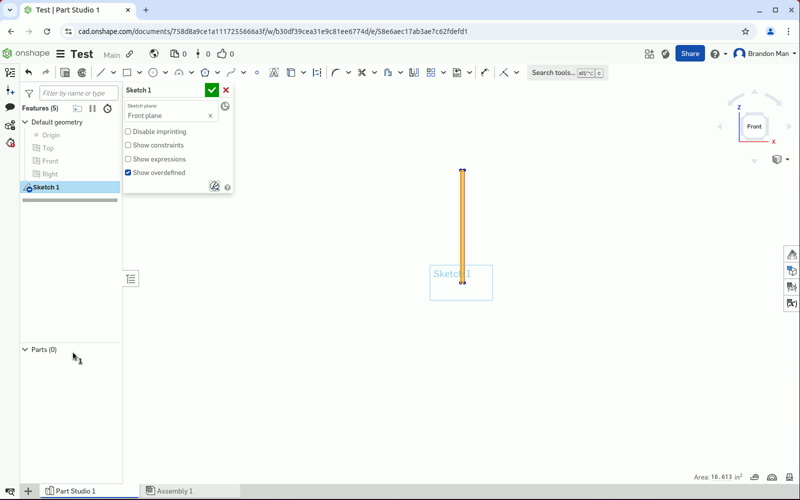
key(shift+y)
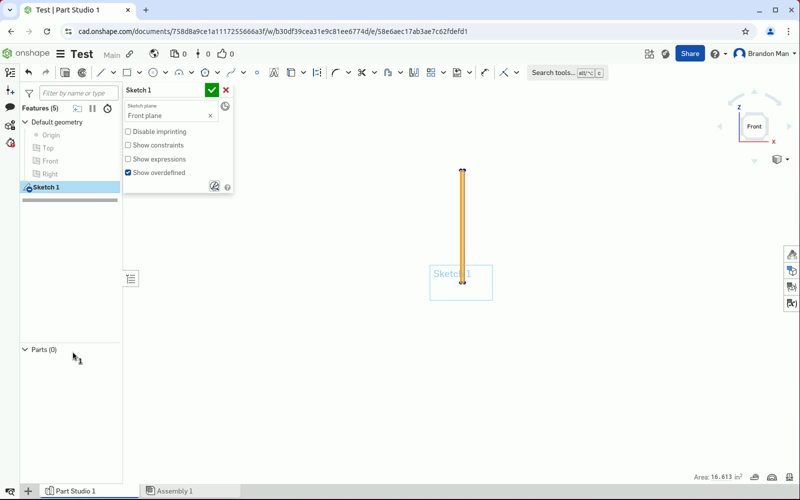
key(shift+e)
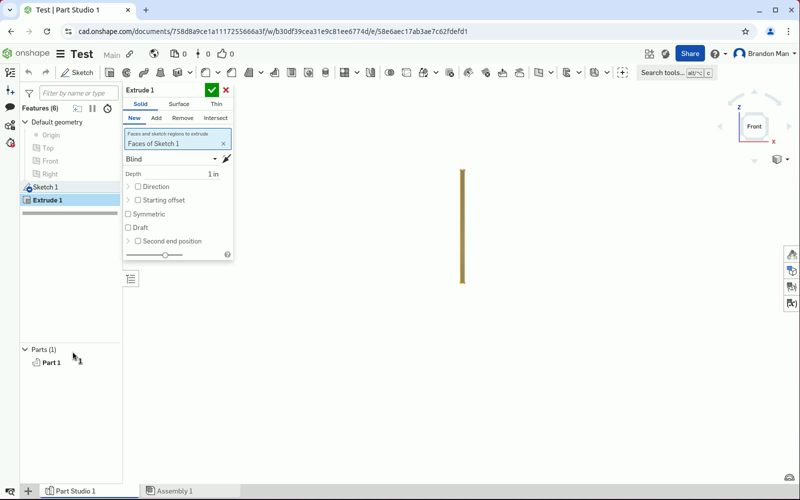
mouse_move(143, 106)
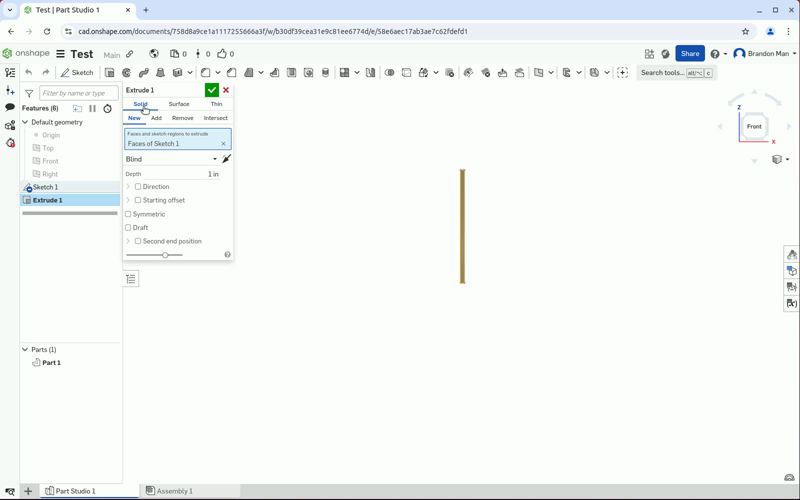
click(143, 106)
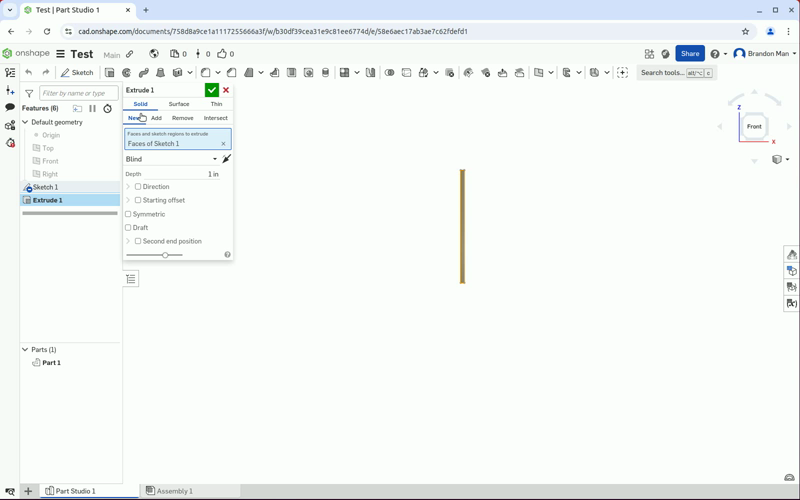
mouse_move(137, 120)
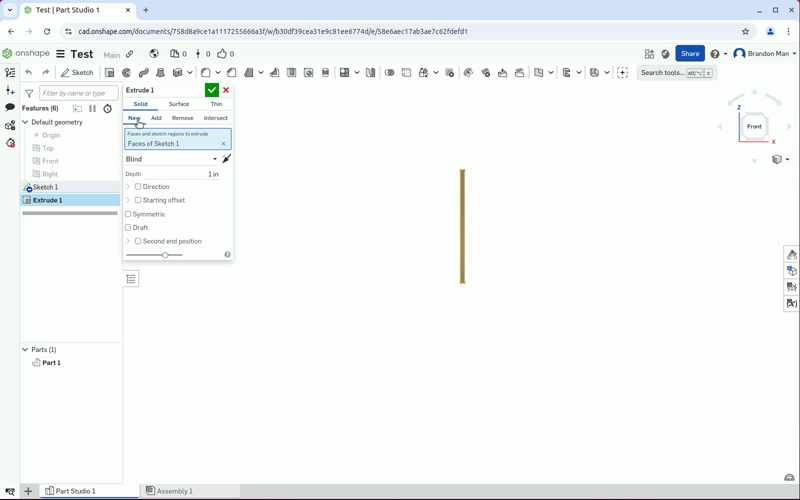
click(137, 120)
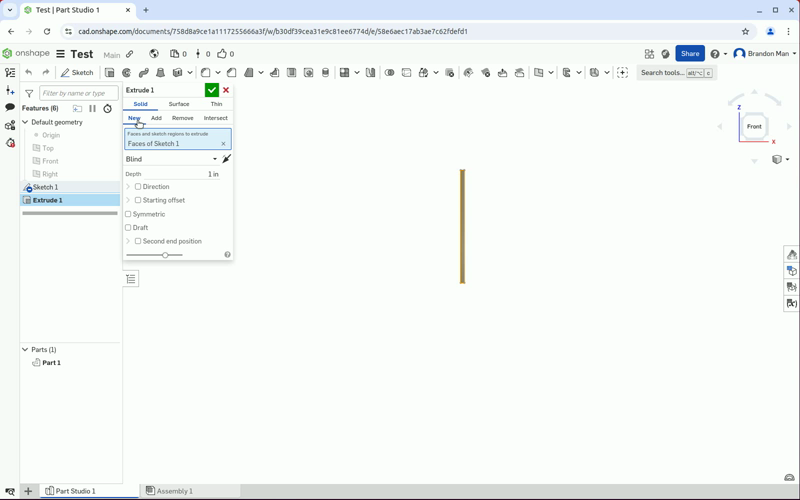
key(tab, 4)
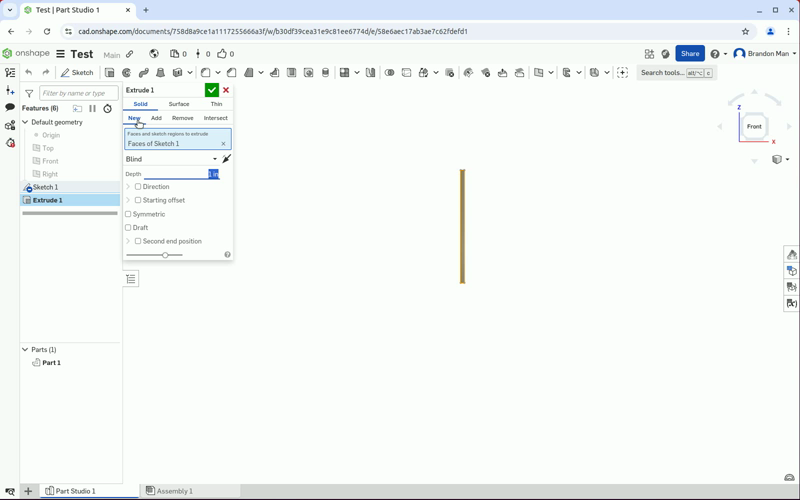
text(23.108)
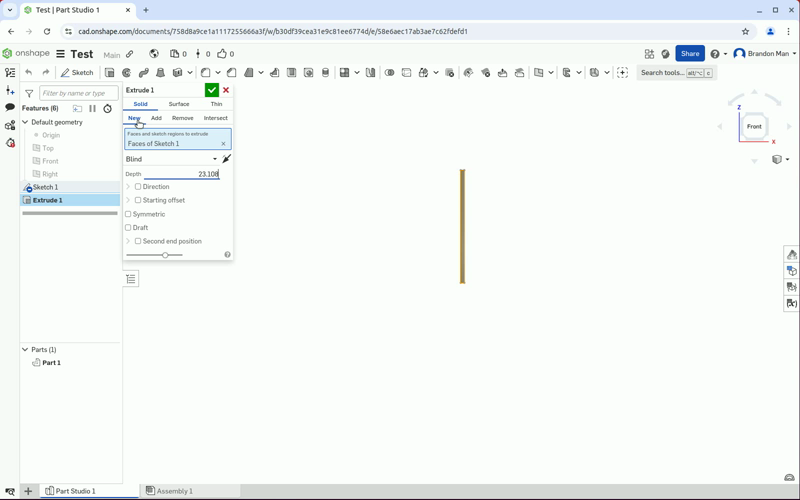
key(enter)
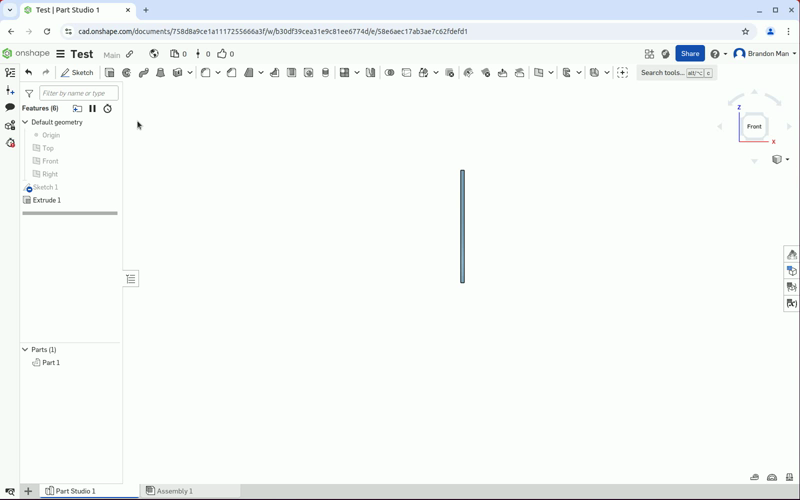
key(shift+h)
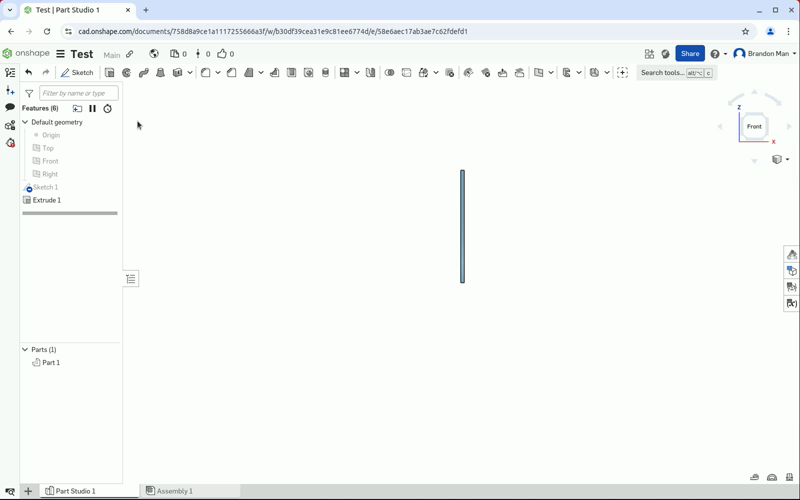
key(shift+h)
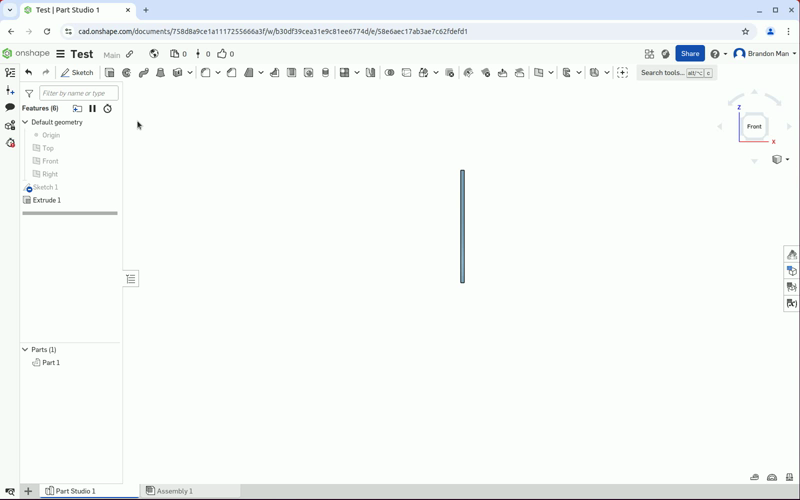
mouse_move(73, 189)
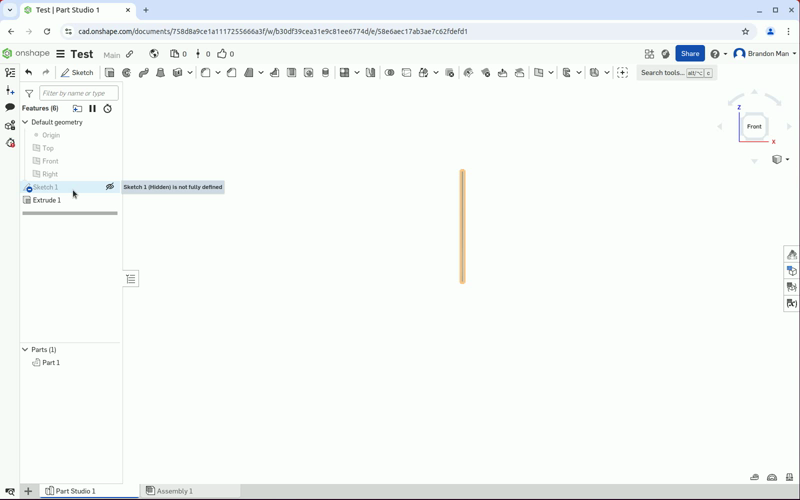
click(73, 189)
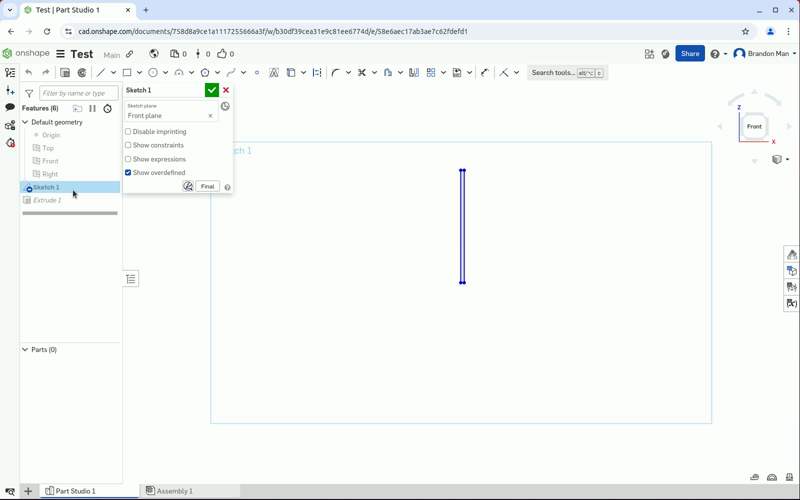
mouse_move(229, 92)
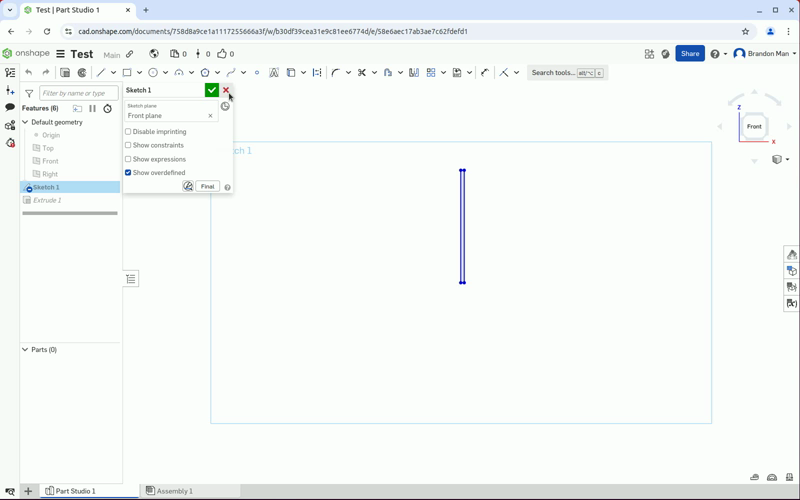
click(229, 92)
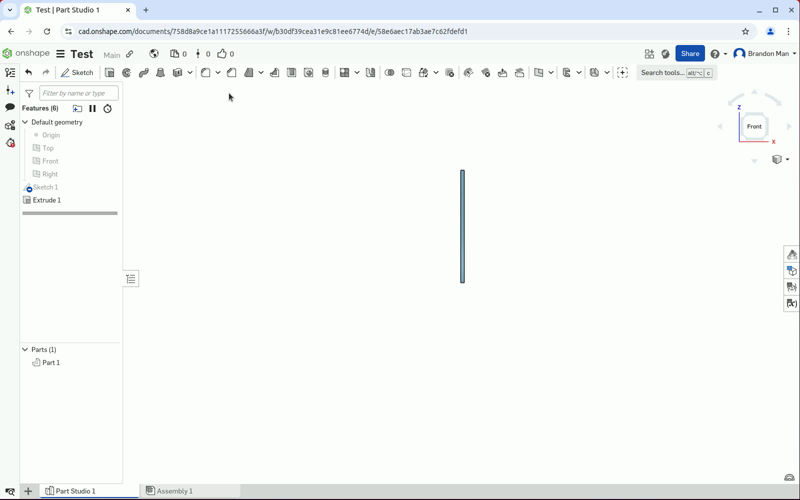
mouse_move(73, 352)
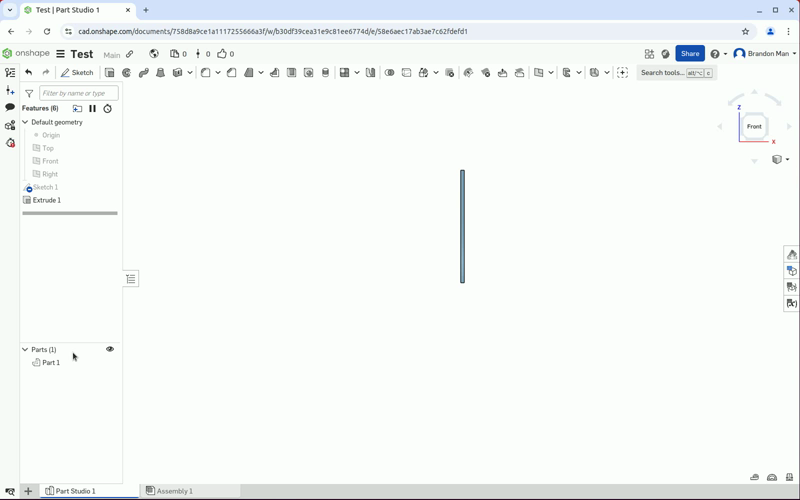
key(y)
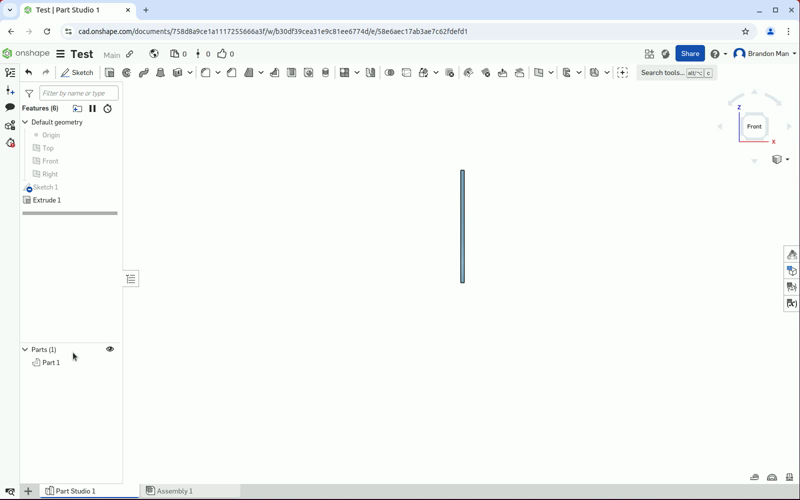
key(shift+p)
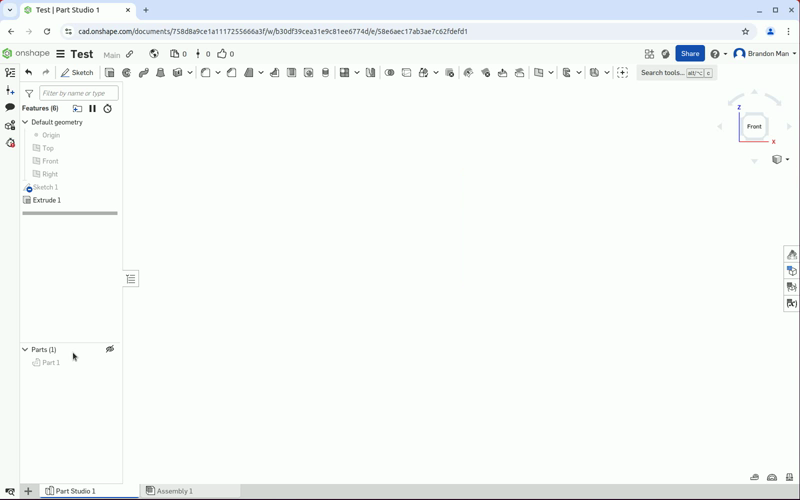
key(space)
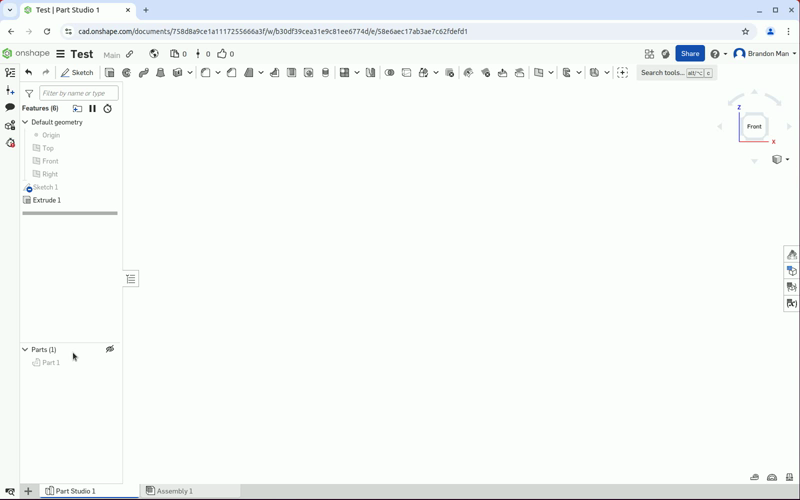
key_down(shift)
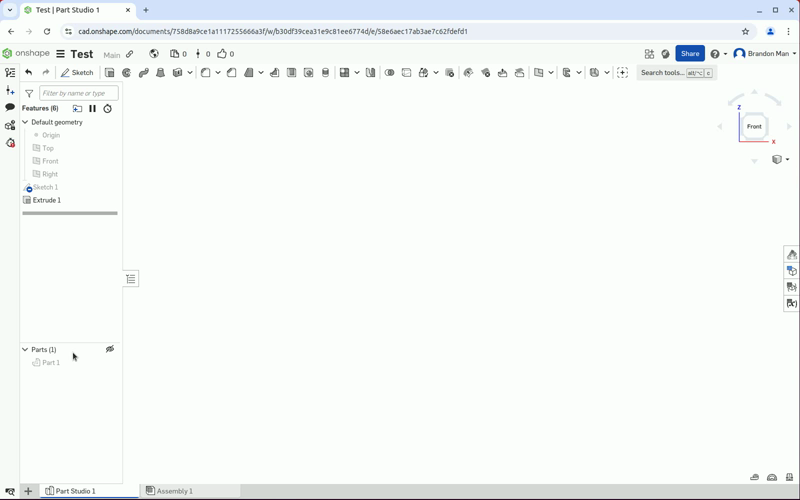
key(left)
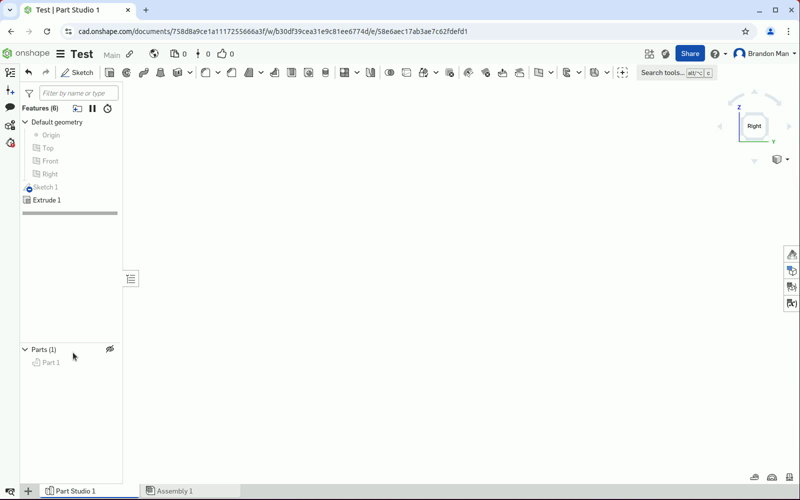
key_up(shift)
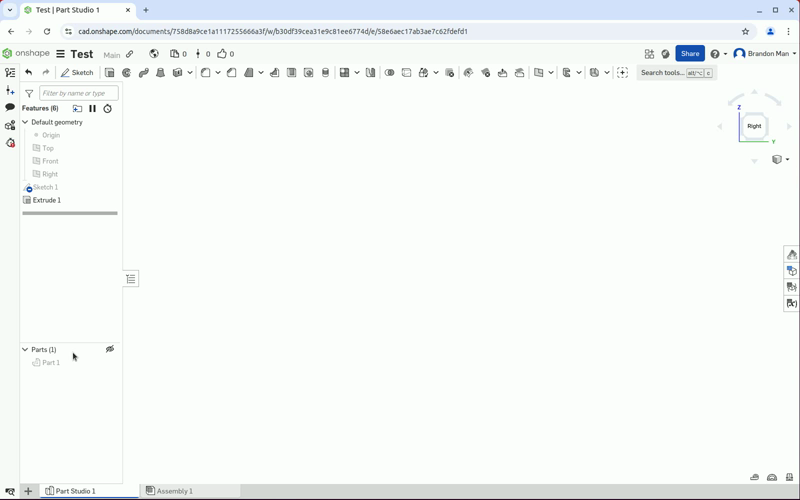
mouse_move(73, 352)
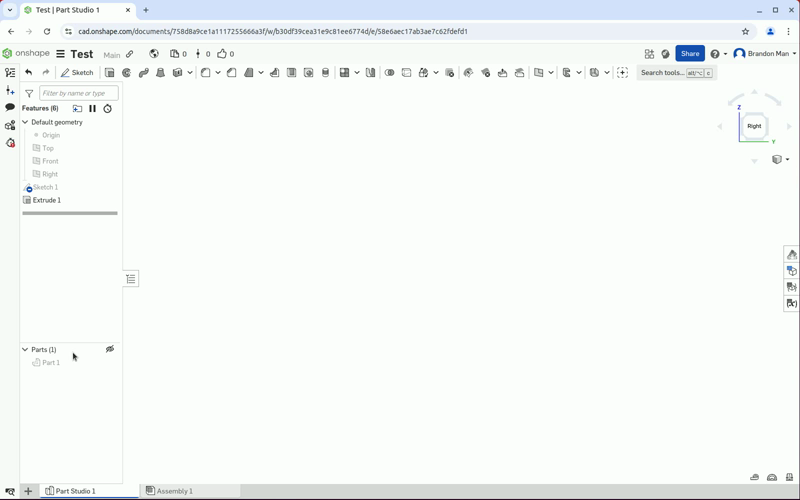
key(shift+y)
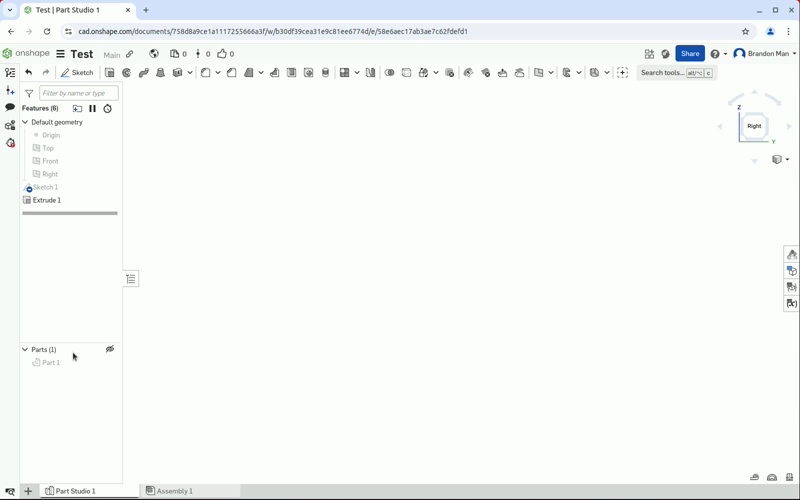
key(shift+s)
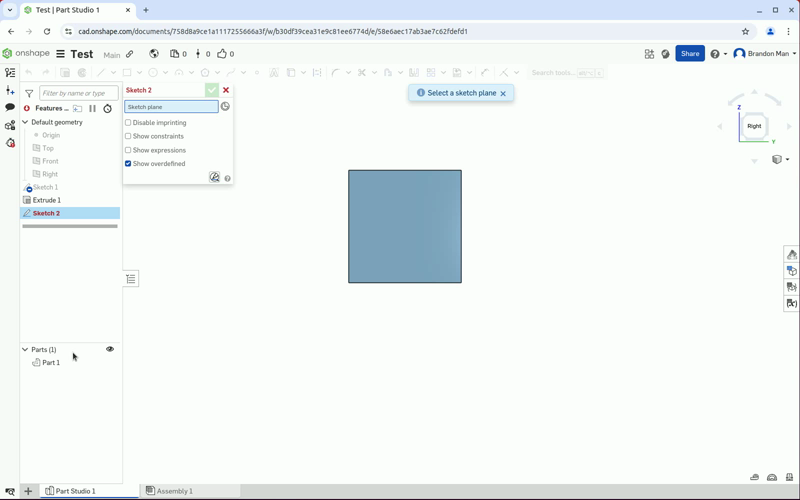
mouse_move(73, 176)
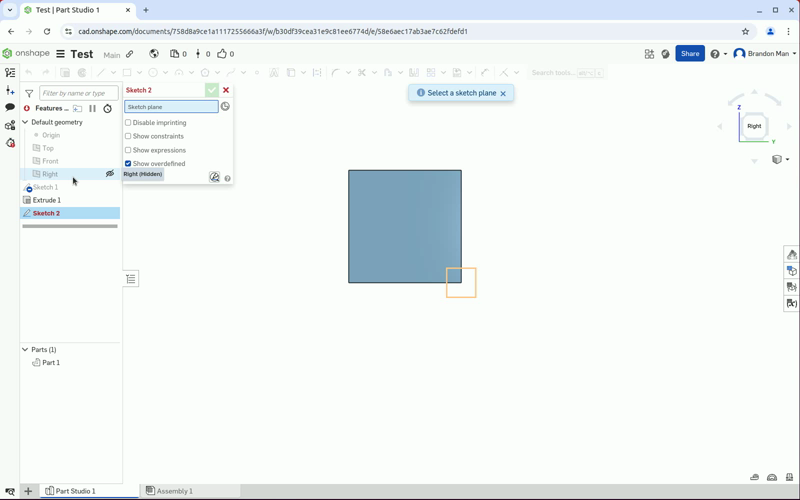
click(73, 176)
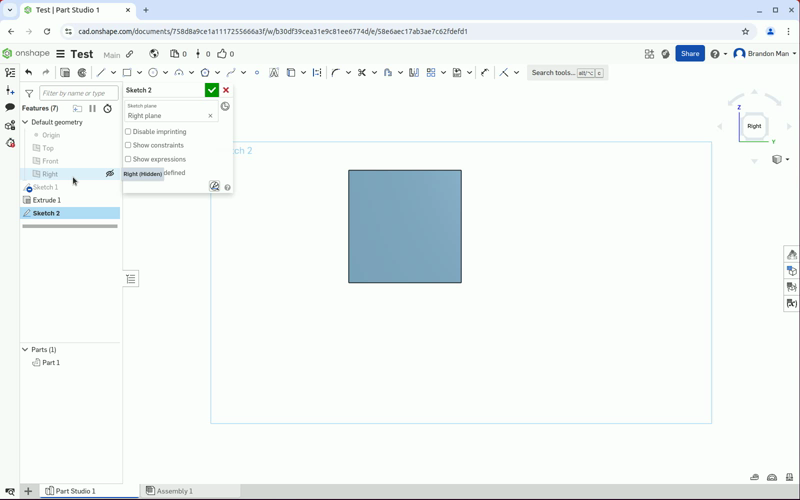
mouse_move(73, 352)
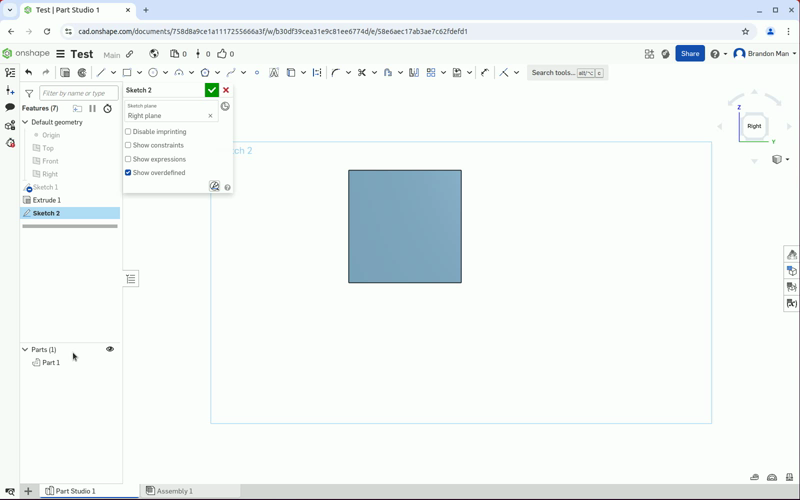
key(y)
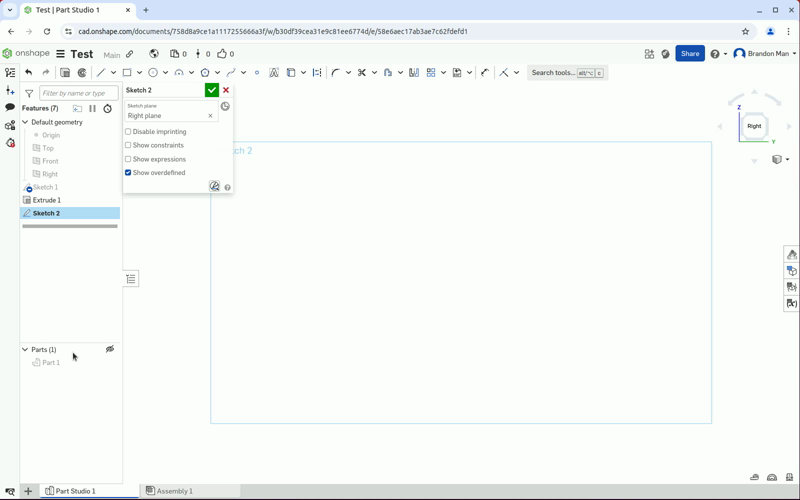
key(l)
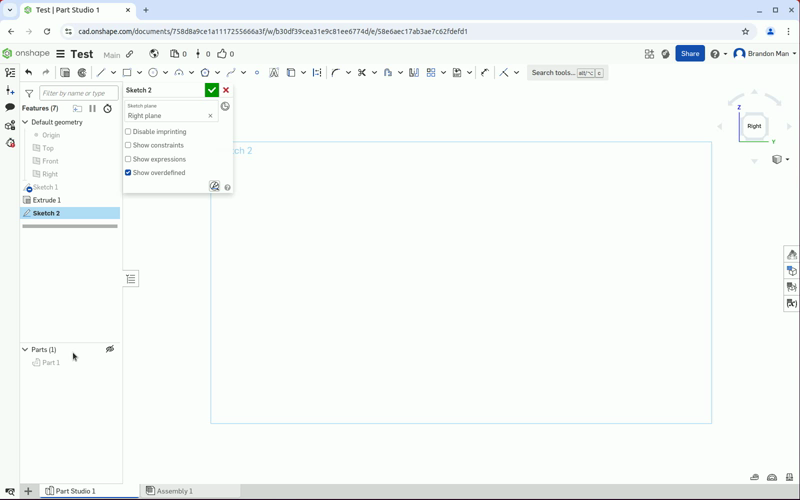
key_down(shift)
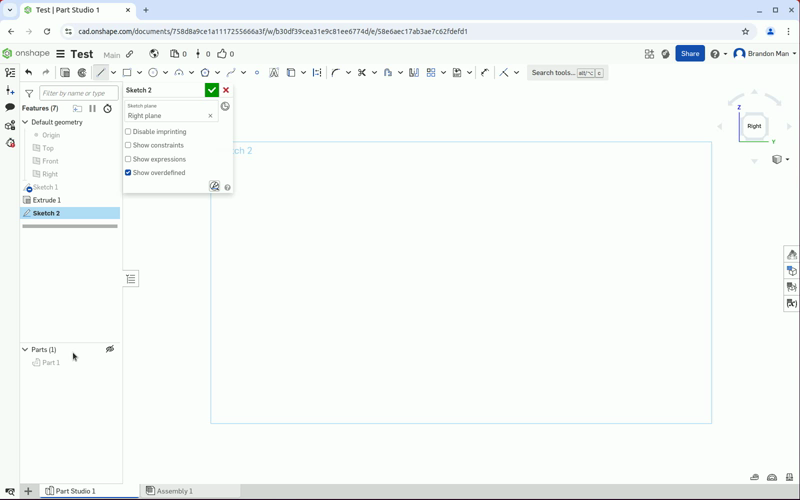
mouse_move(345, 282)
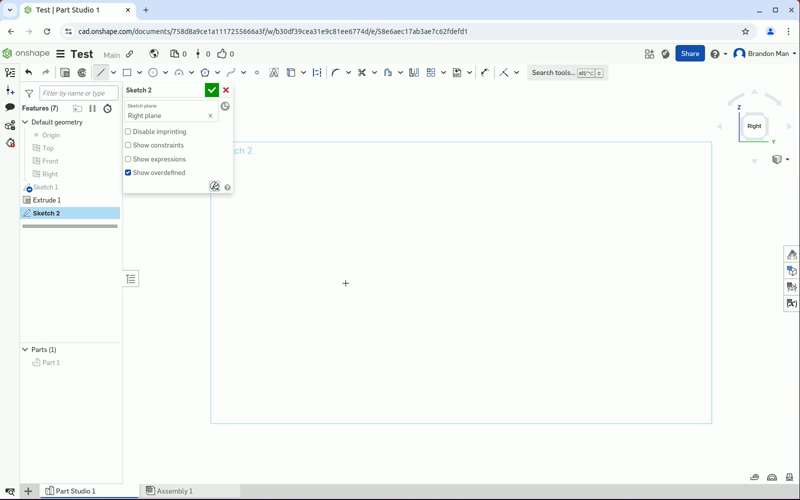
click(345, 282)
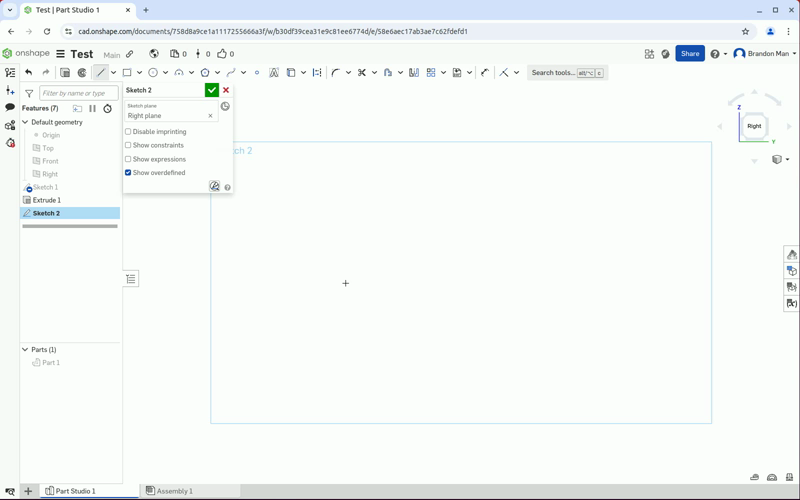
key_up(shift)
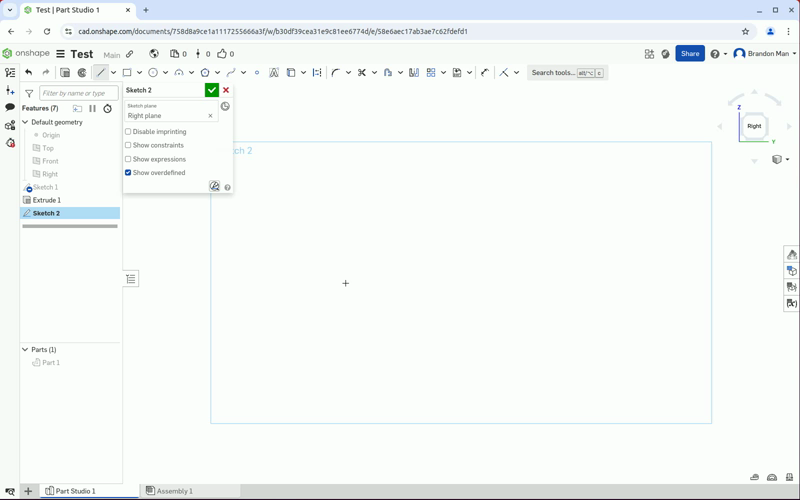
key_down(shift)
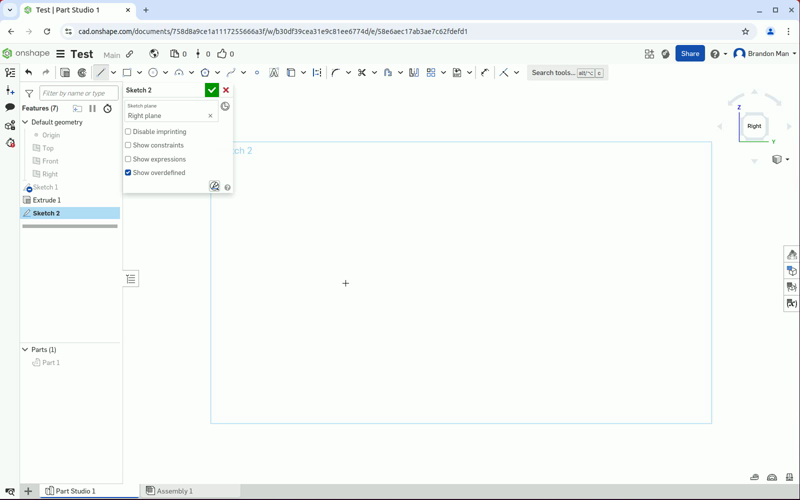
mouse_move(375, 282)
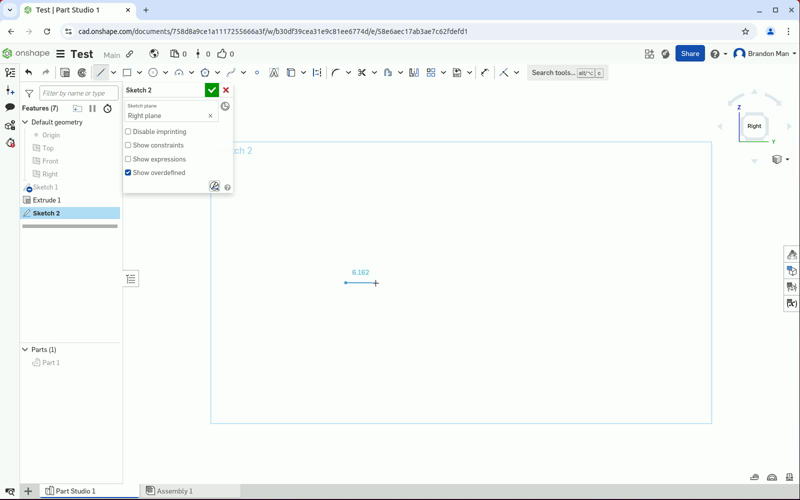
mouse_move(348, 282)
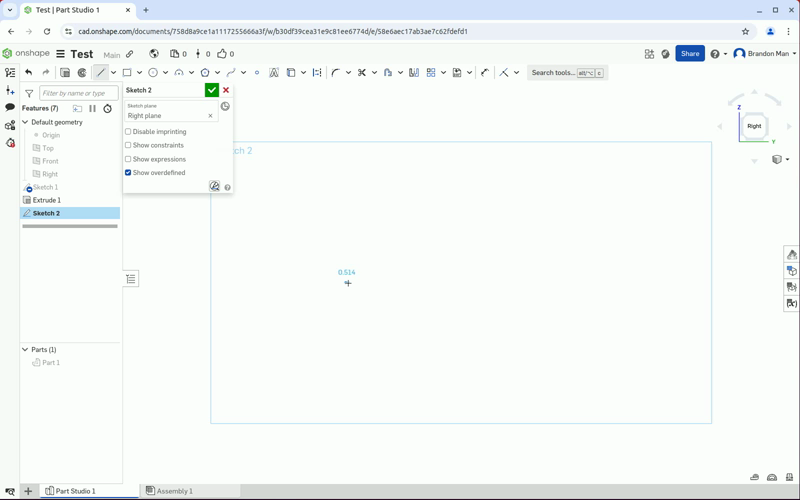
scroll(6)
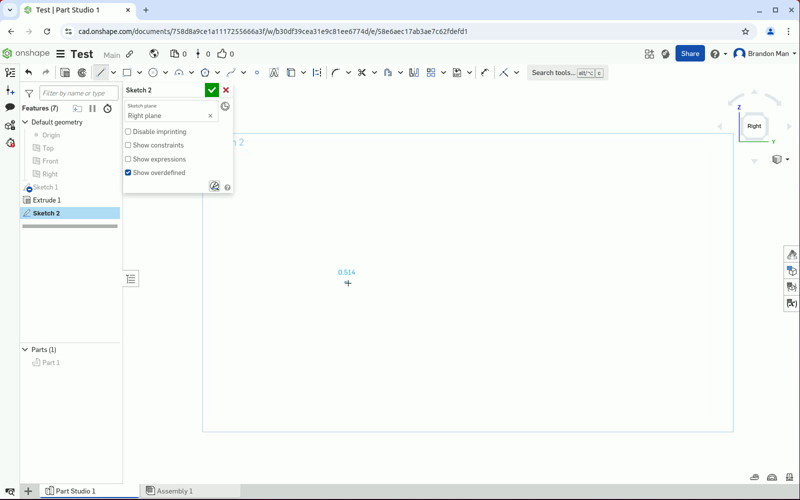
scroll(6)
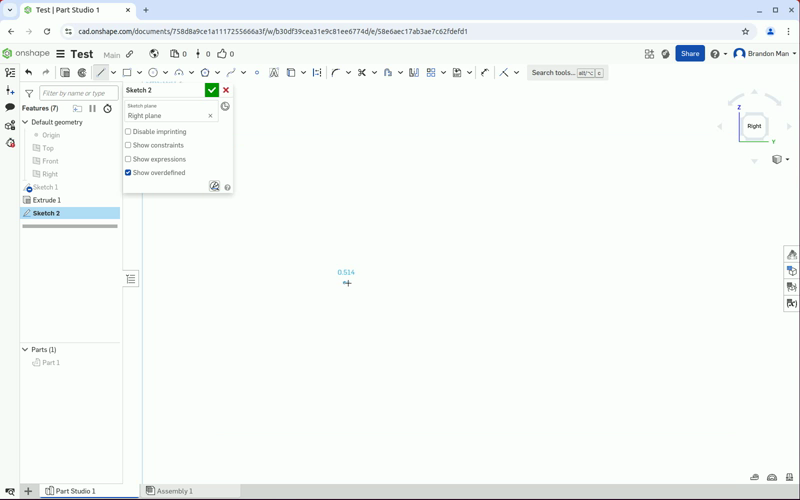
scroll(6)
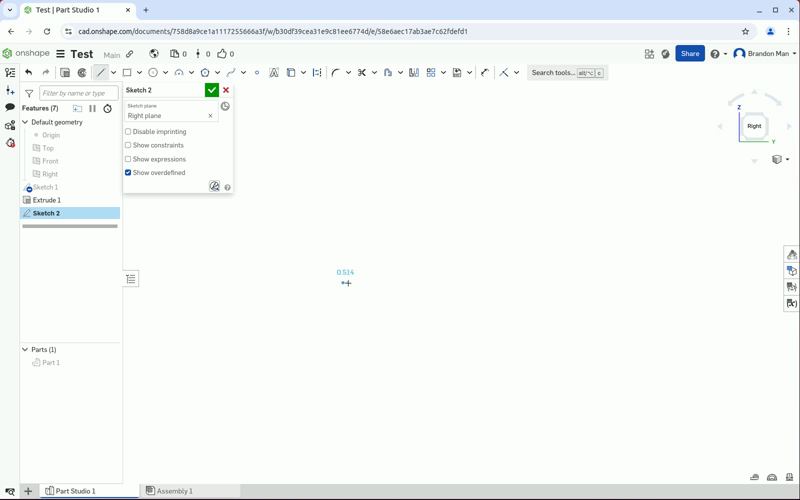
scroll(6)
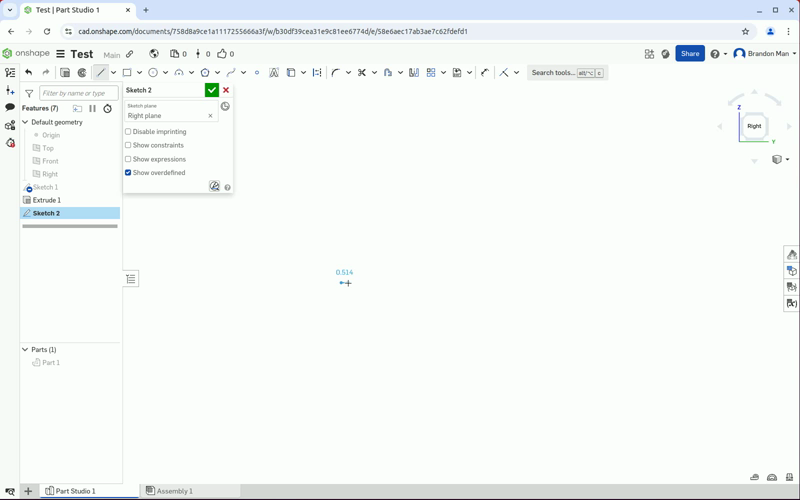
scroll(6)
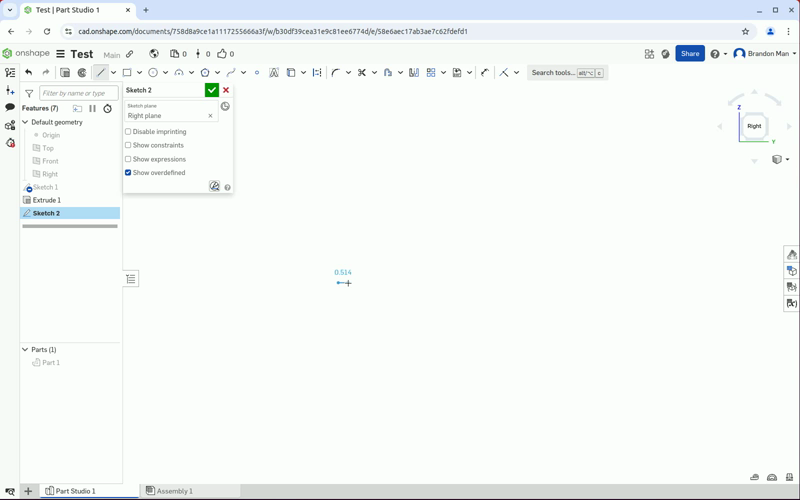
scroll(6)
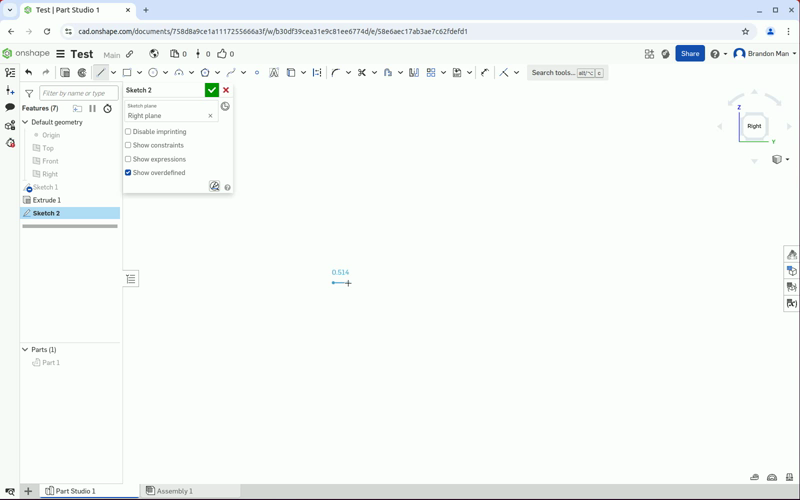
scroll(6)
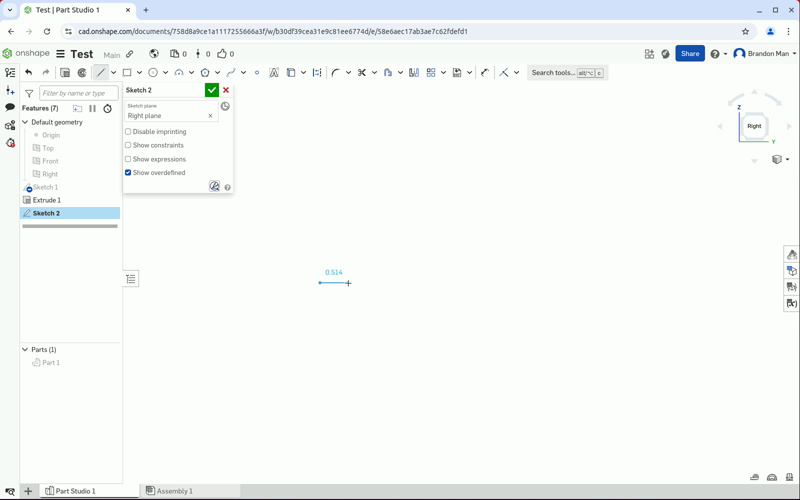
click(348, 282)
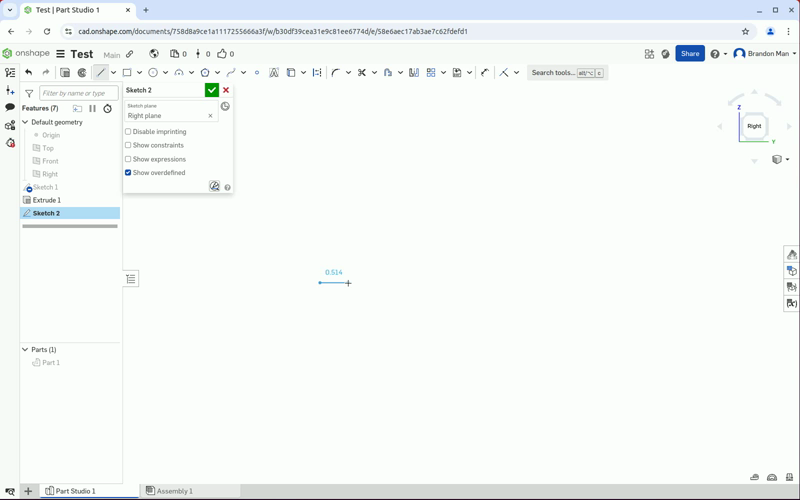
scroll(-6)
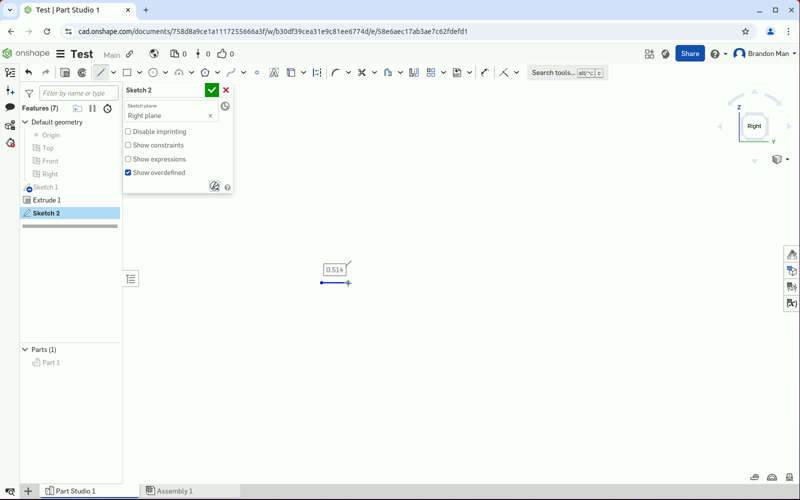
scroll(-6)
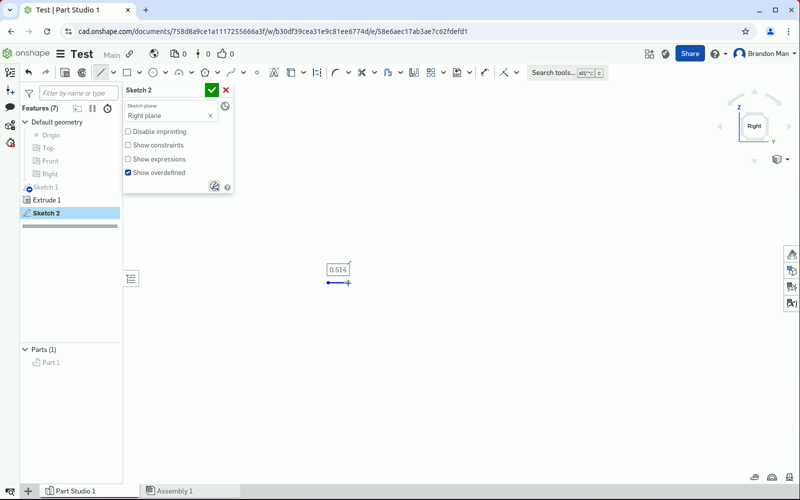
scroll(-6)
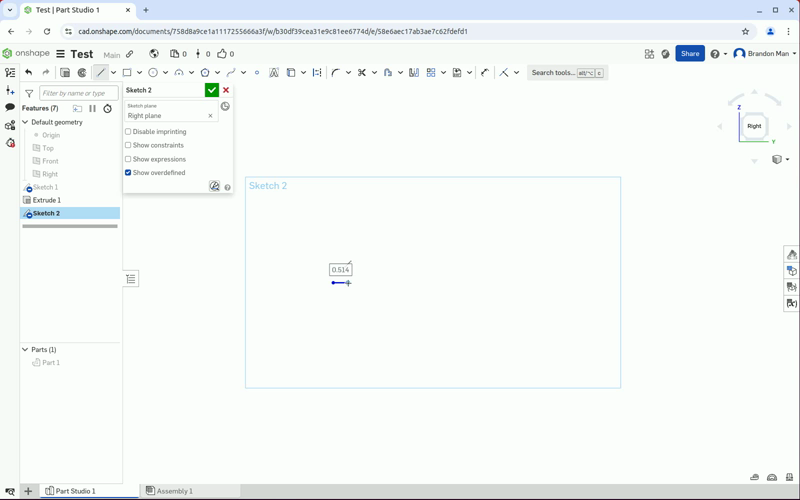
scroll(-6)
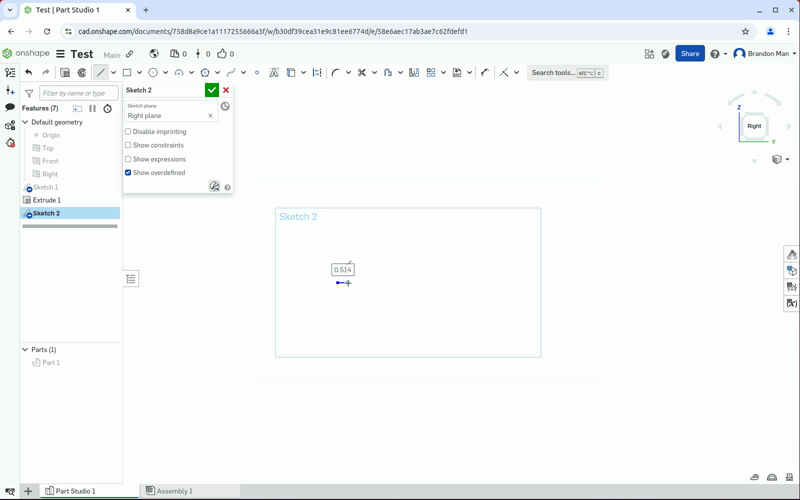
scroll(-6)
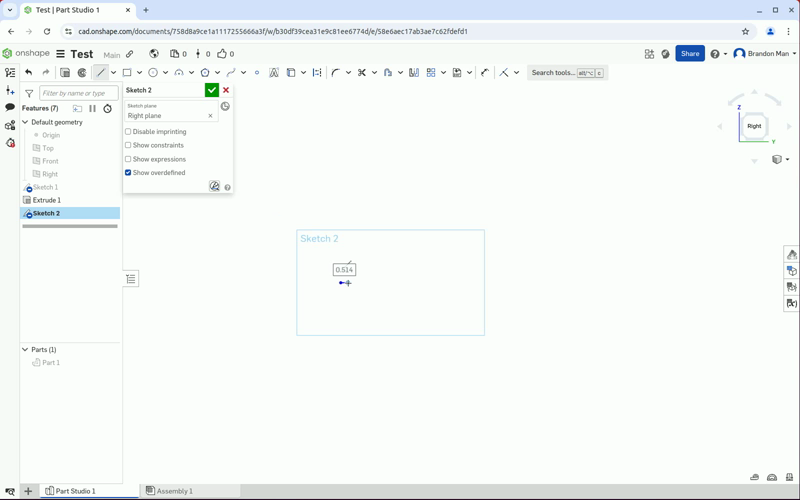
scroll(-6)
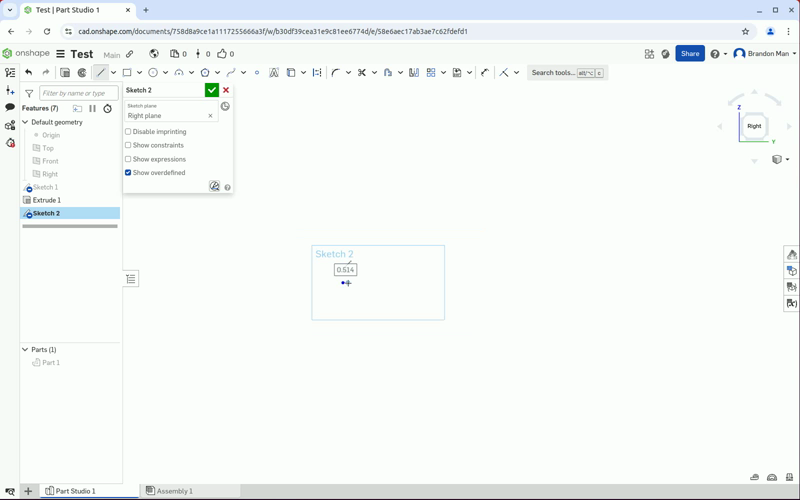
scroll(-6)
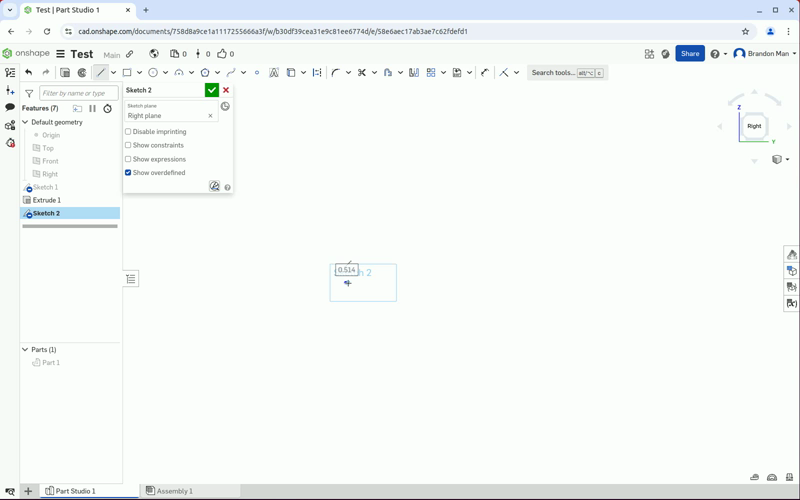
key_up(shift)
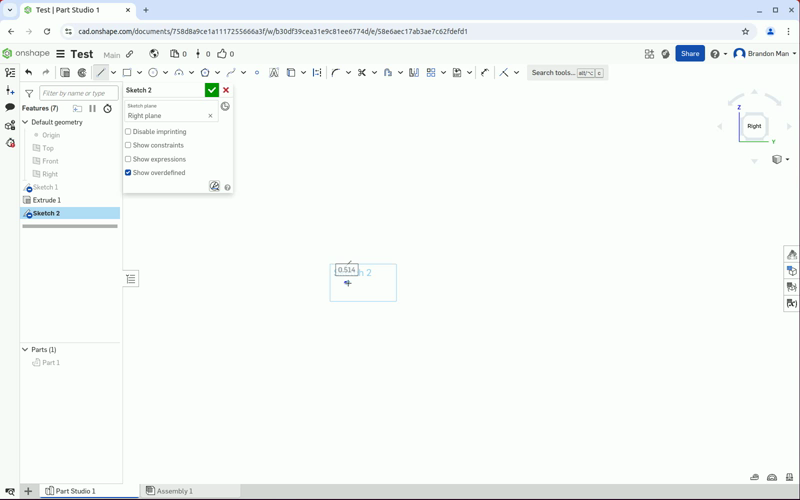
key_down(shift)
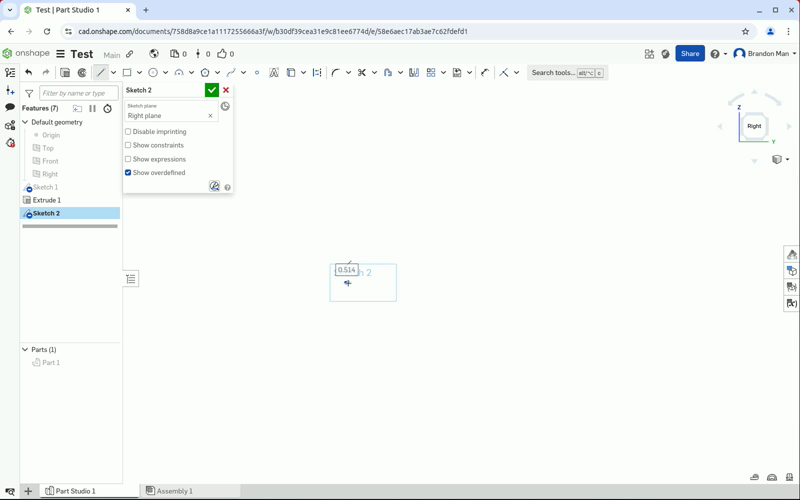
mouse_move(348, 170)
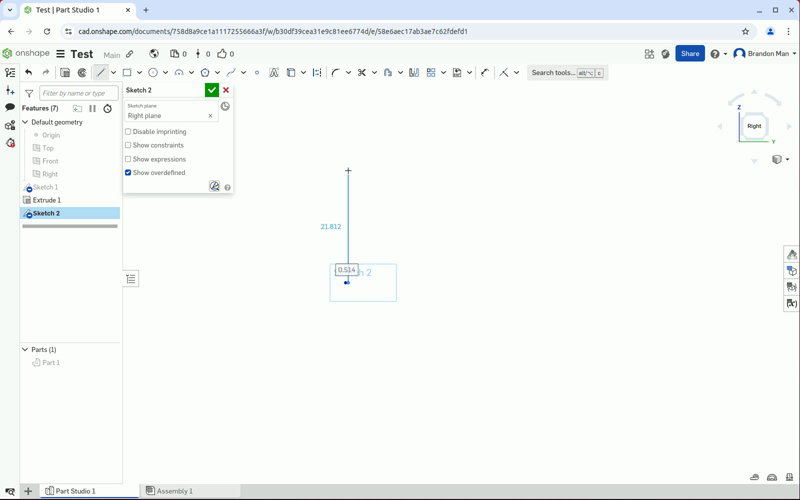
click(348, 170)
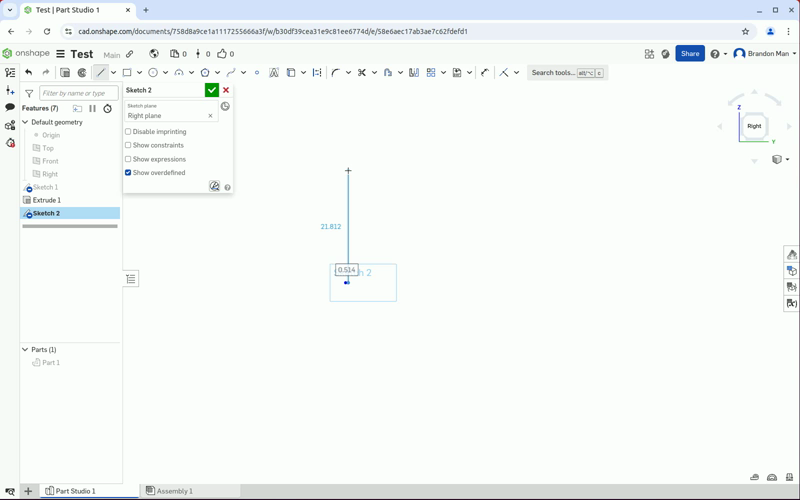
key_up(shift)
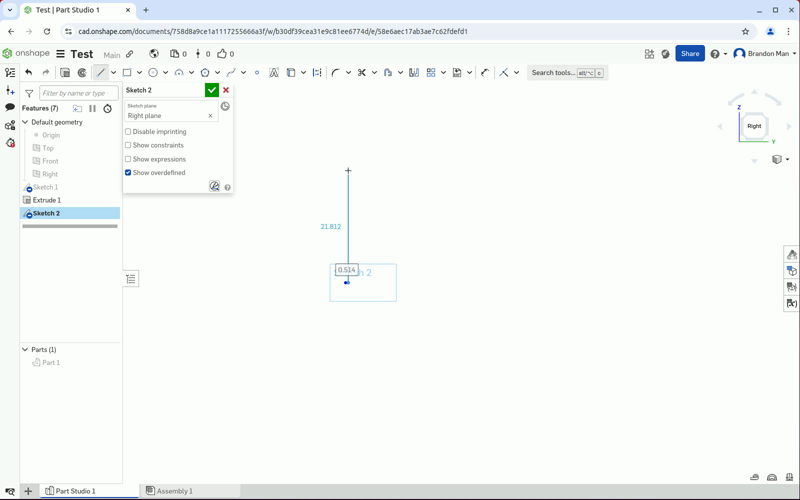
key_down(shift)
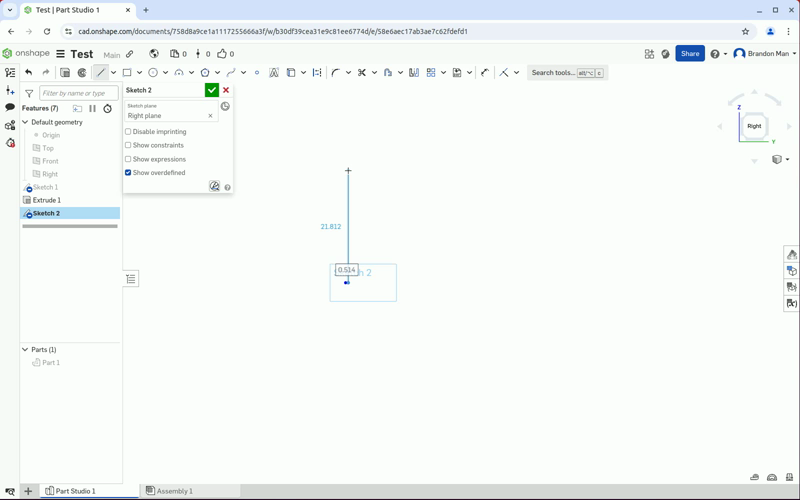
mouse_move(378, 170)
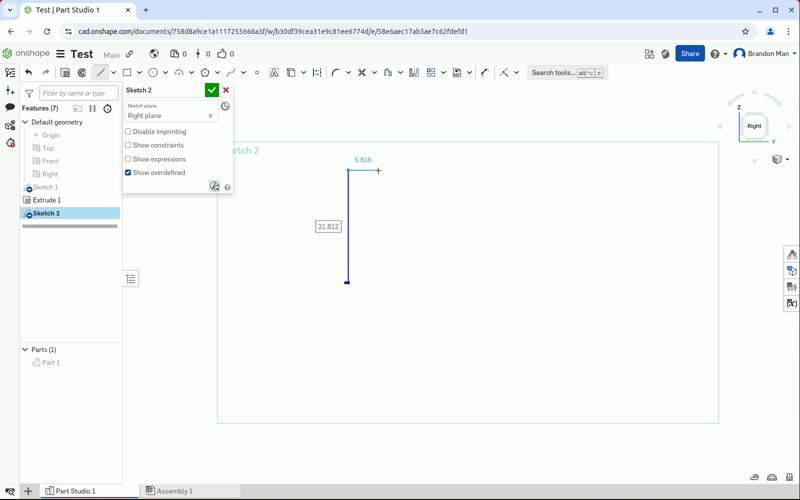
mouse_move(345, 170)
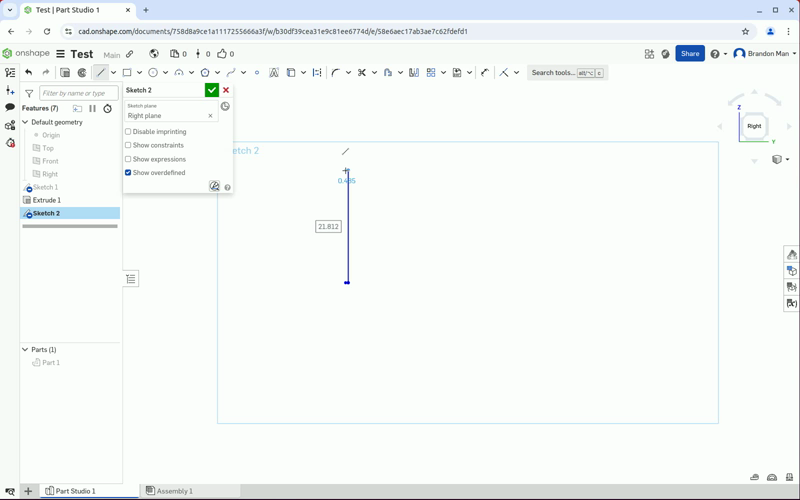
scroll(6)
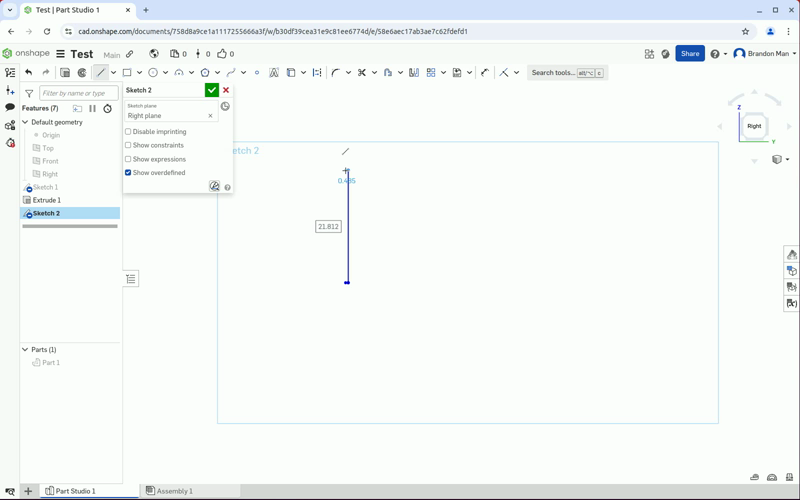
scroll(6)
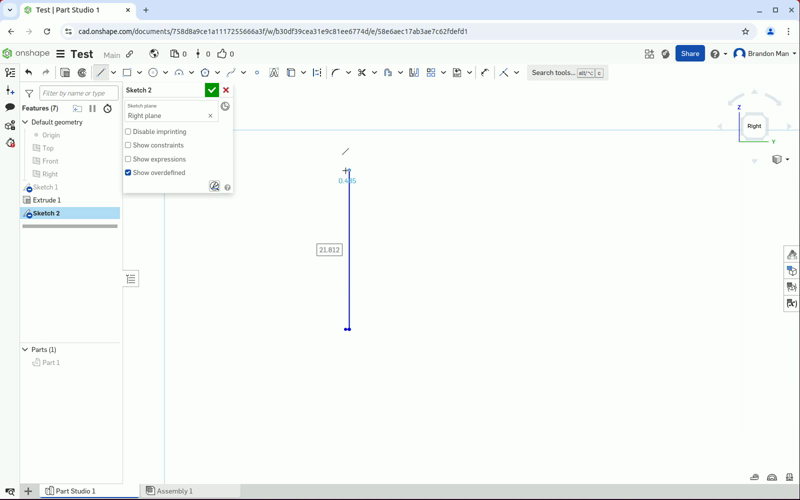
scroll(6)
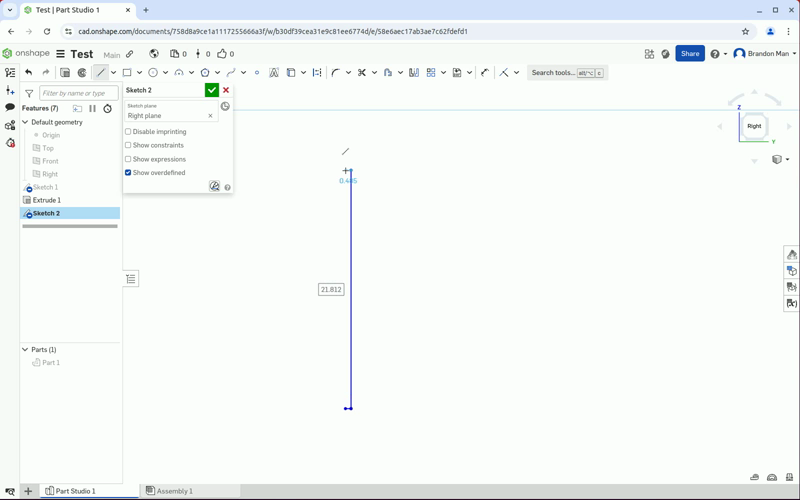
scroll(6)
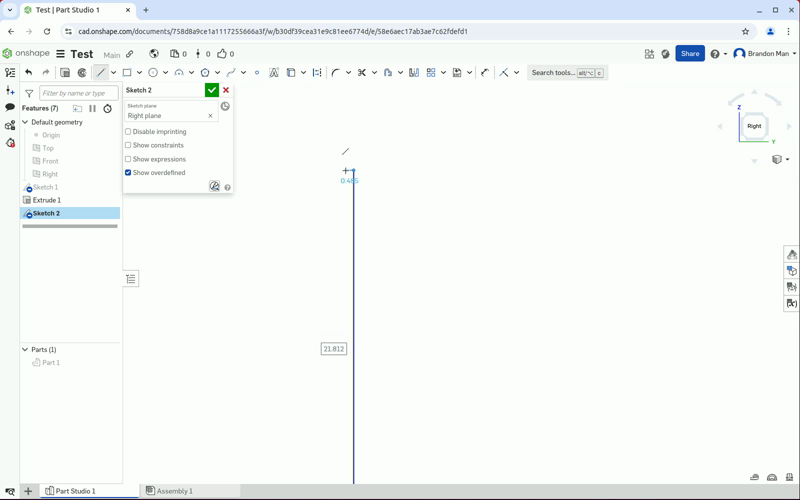
scroll(6)
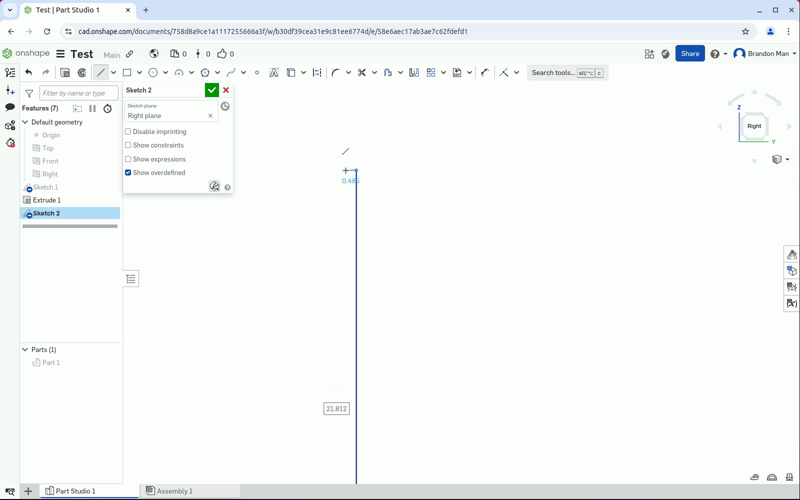
scroll(6)
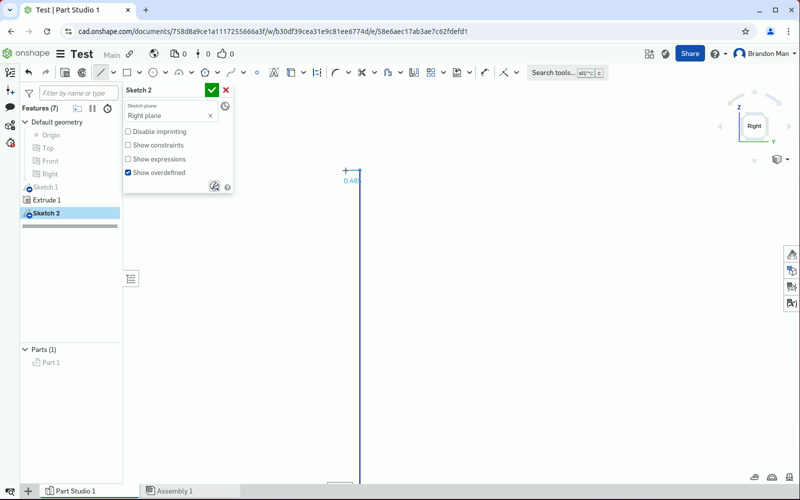
scroll(6)
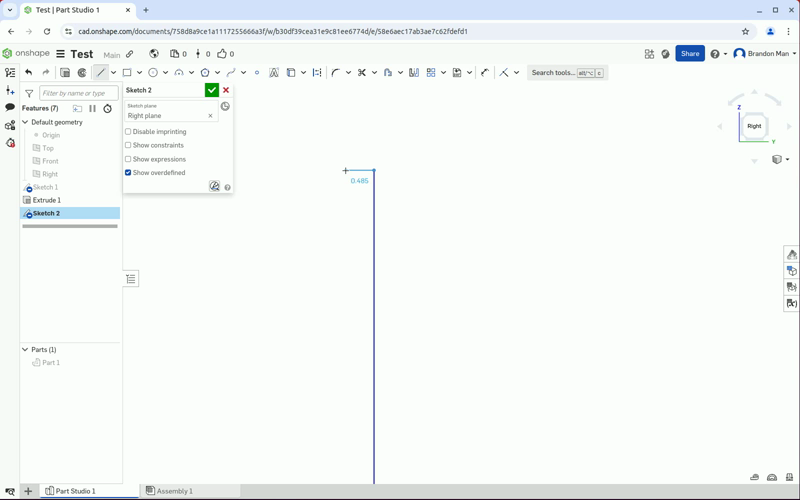
click(345, 170)
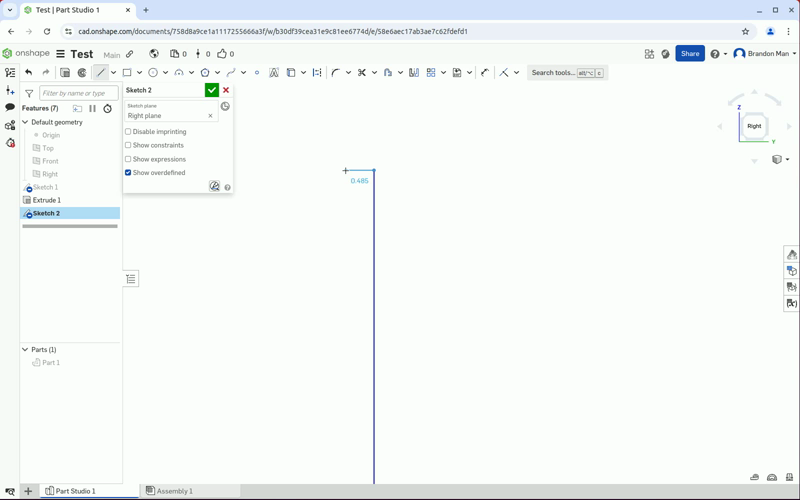
scroll(-6)
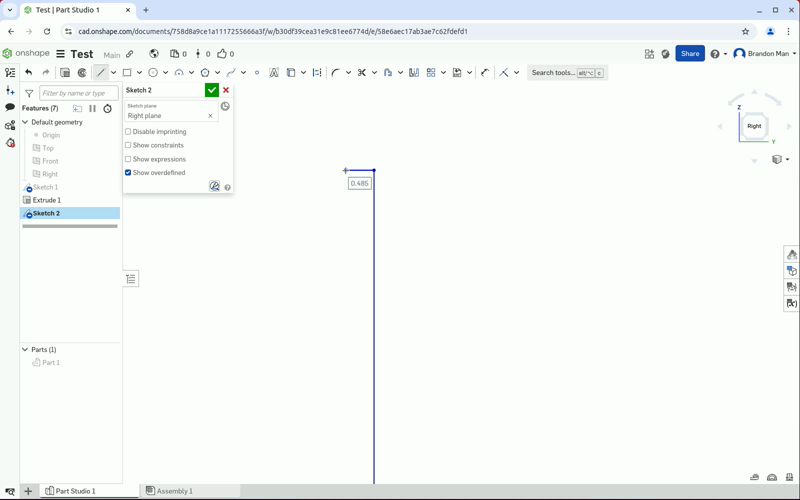
scroll(-6)
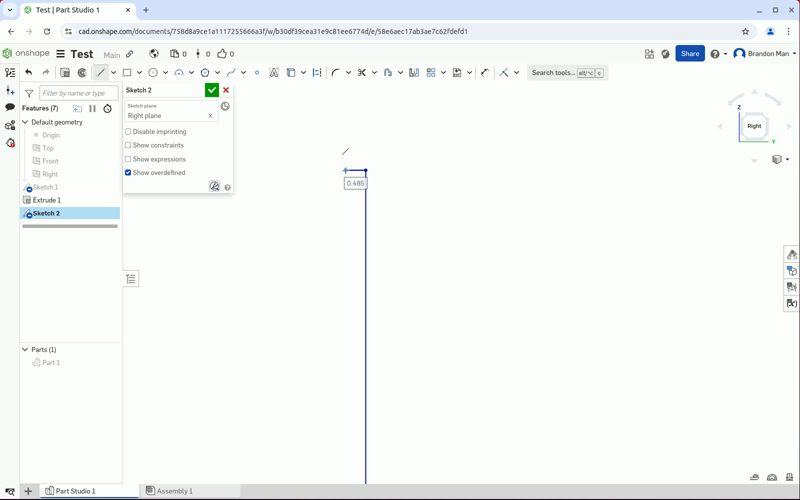
scroll(-6)
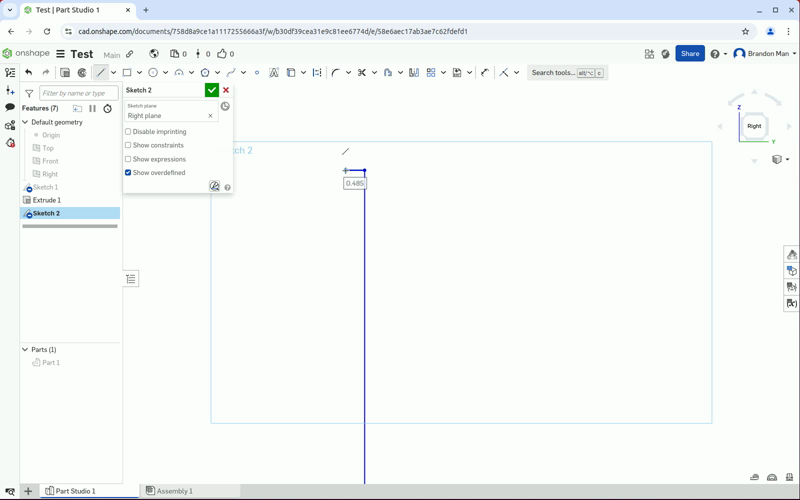
scroll(-6)
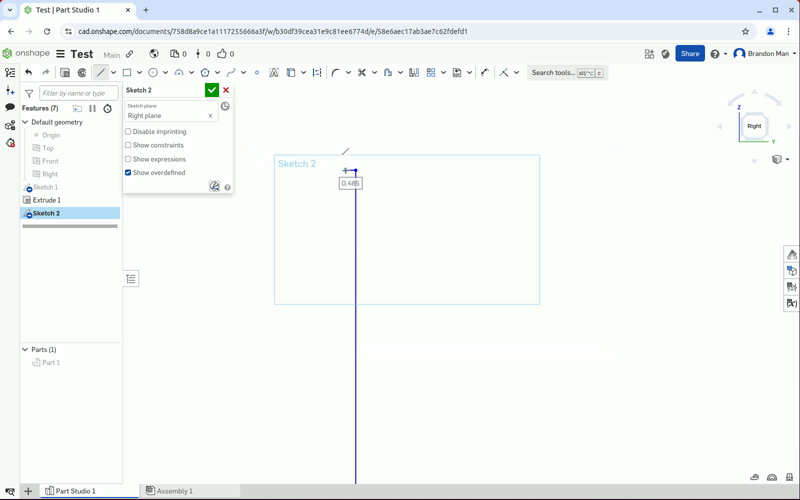
scroll(-6)
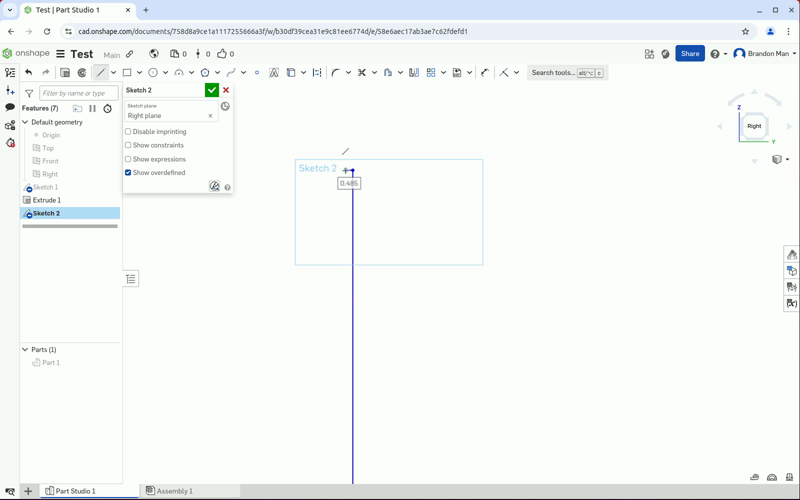
scroll(-6)
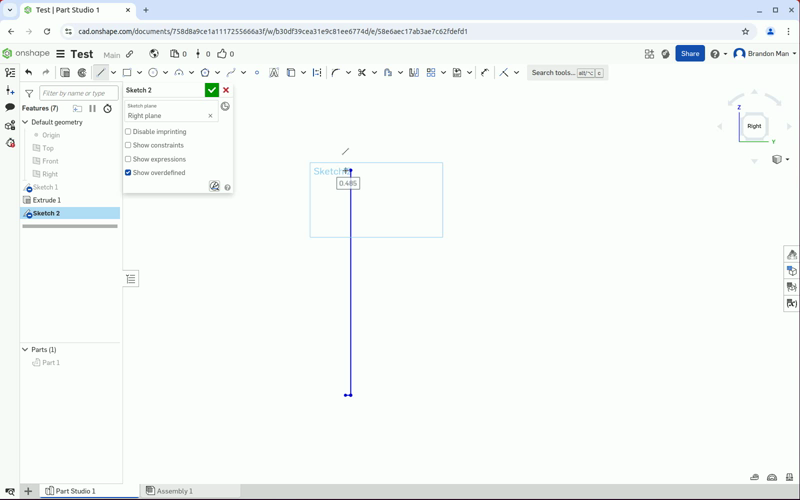
scroll(-6)
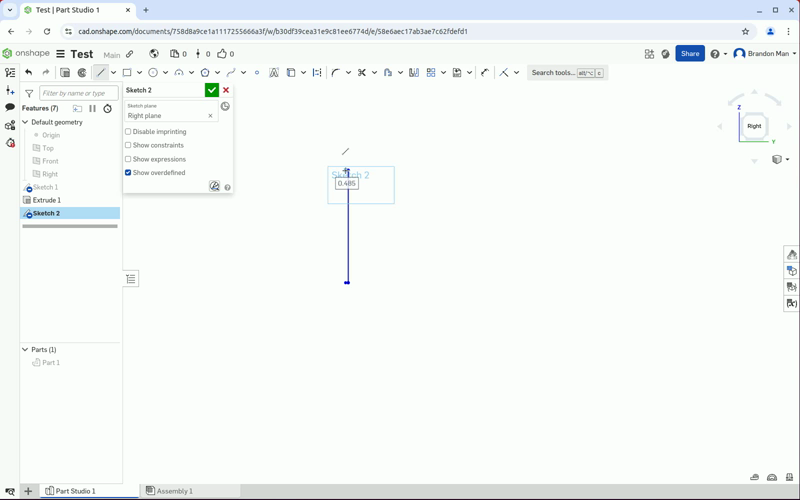
key_up(shift)
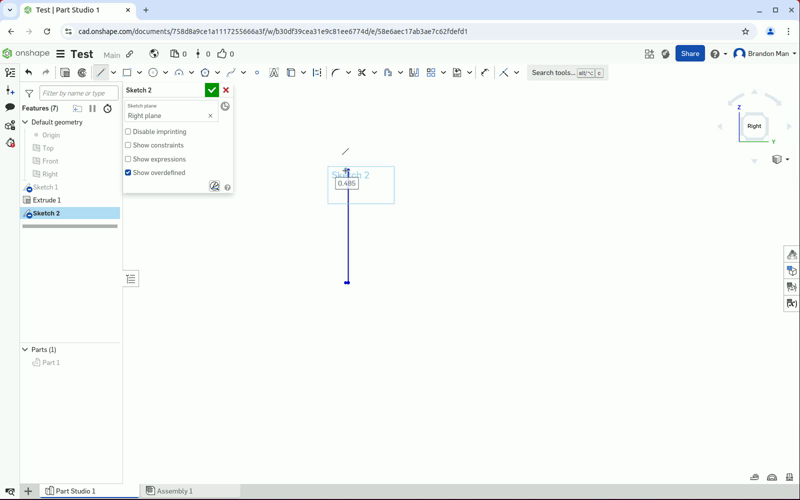
key_down(shift)
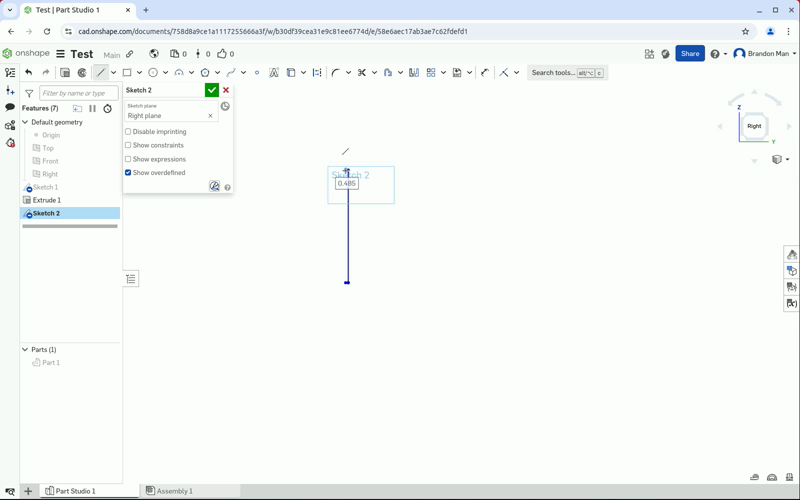
mouse_move(345, 282)
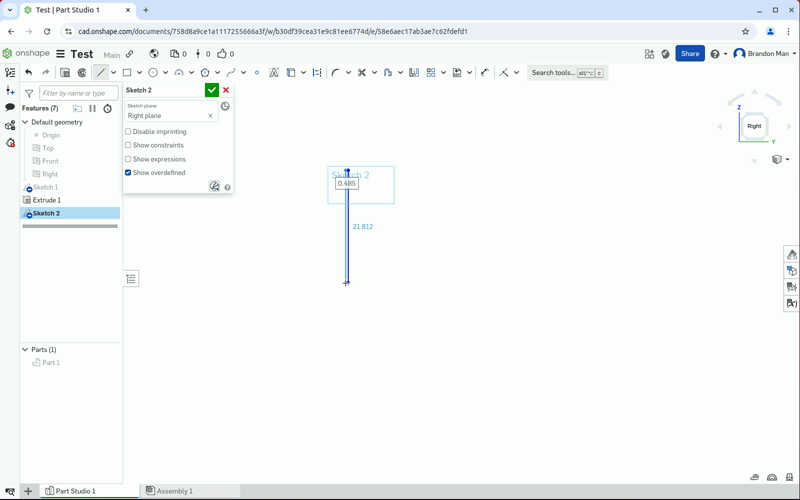
scroll(6)
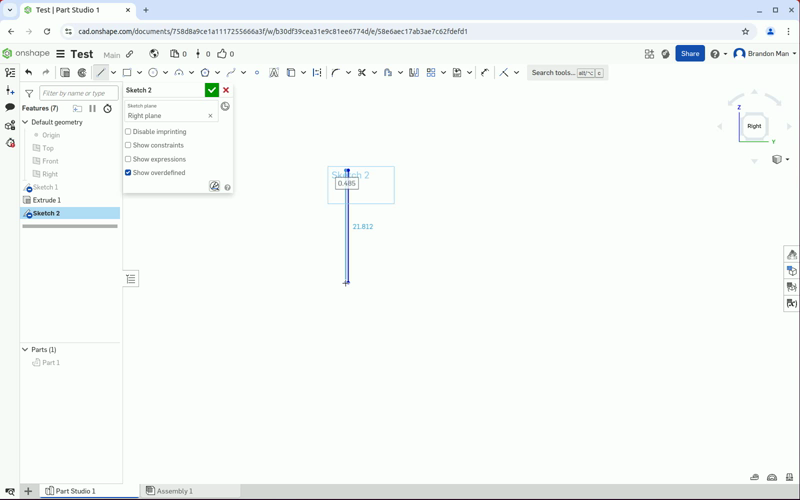
scroll(6)
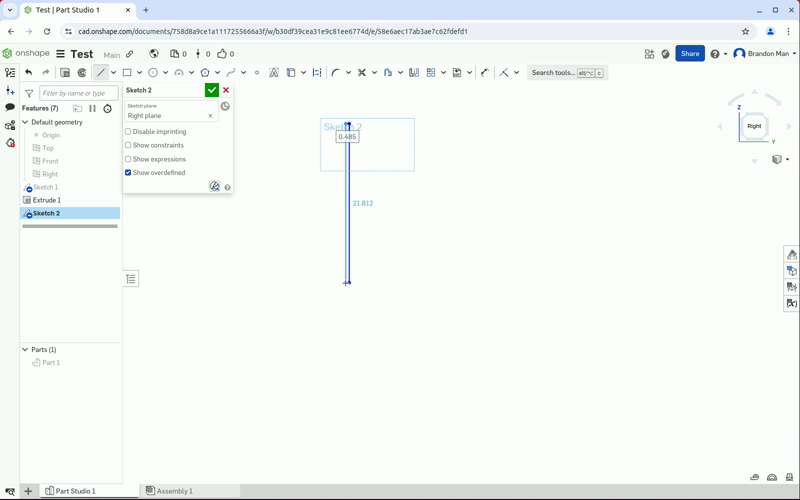
scroll(6)
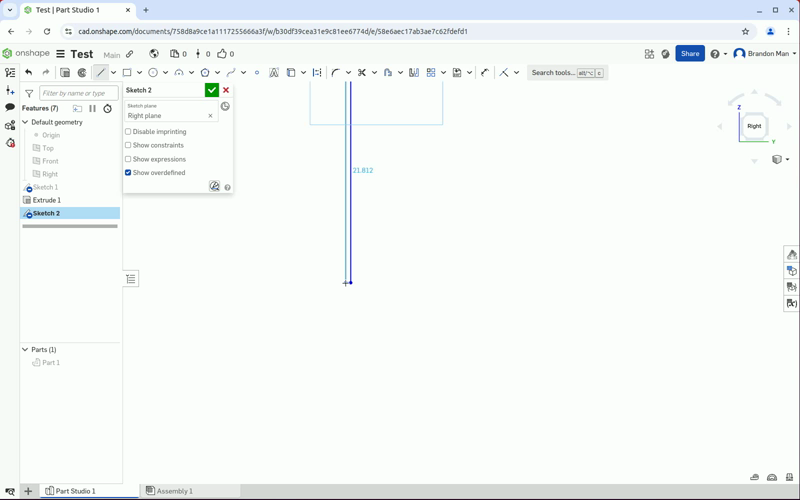
scroll(6)
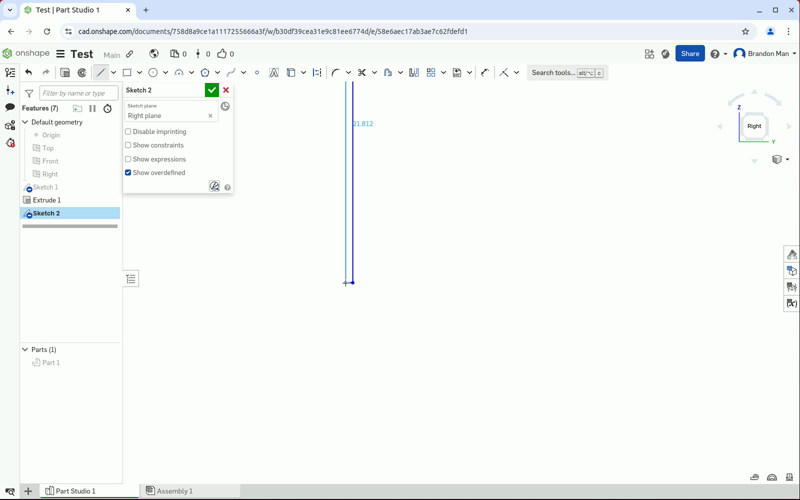
scroll(6)
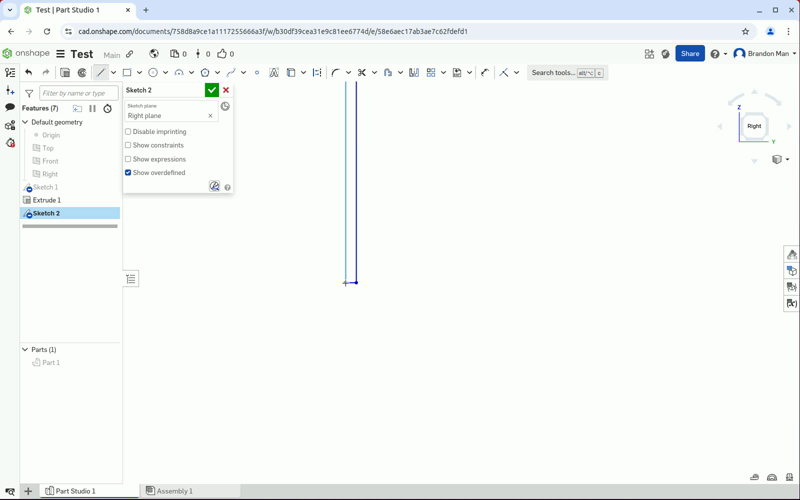
scroll(6)
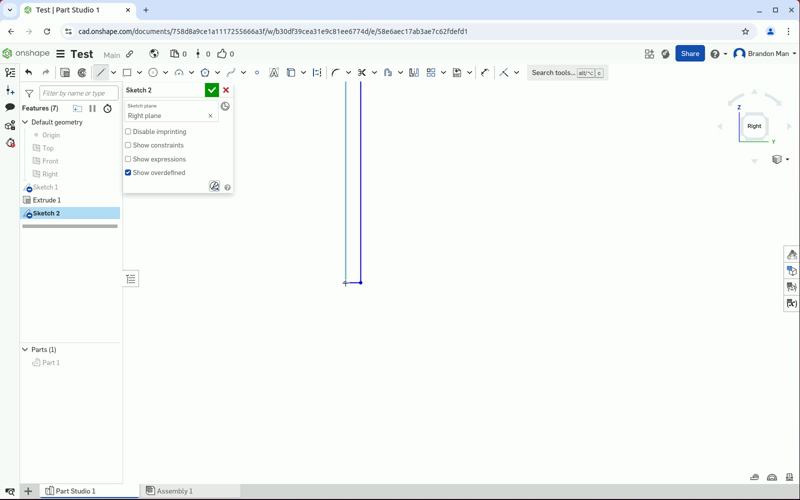
scroll(6)
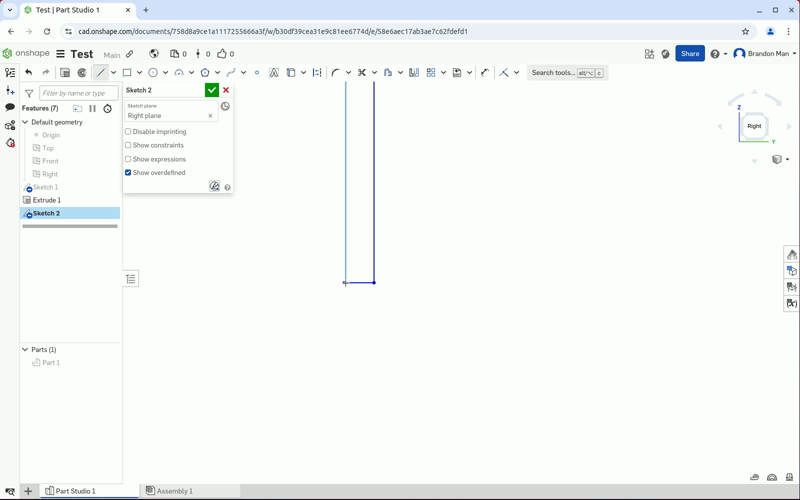
key_up(shift)
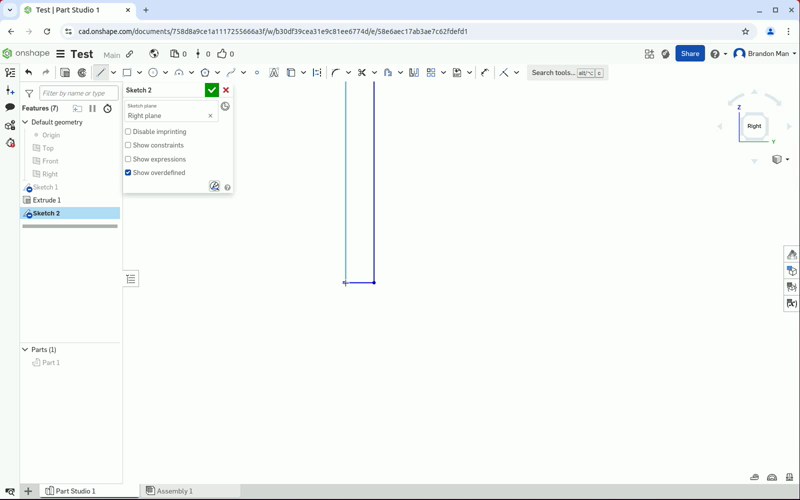
click(345, 282)
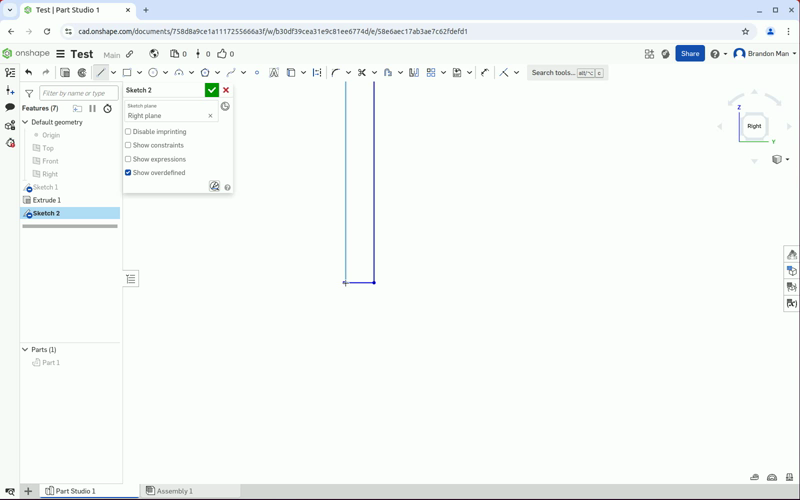
scroll(-6)
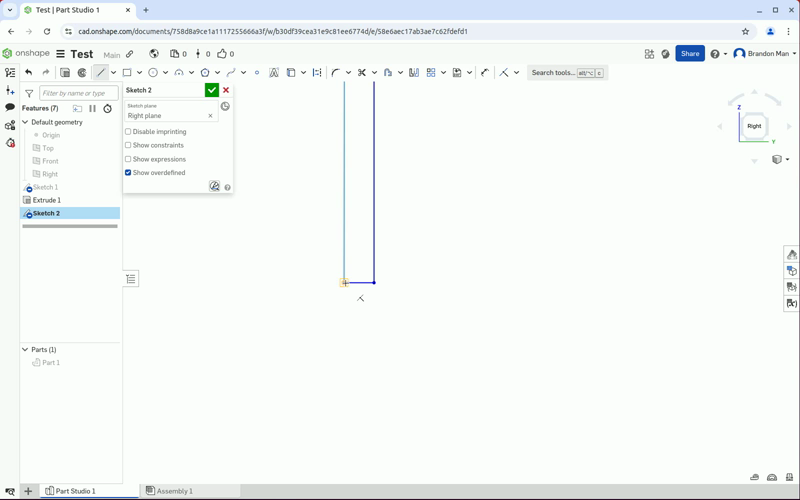
scroll(-6)
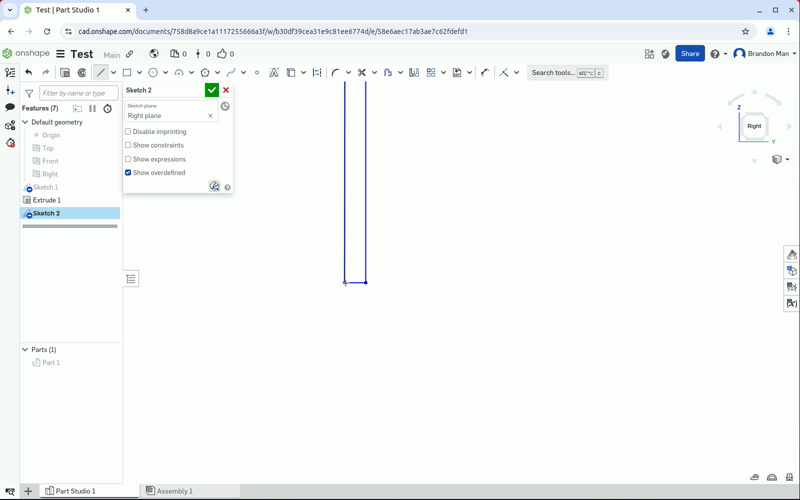
scroll(-6)
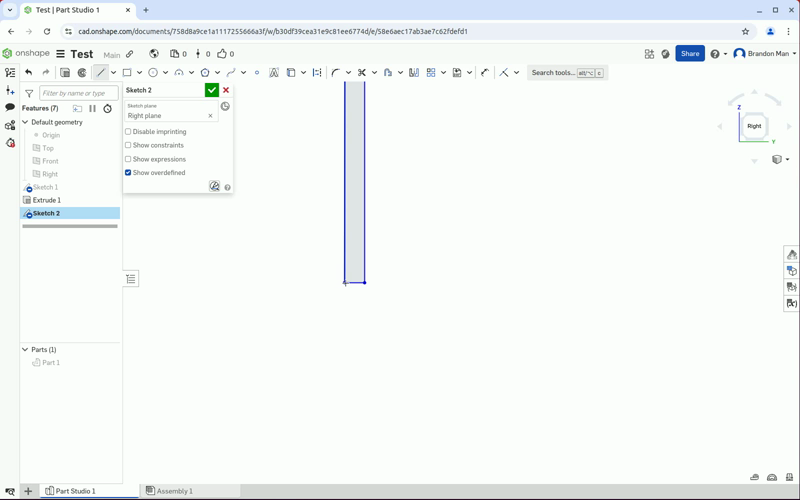
scroll(-6)
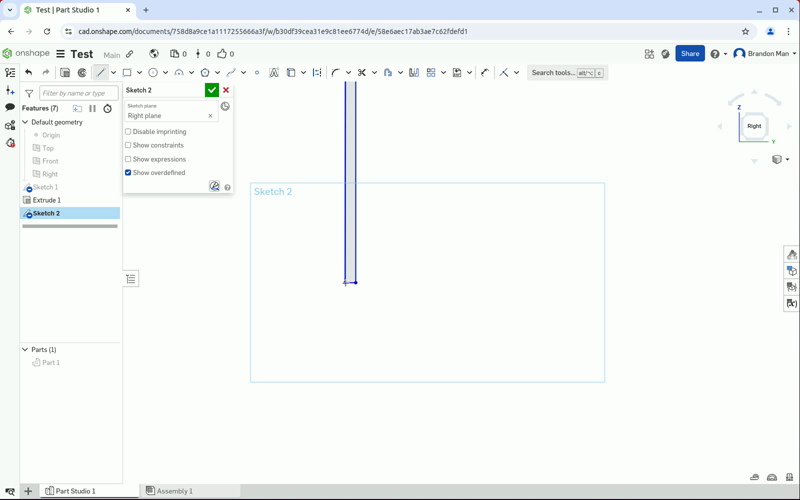
scroll(-6)
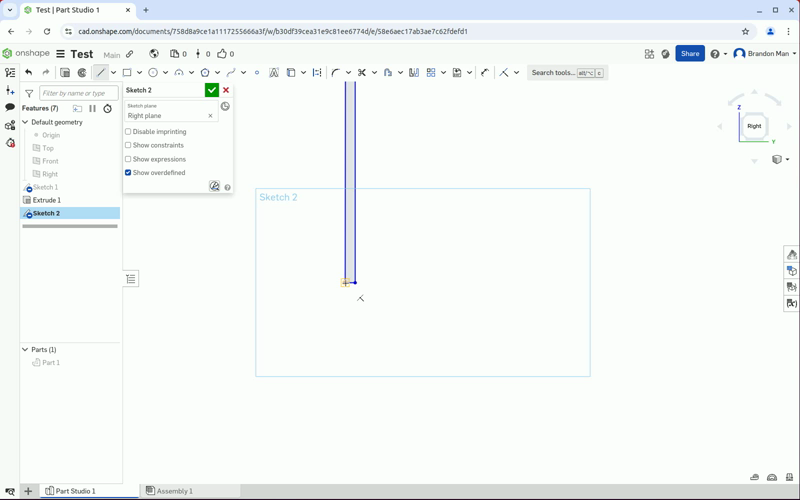
scroll(-6)
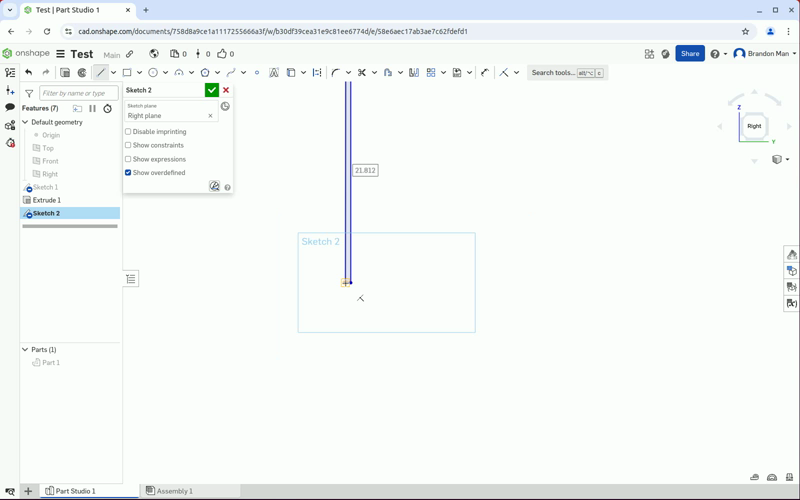
scroll(-6)
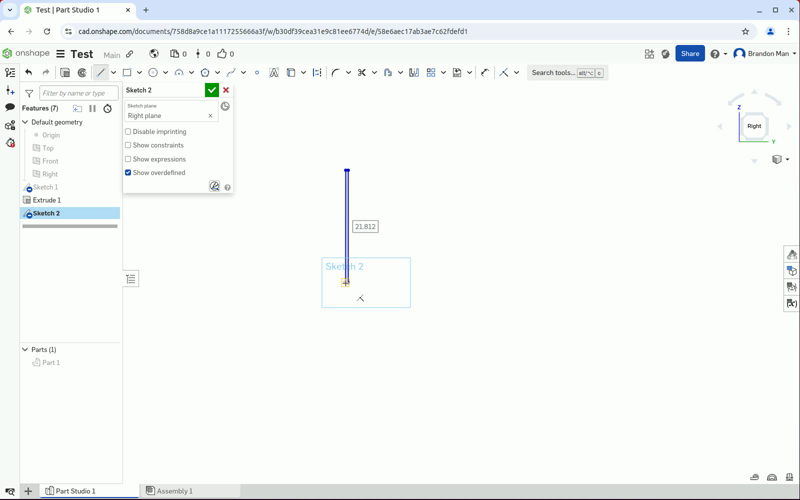
key(esc)
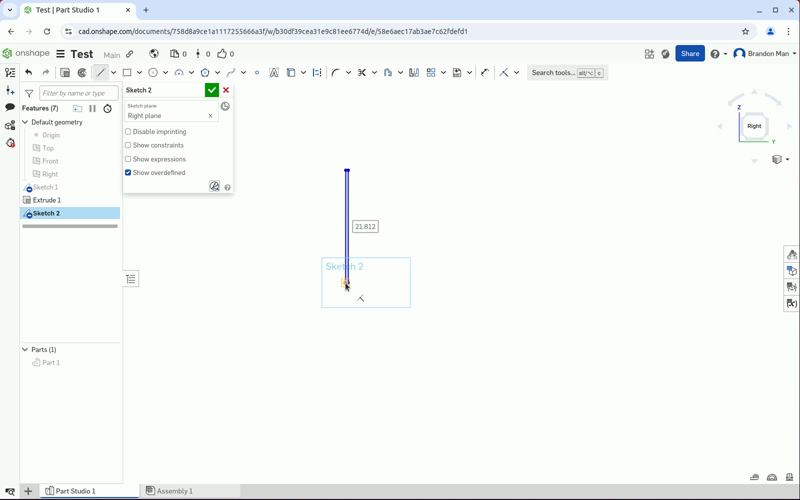
mouse_move(347, 226)
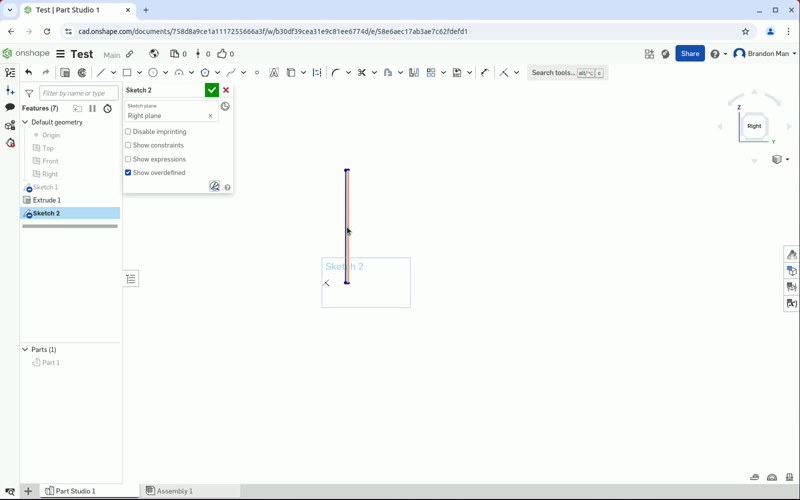
scroll(6)
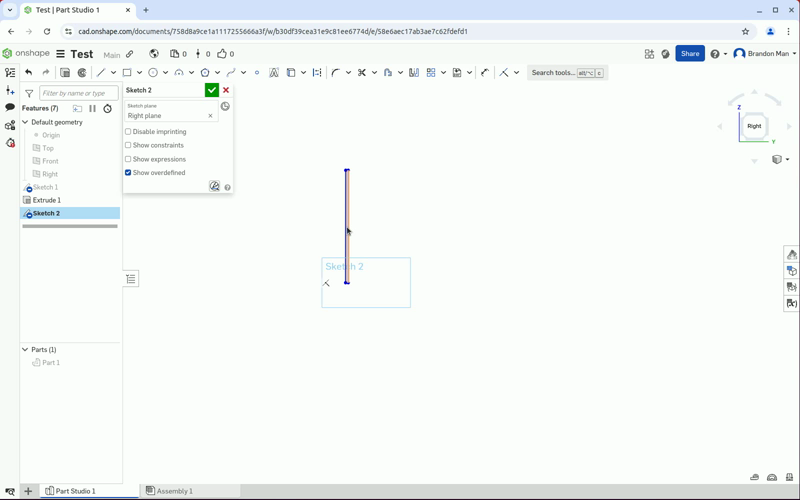
scroll(6)
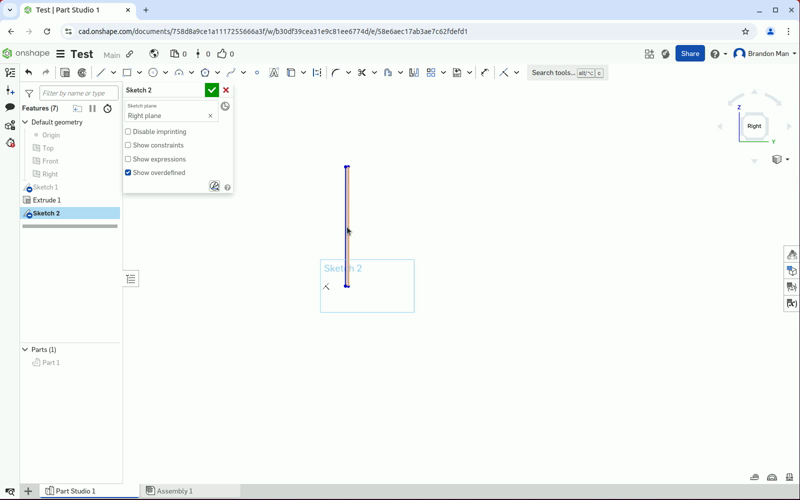
scroll(6)
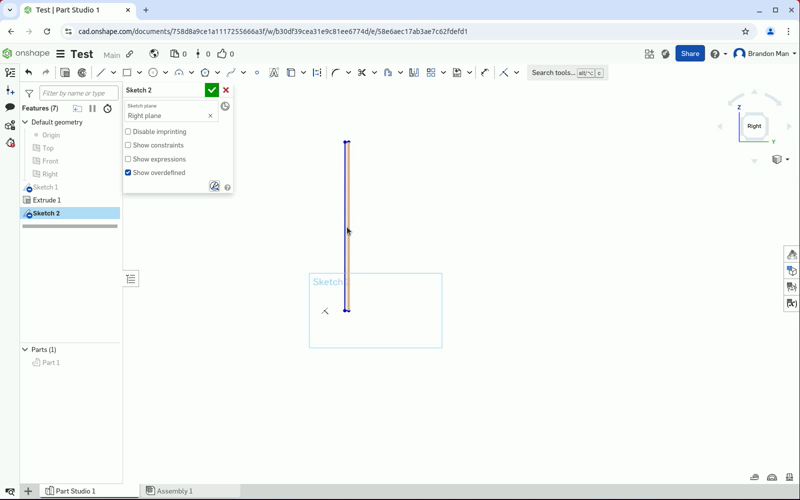
scroll(6)
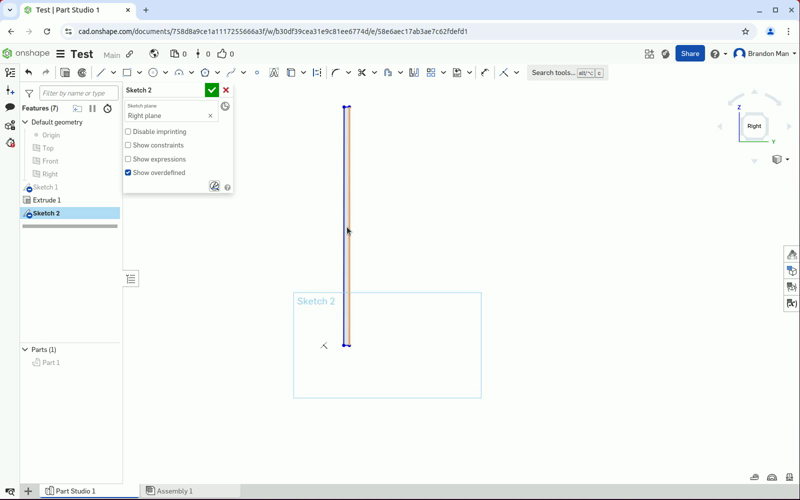
scroll(6)
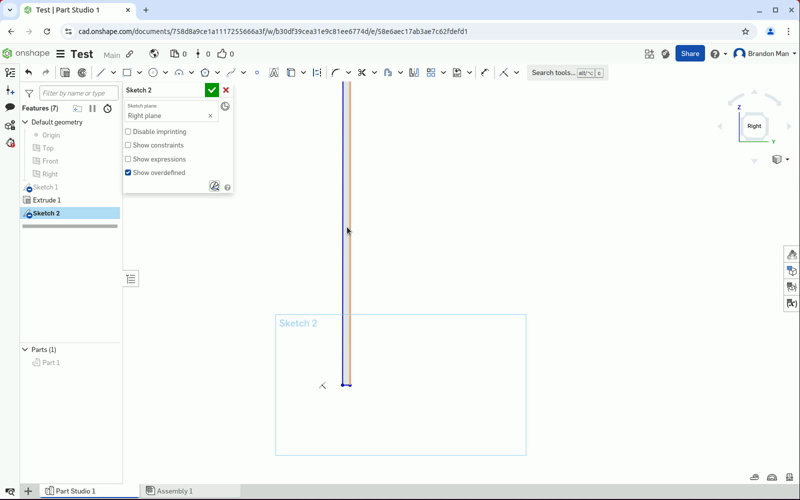
scroll(6)
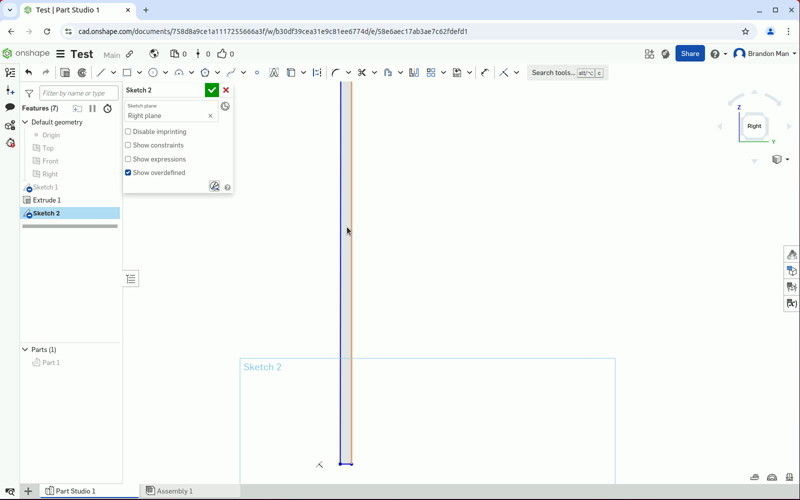
scroll(6)
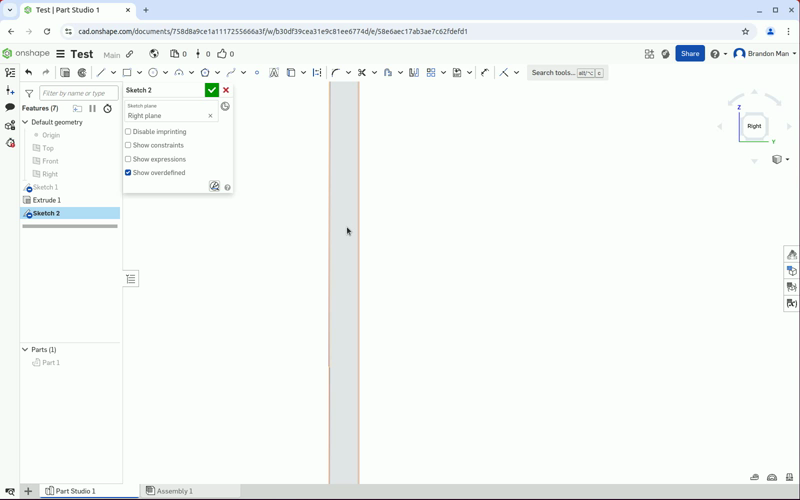
click(347, 226)
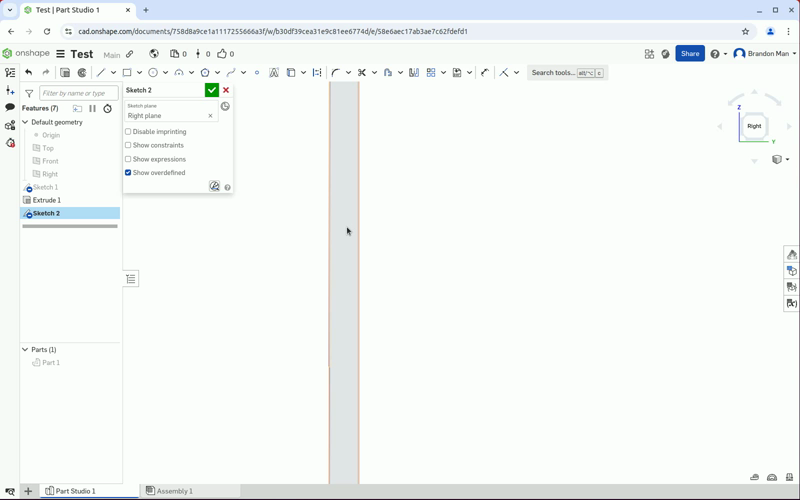
scroll(-6)
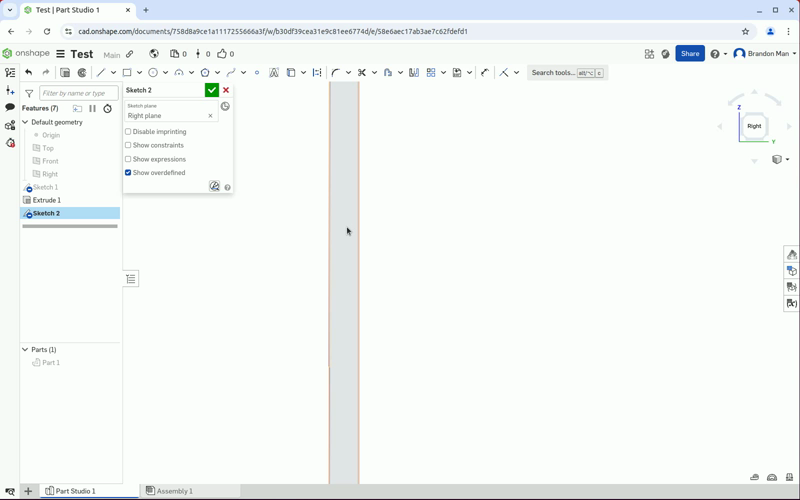
scroll(-6)
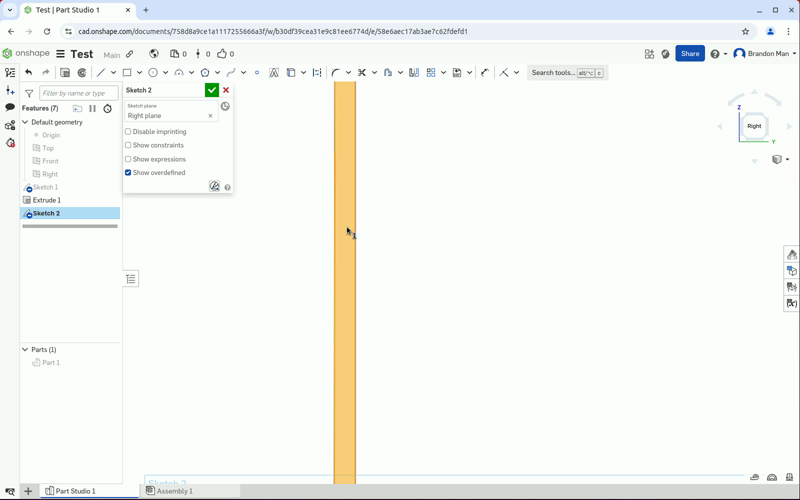
scroll(-6)
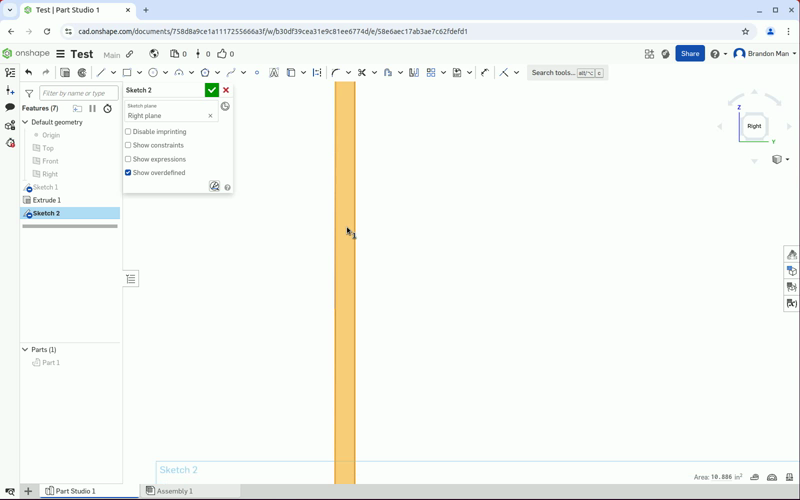
scroll(-6)
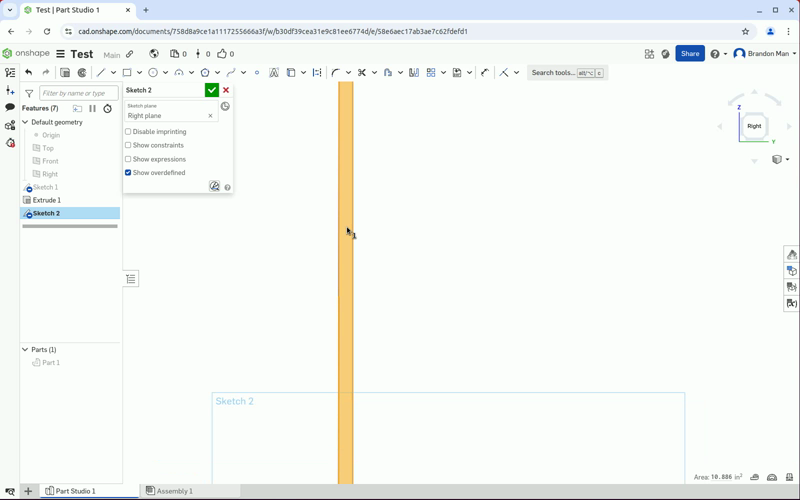
scroll(-6)
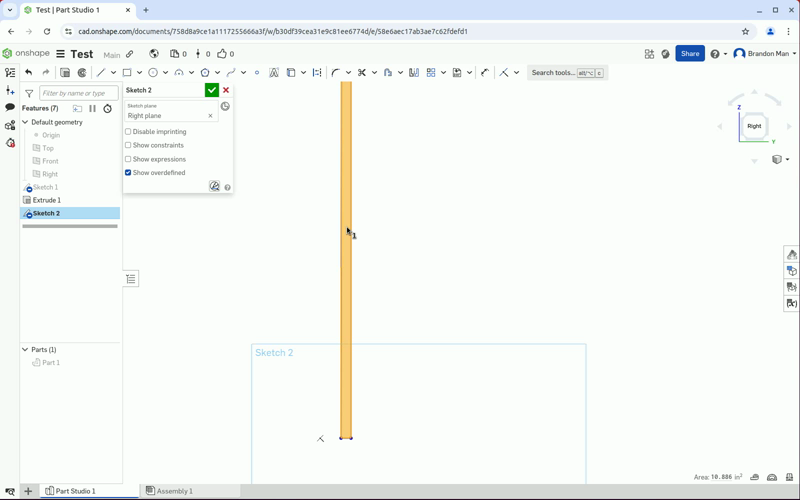
scroll(-6)
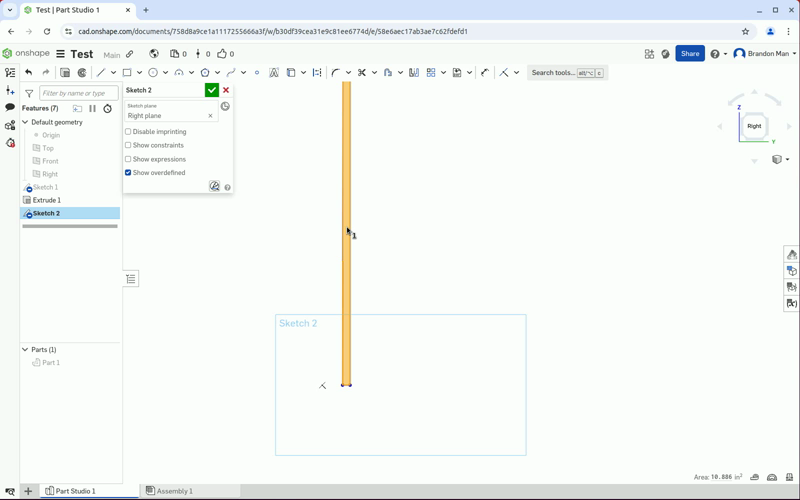
scroll(-6)
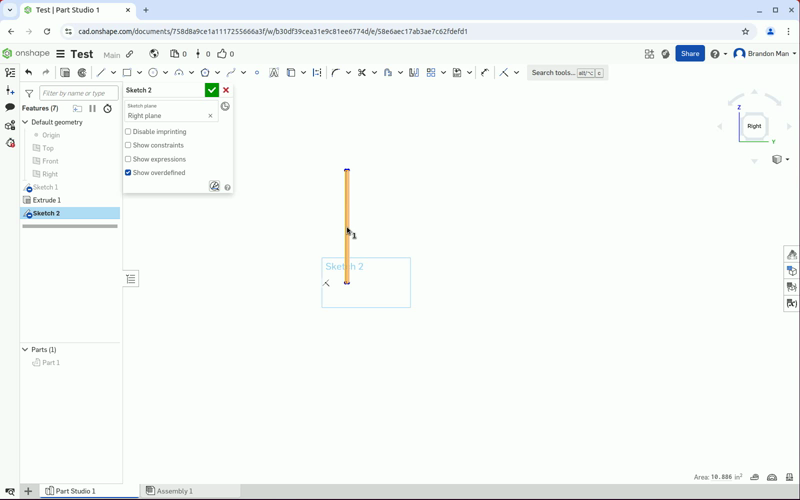
mouse_move(73, 352)
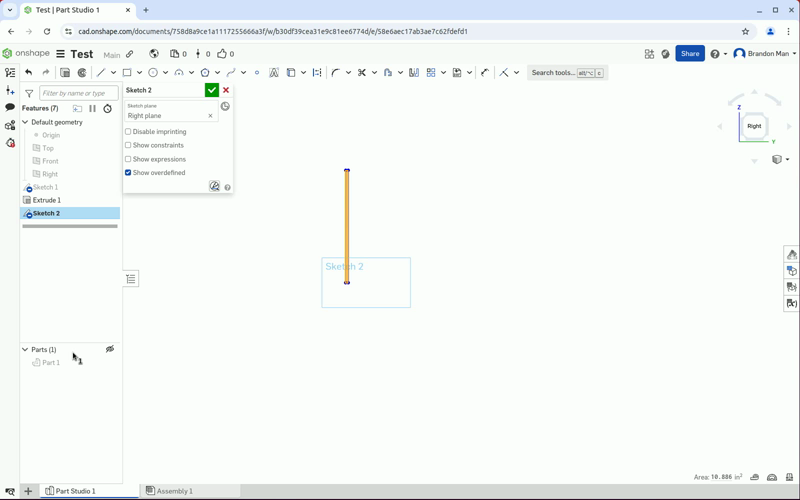
key(shift+y)
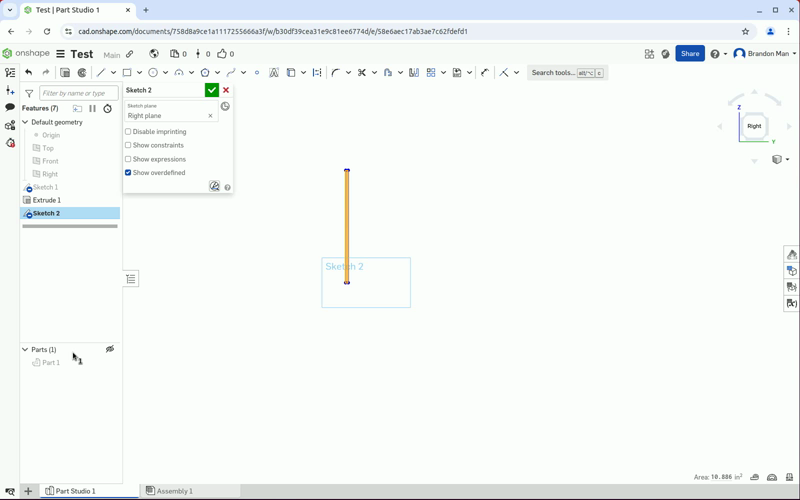
key(shift+e)
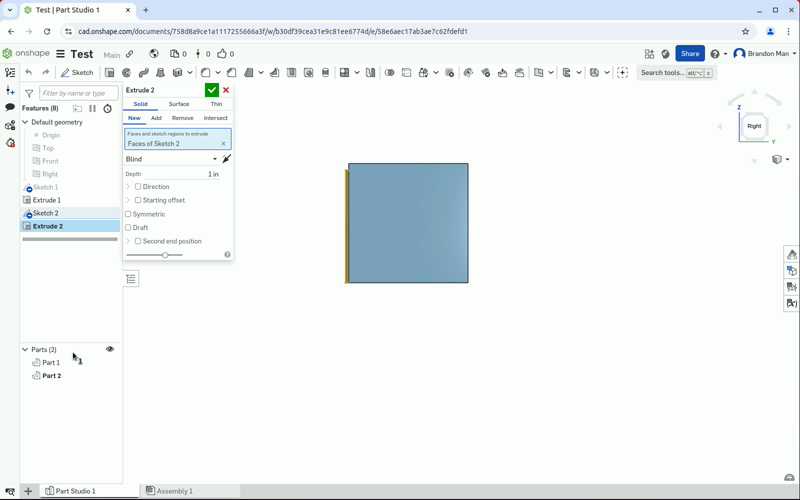
mouse_move(143, 106)
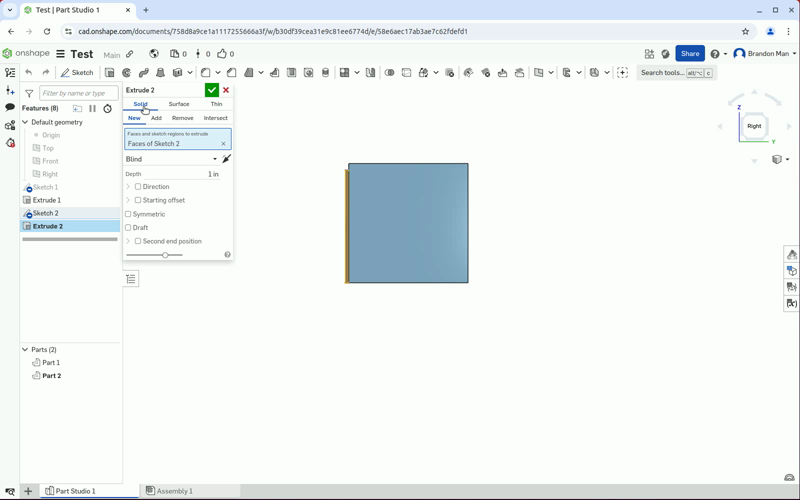
click(143, 106)
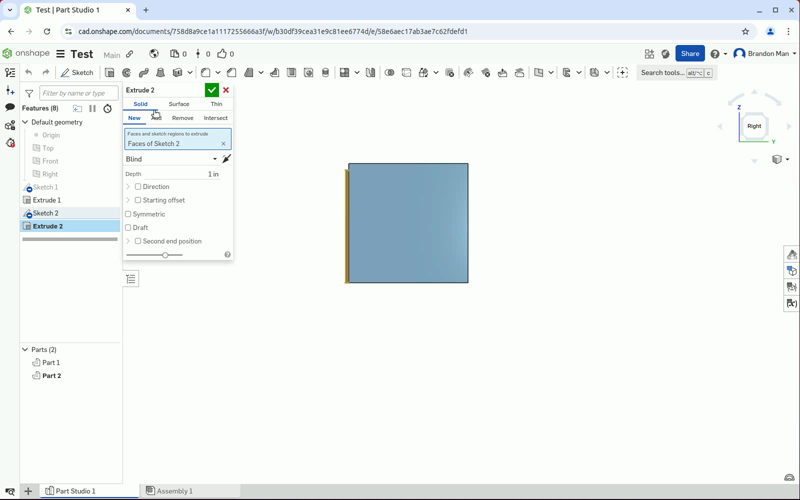
mouse_move(186, 120)
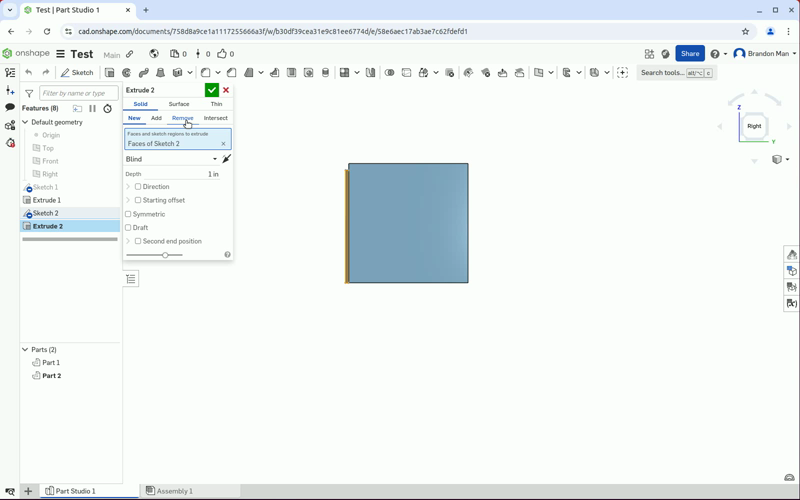
click(186, 120)
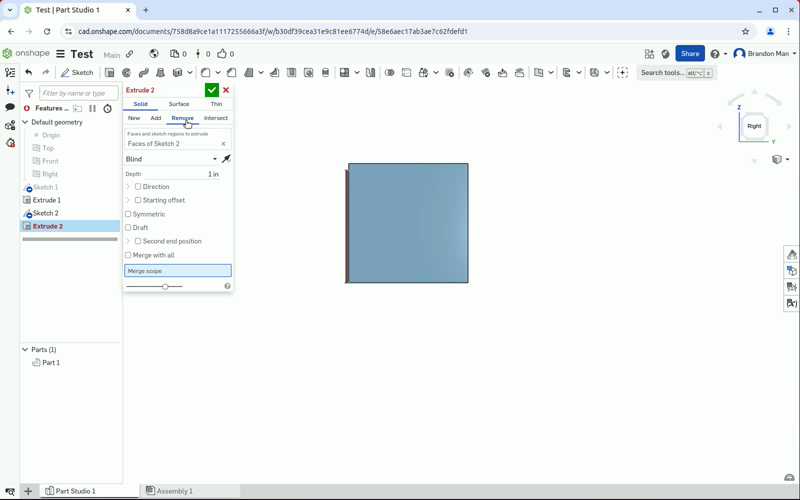
key(tab, 4)
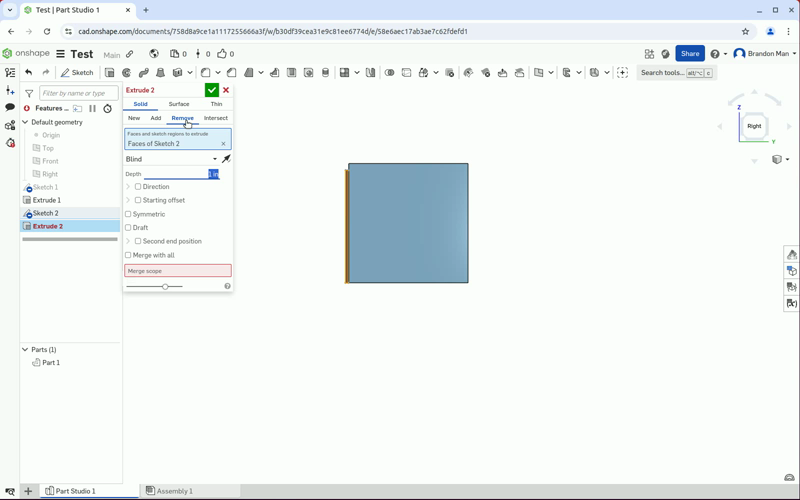
text(0.241)
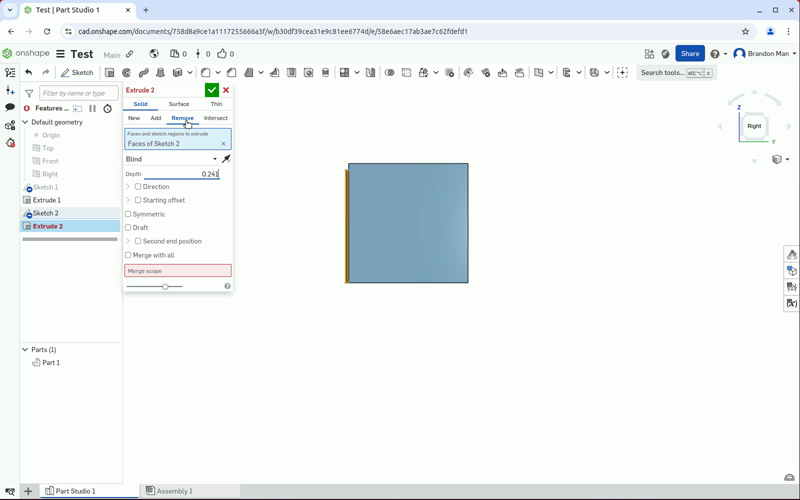
key(tab, 6)
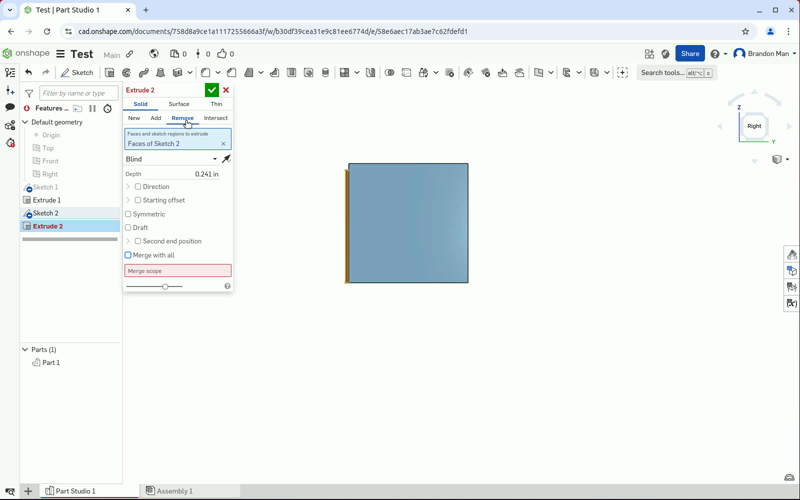
key(space)
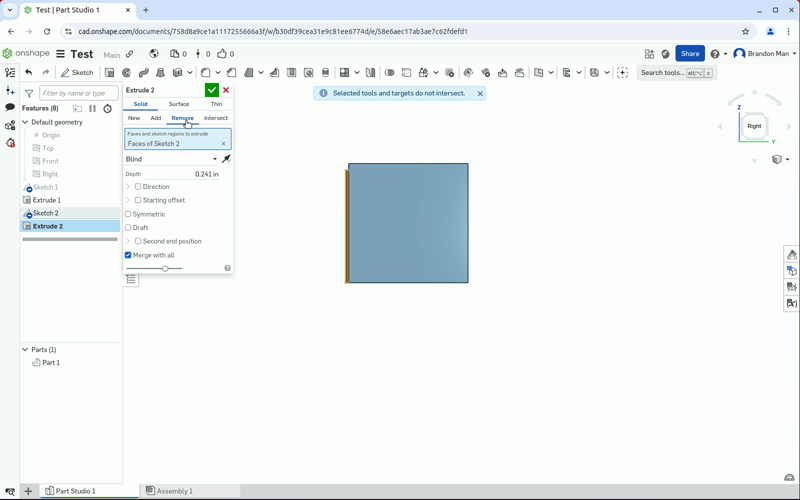
key(enter)
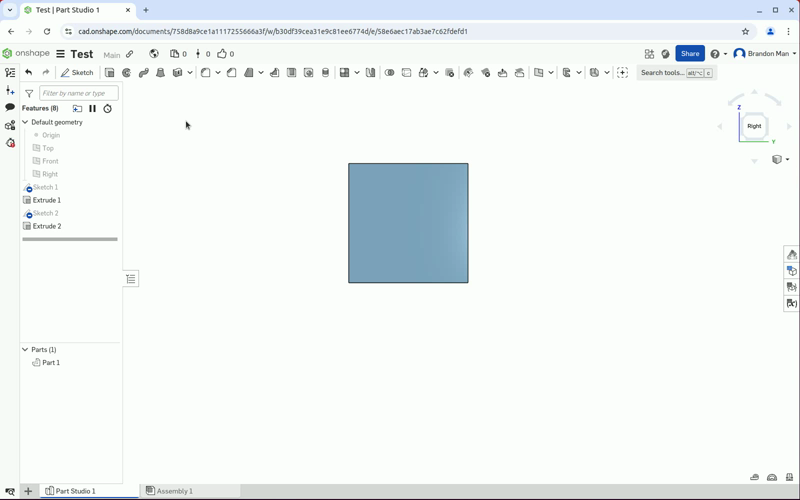
key(shift+h)
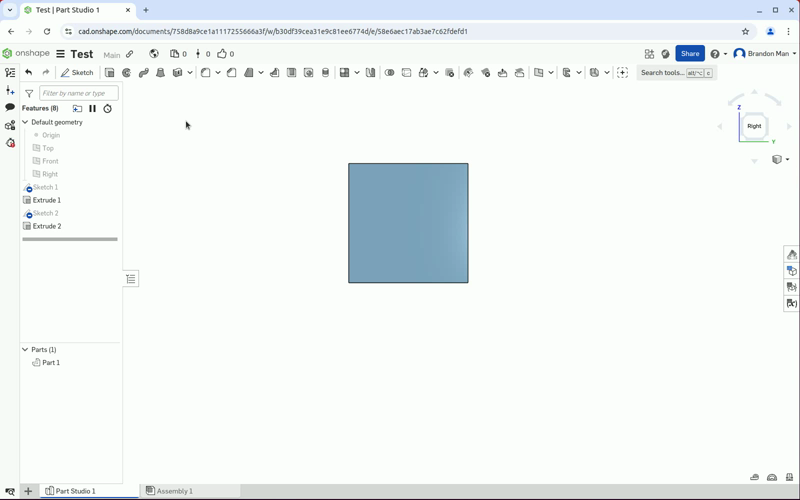
key(shift+h)
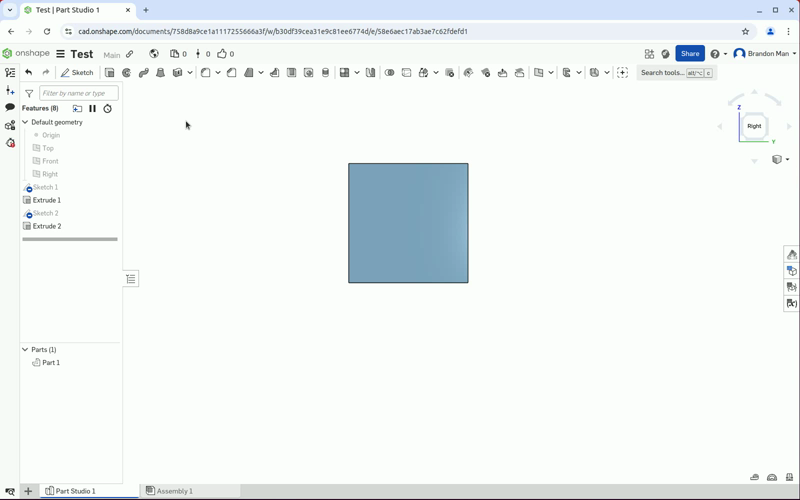
key(shift+7)
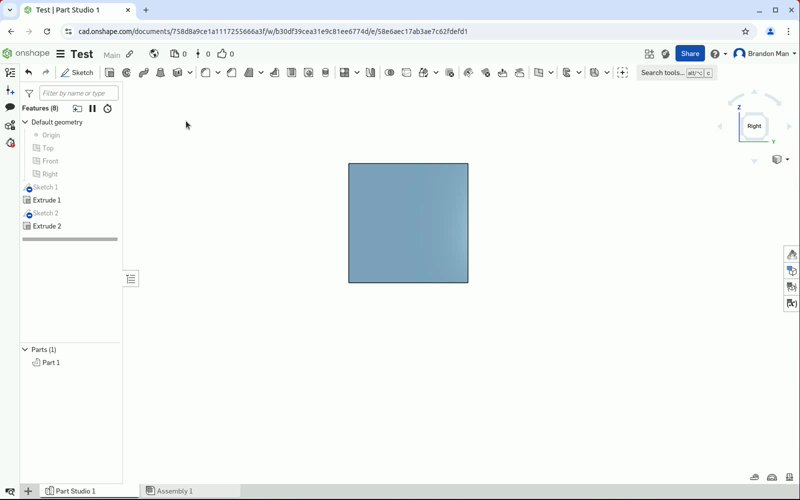
key(right, 2)
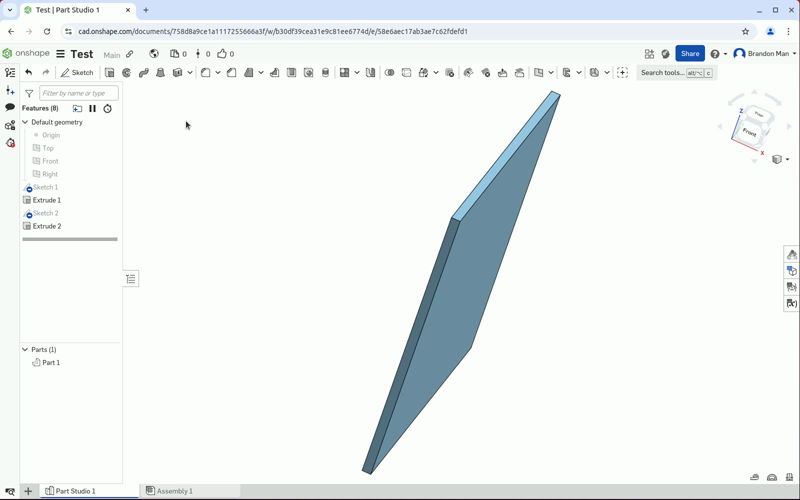
key(down, 2)
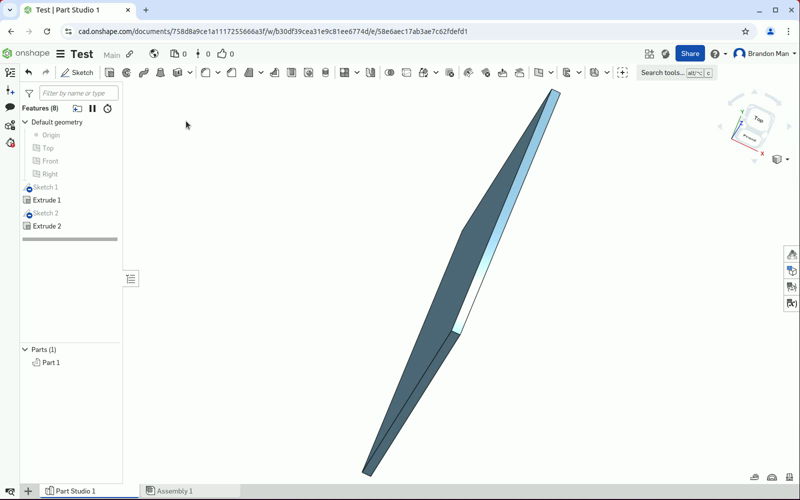
key(up, 2)
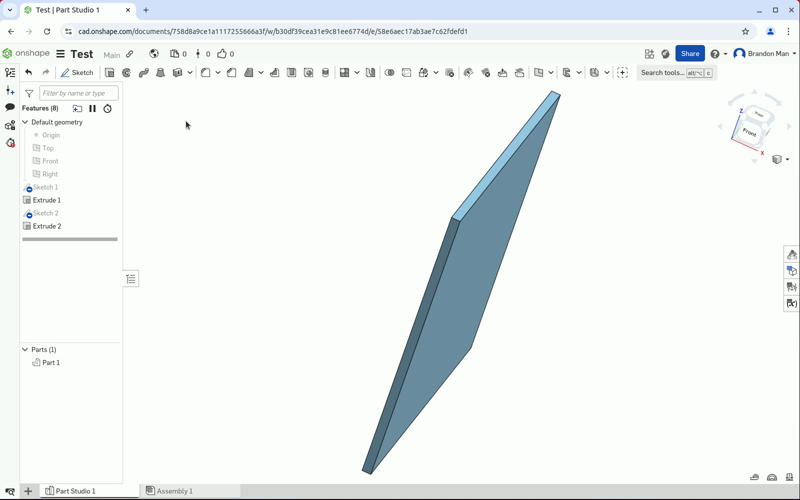
key(left, 2)
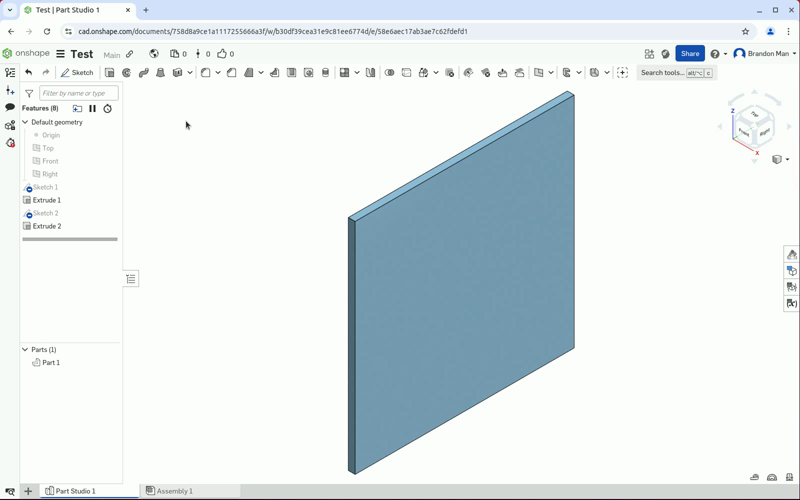
mouse_move(73, 189)
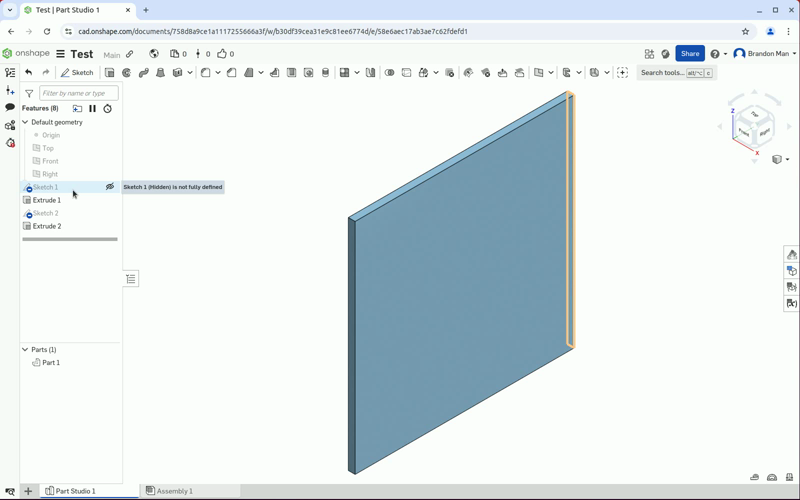
click(73, 189)